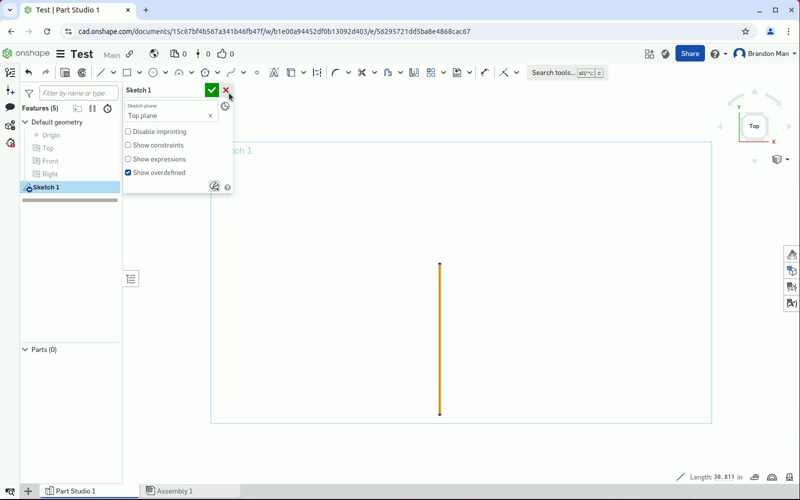
key(shift+h)
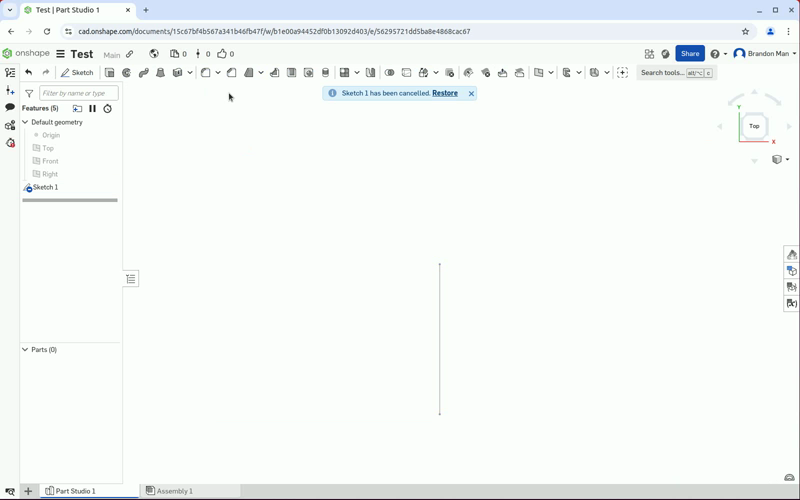
key(shift+s)
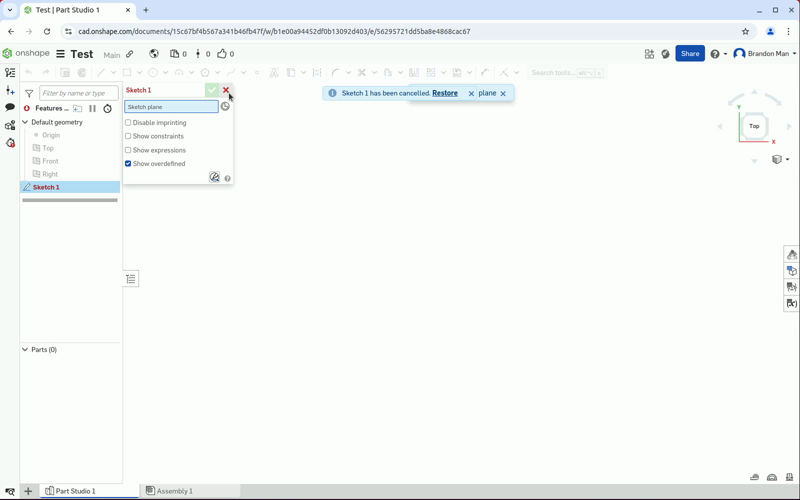
mouse_move(73, 150)
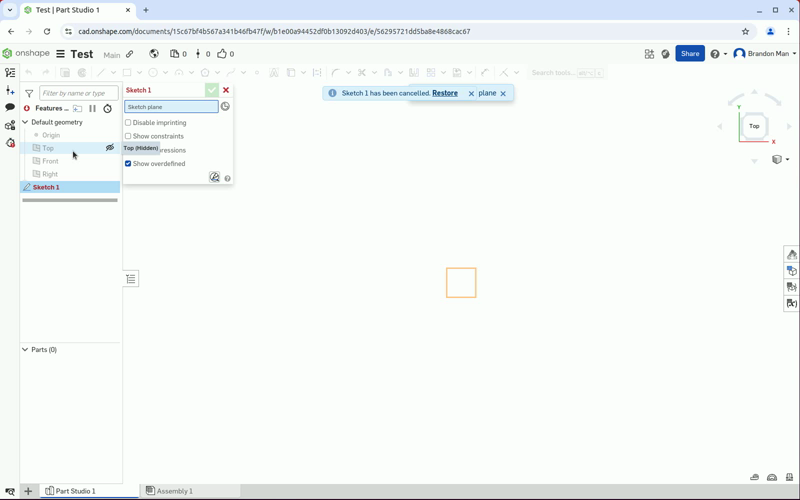
click(73, 150)
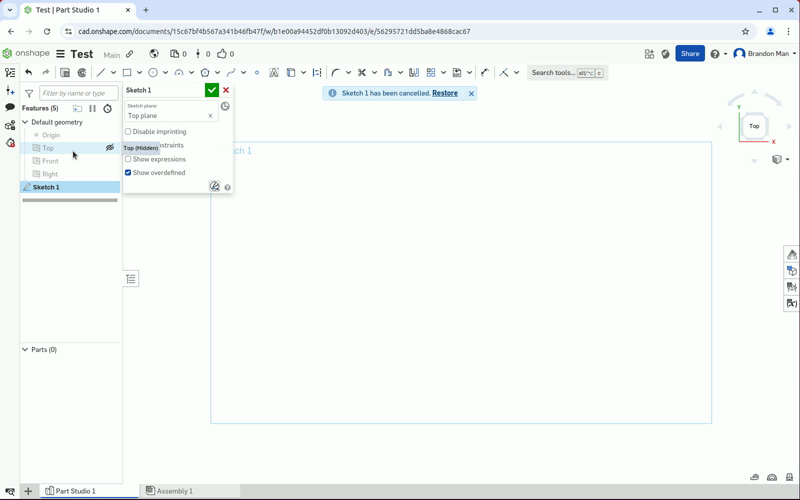
mouse_move(73, 352)
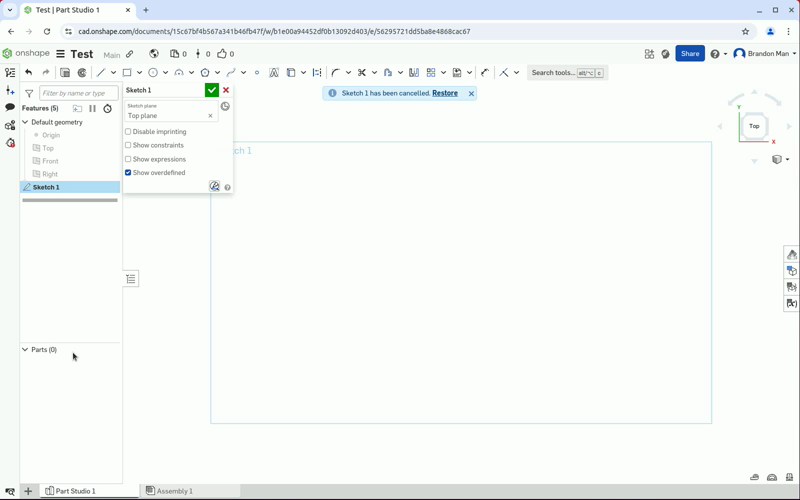
key(y)
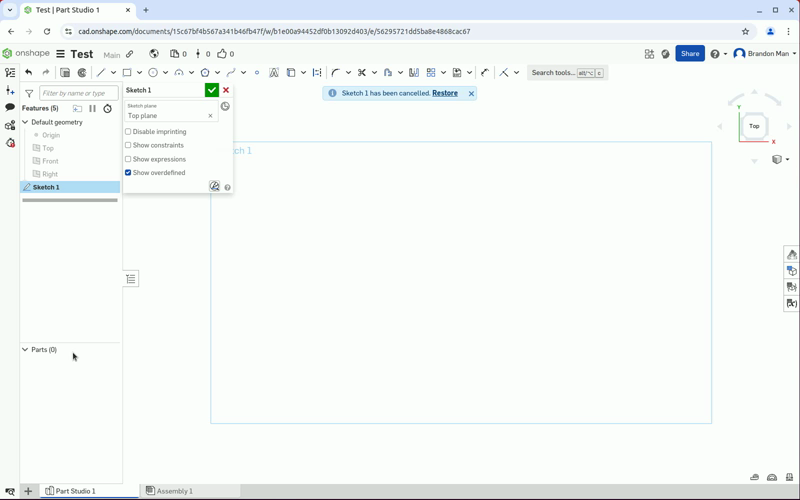
key(a)
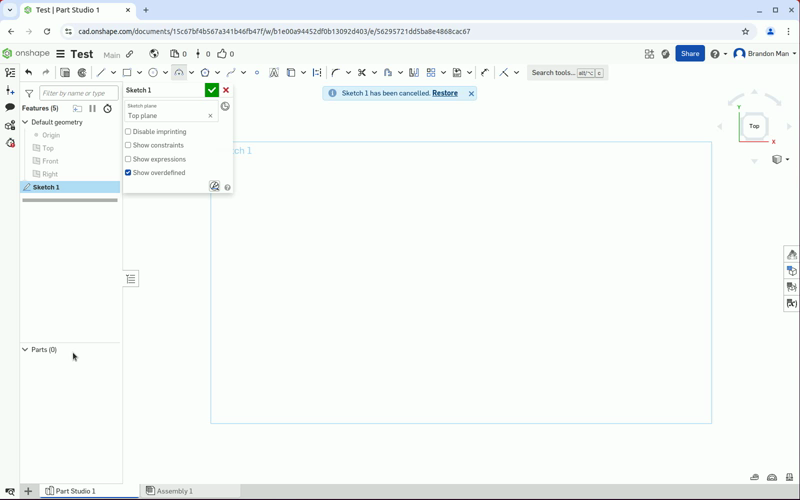
key_down(shift)
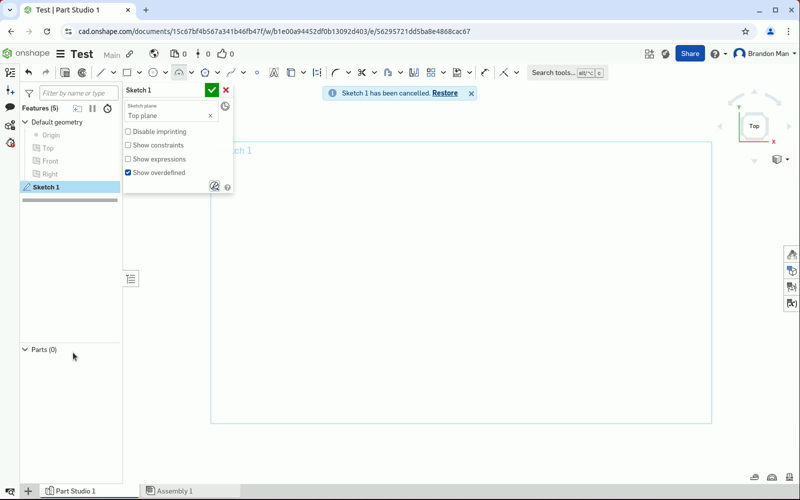
mouse_move(457, 278)
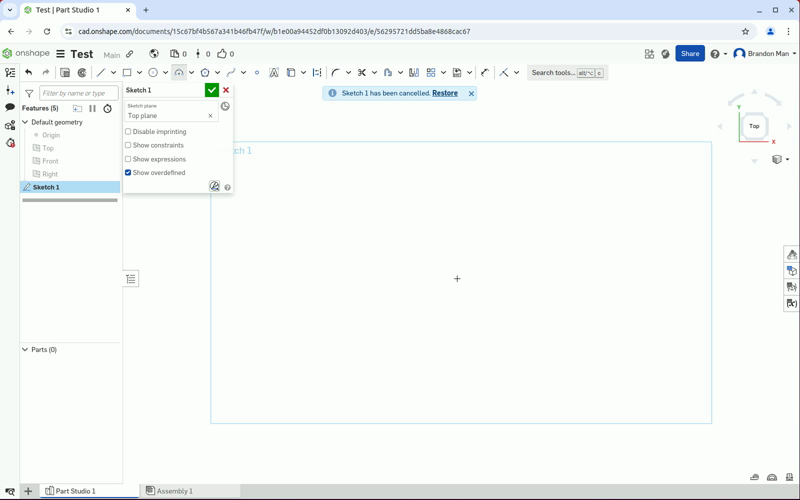
click(457, 278)
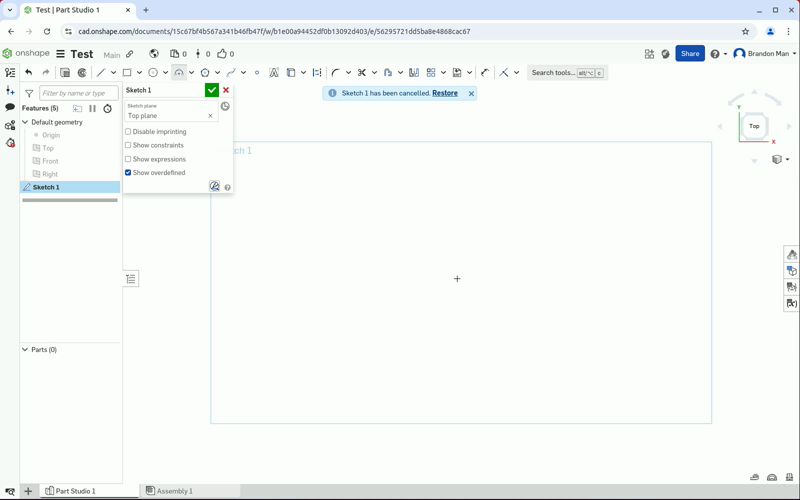
key_up(shift)
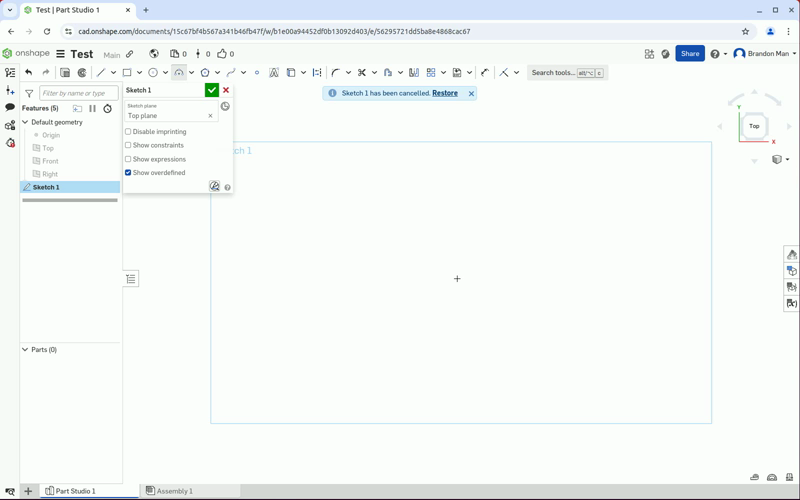
key_down(shift)
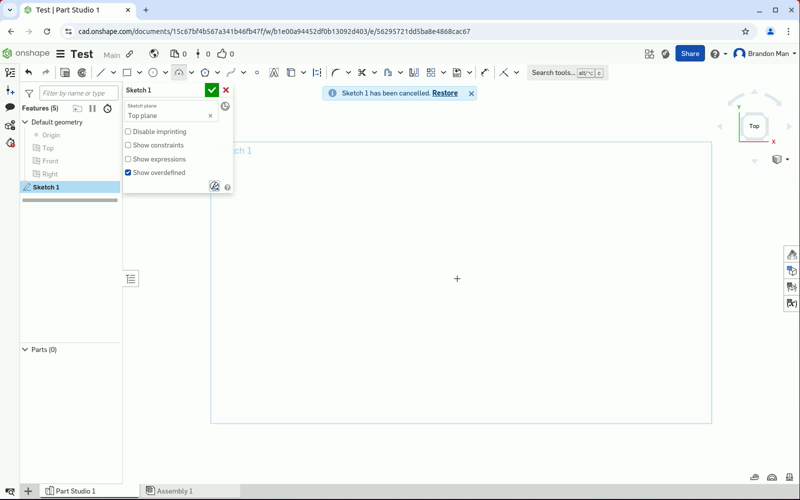
mouse_move(463, 286)
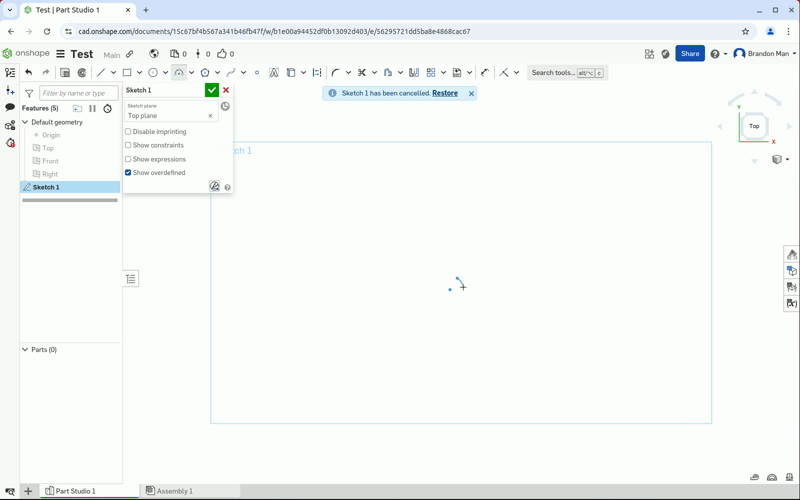
click(463, 286)
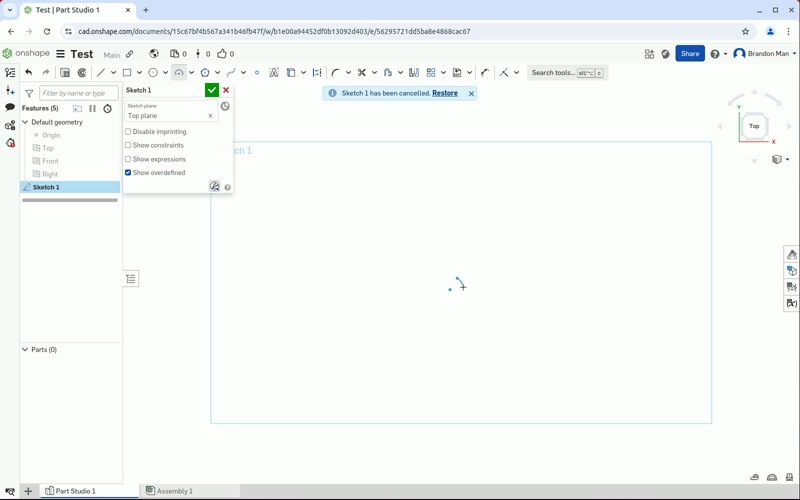
mouse_move(464, 279)
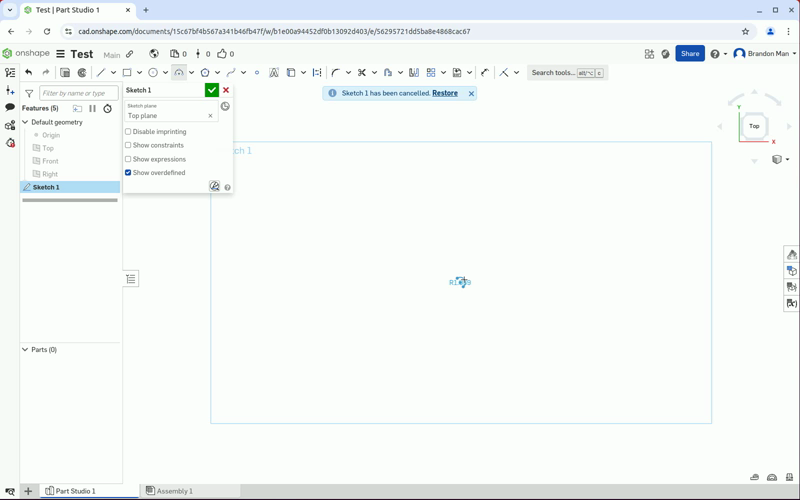
click(464, 279)
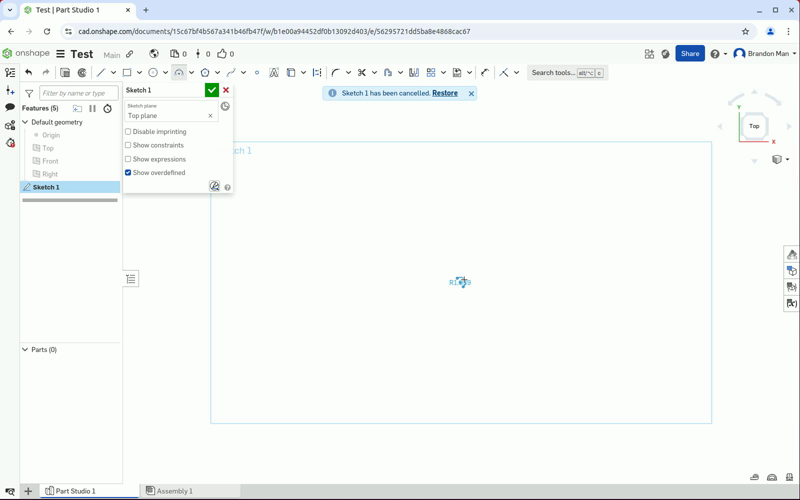
key_up(shift)
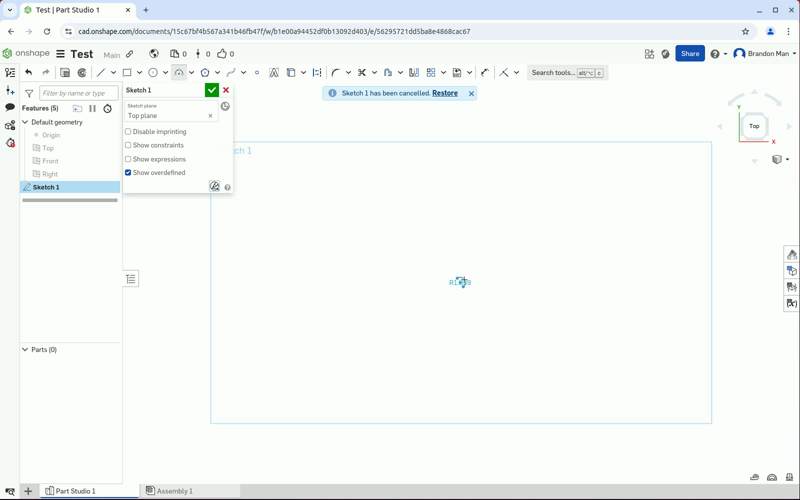
key(esc)
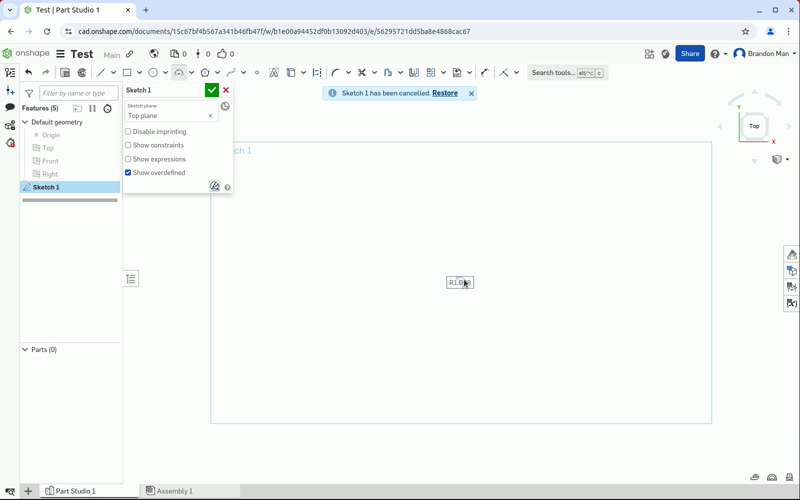
key(l)
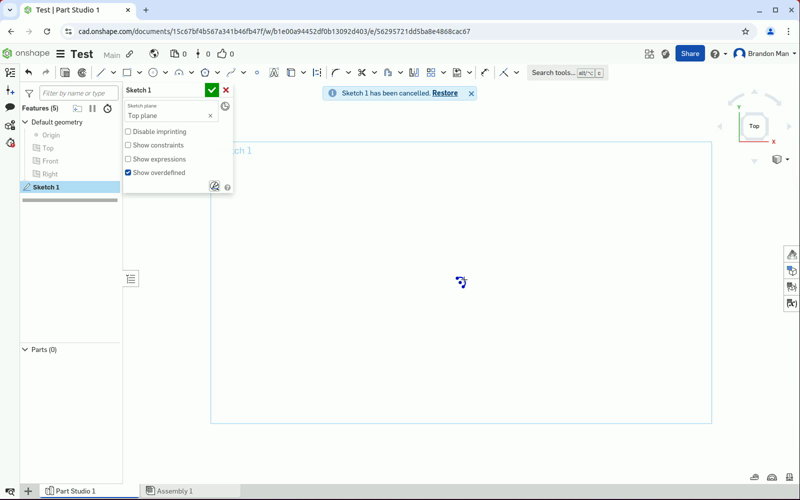
mouse_move(463, 286)
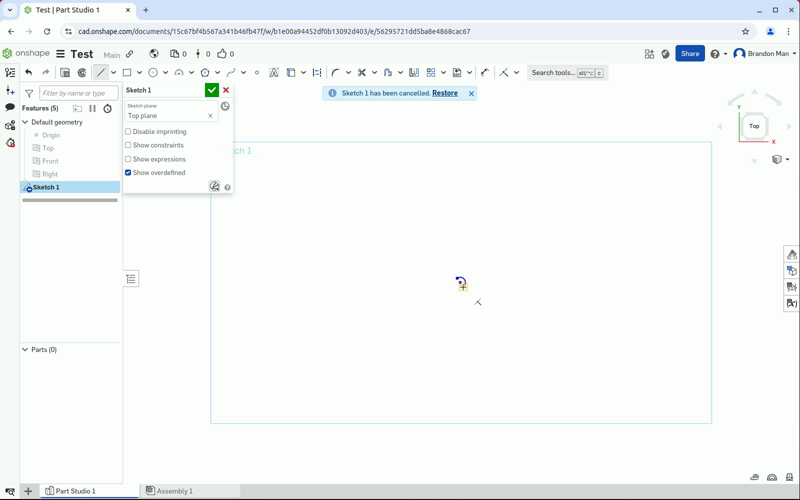
click(463, 286)
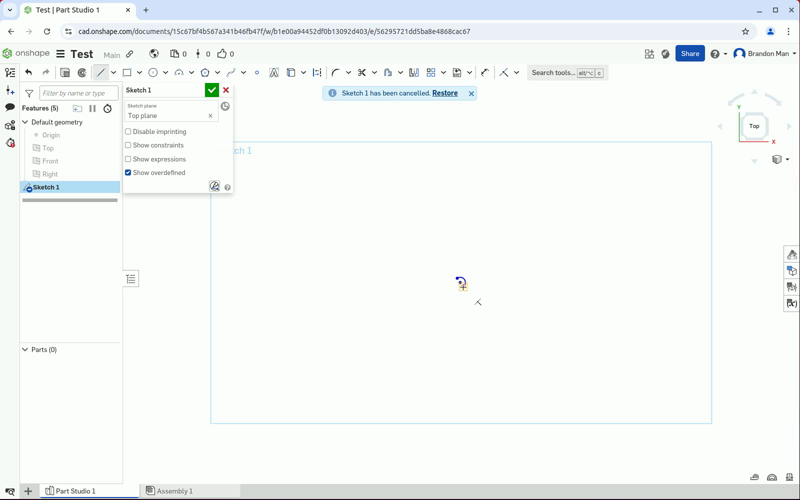
key_down(shift)
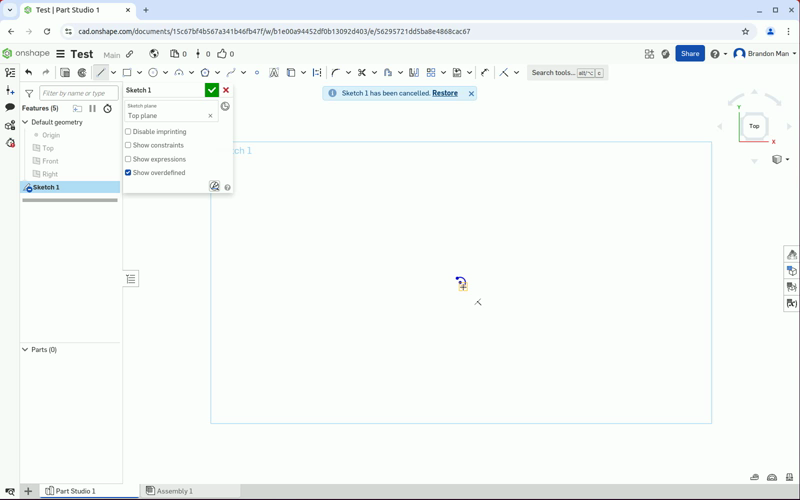
mouse_move(570, 205)
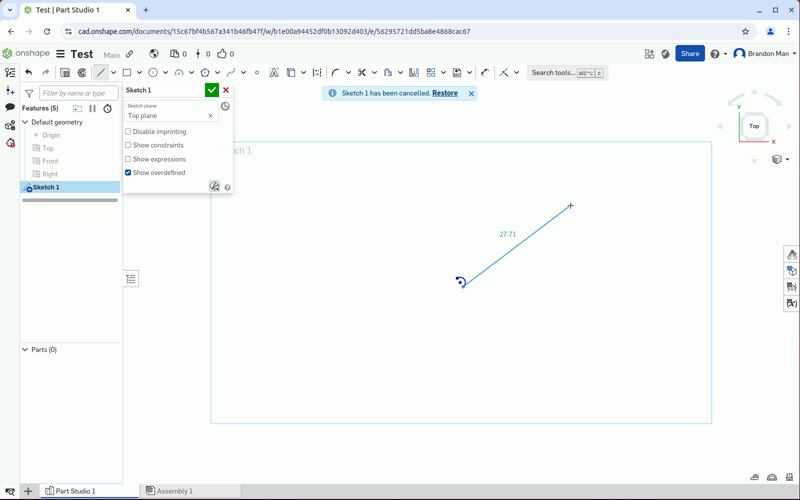
click(570, 205)
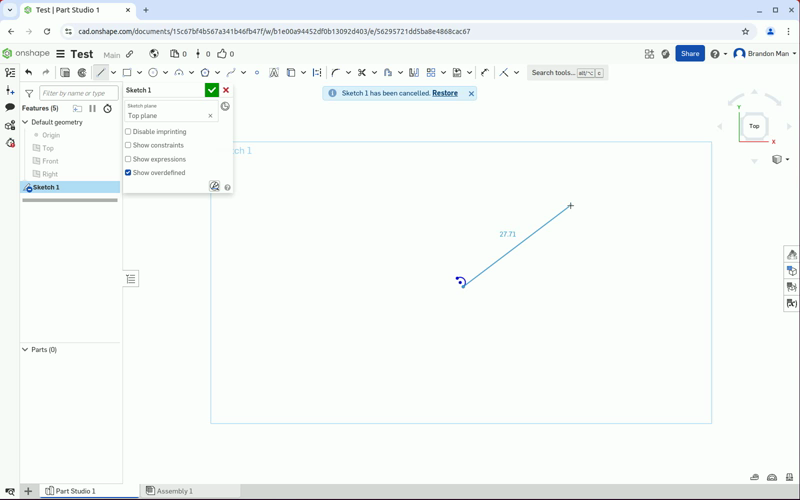
key_up(shift)
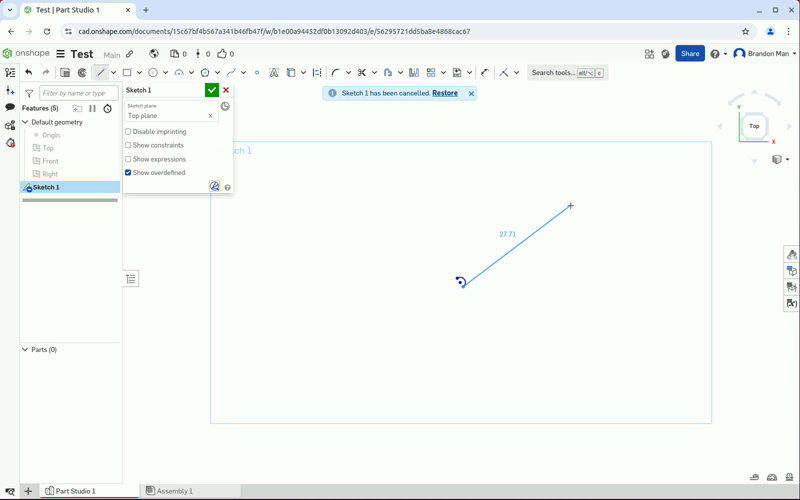
key(esc)
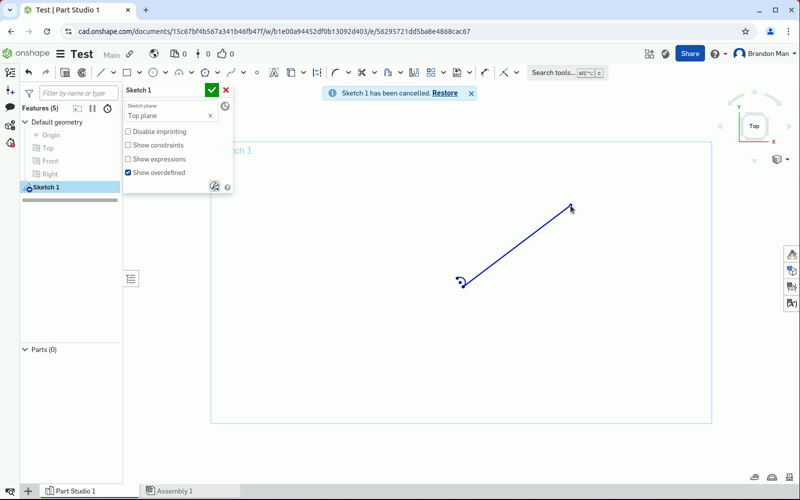
key(a)
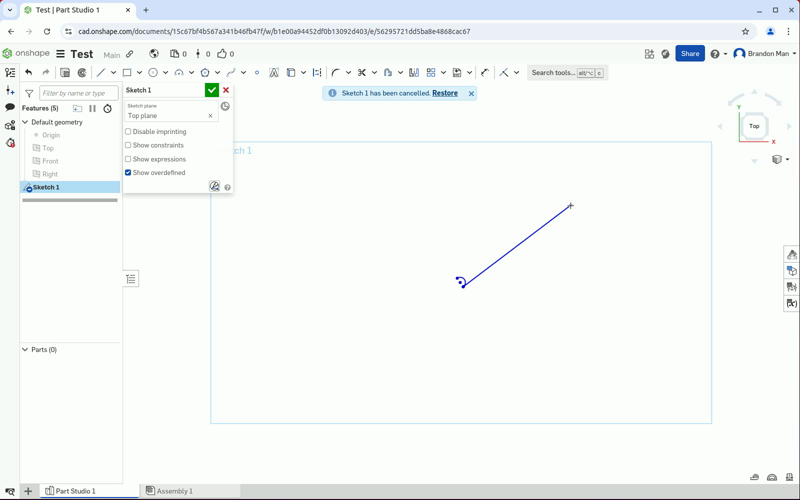
mouse_move(570, 205)
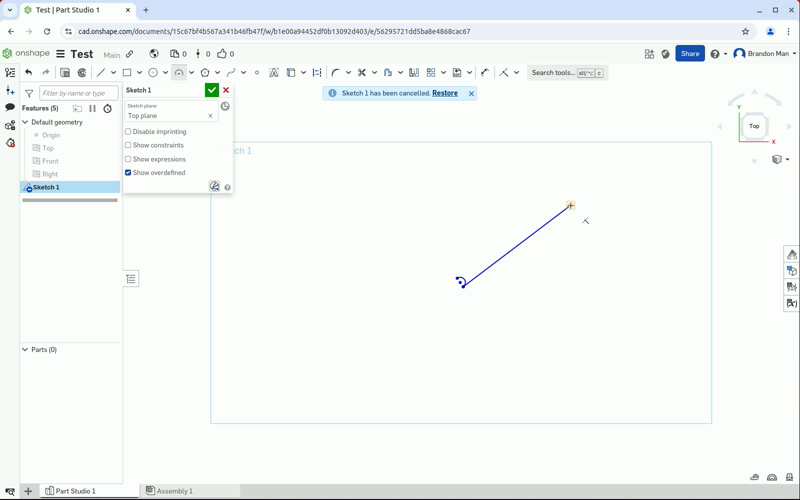
click(570, 205)
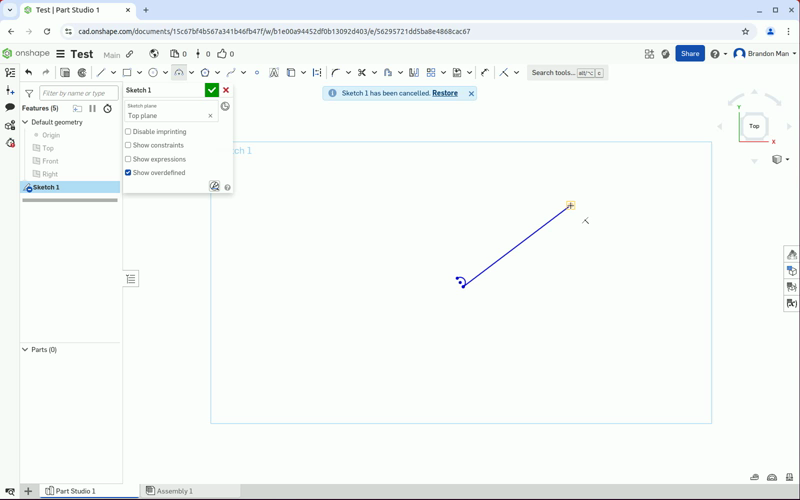
key_down(shift)
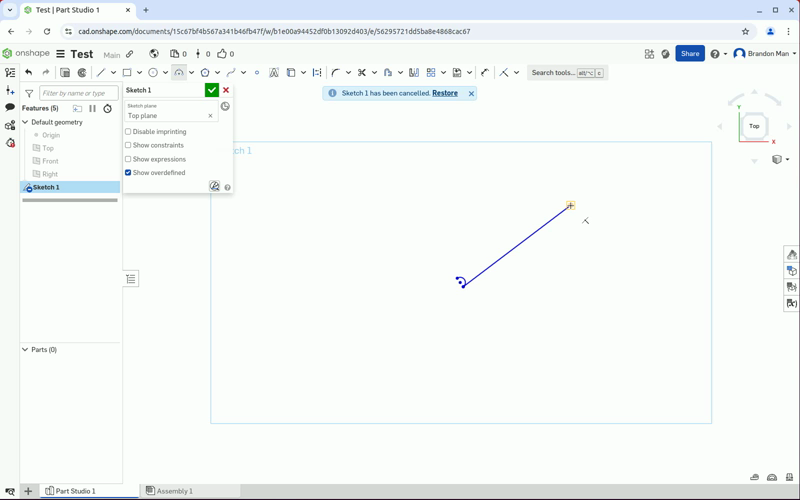
mouse_move(564, 196)
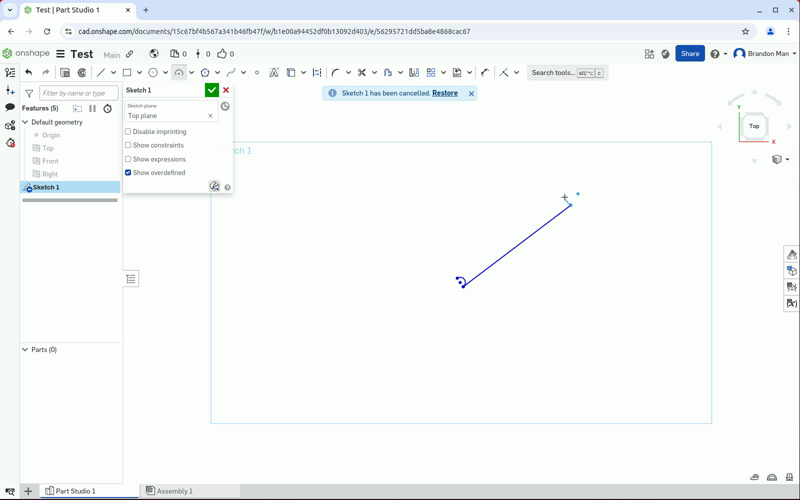
click(564, 196)
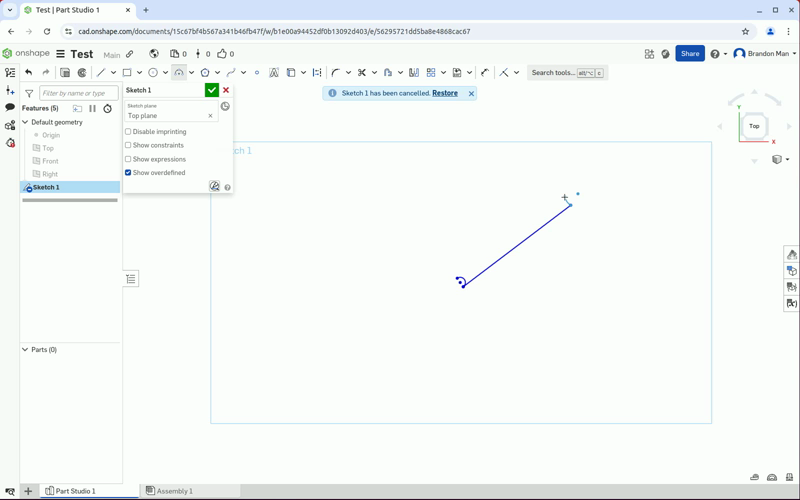
mouse_move(563, 204)
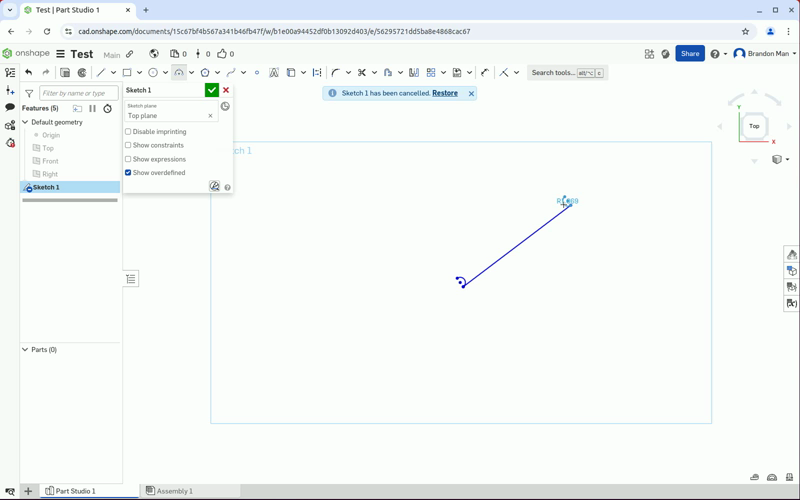
click(563, 204)
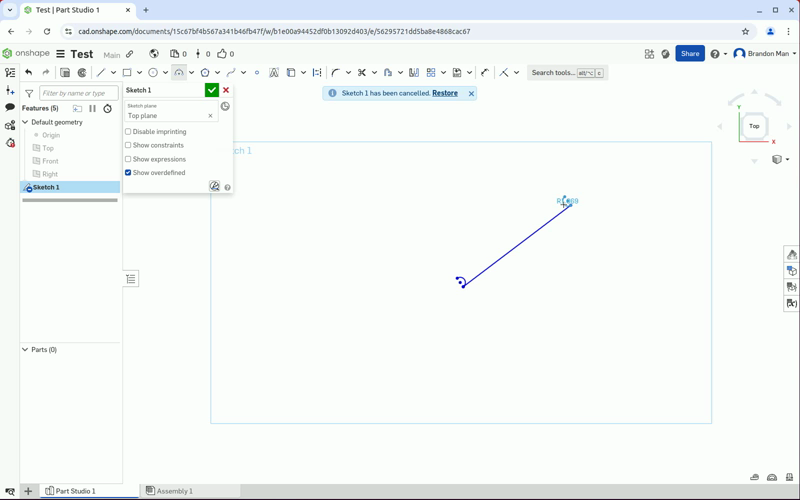
key_up(shift)
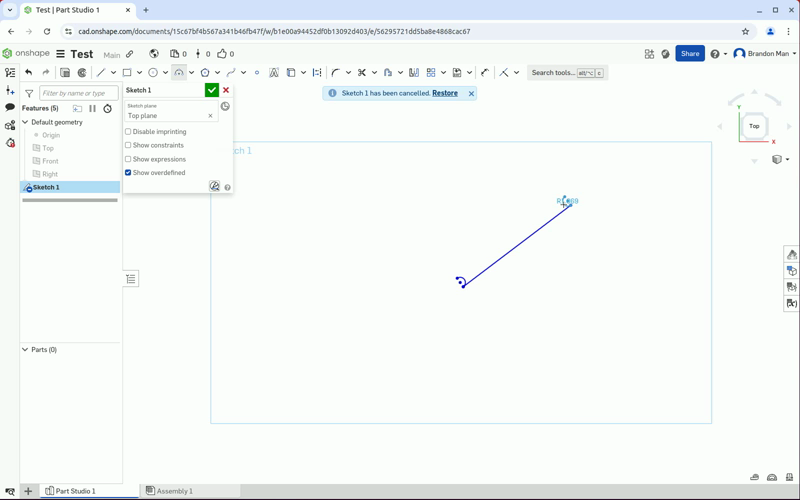
key(esc)
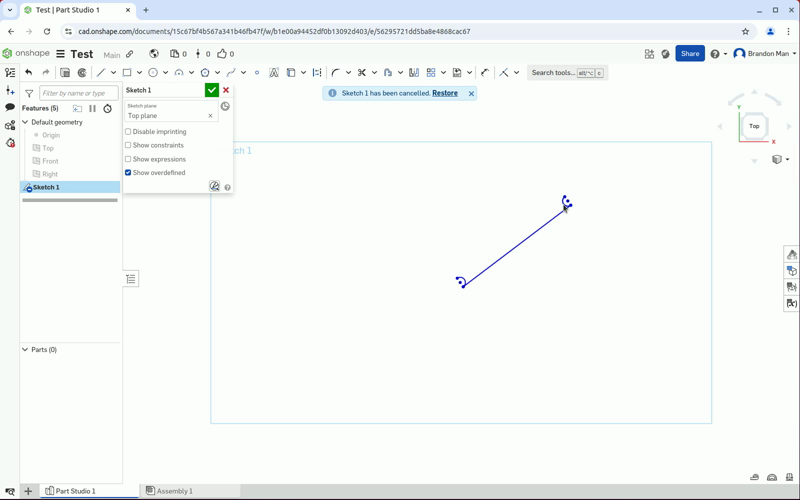
key(l)
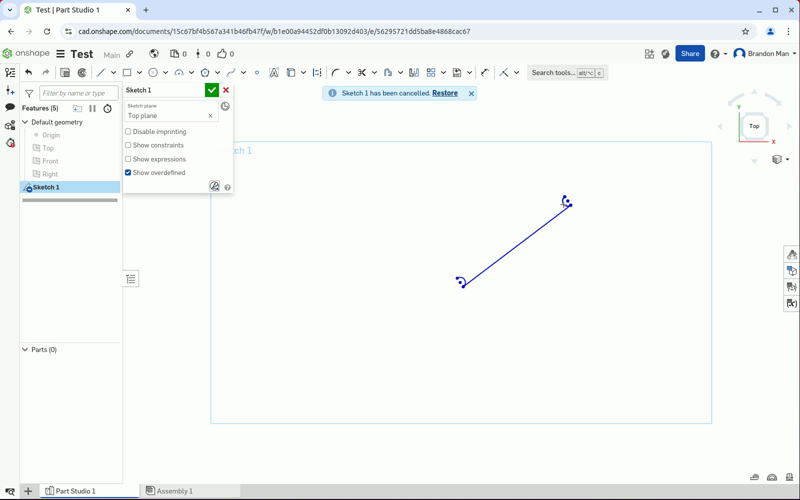
mouse_move(564, 196)
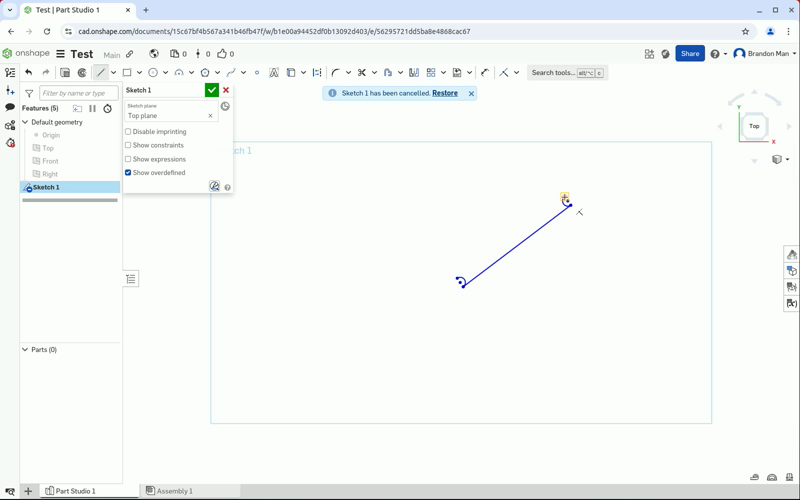
click(564, 196)
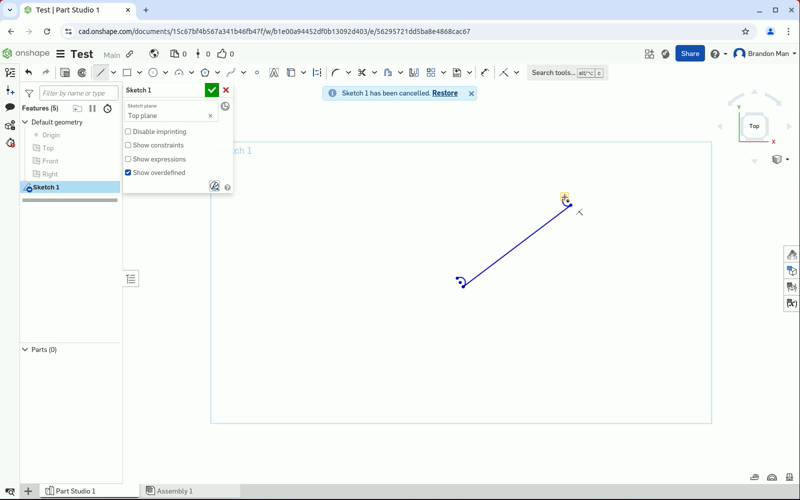
key_down(shift)
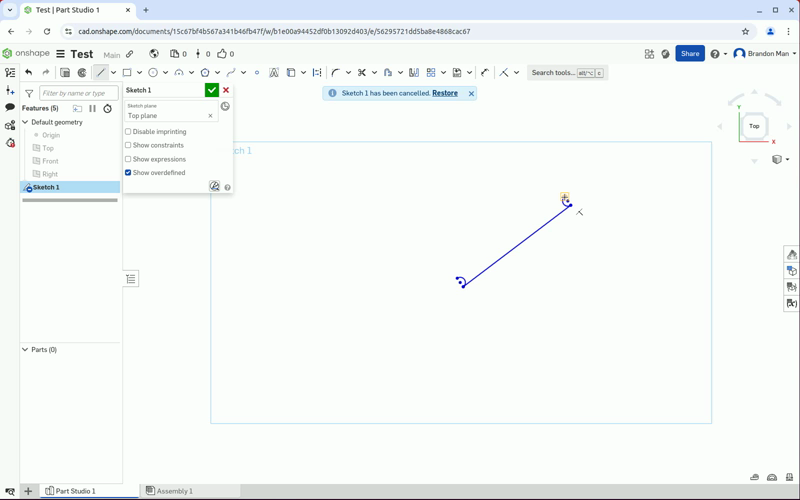
mouse_move(457, 278)
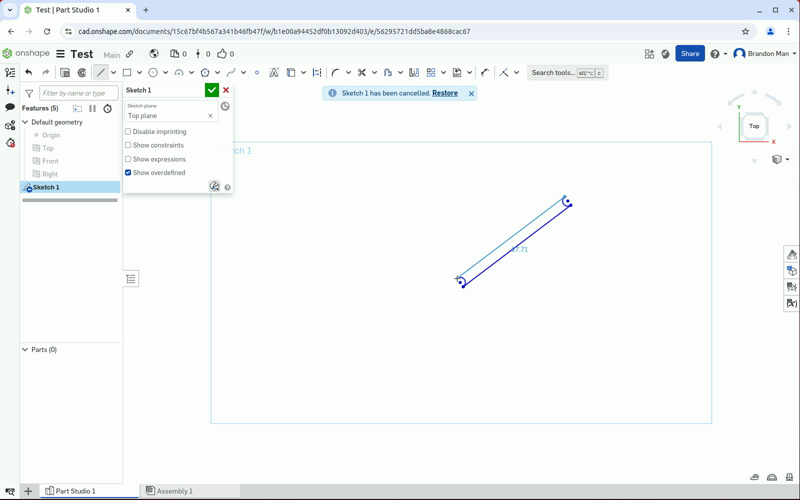
key_up(shift)
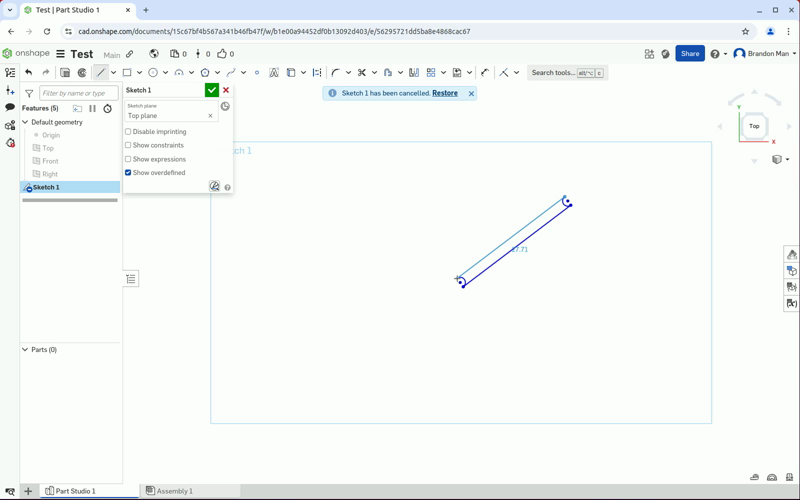
click(457, 278)
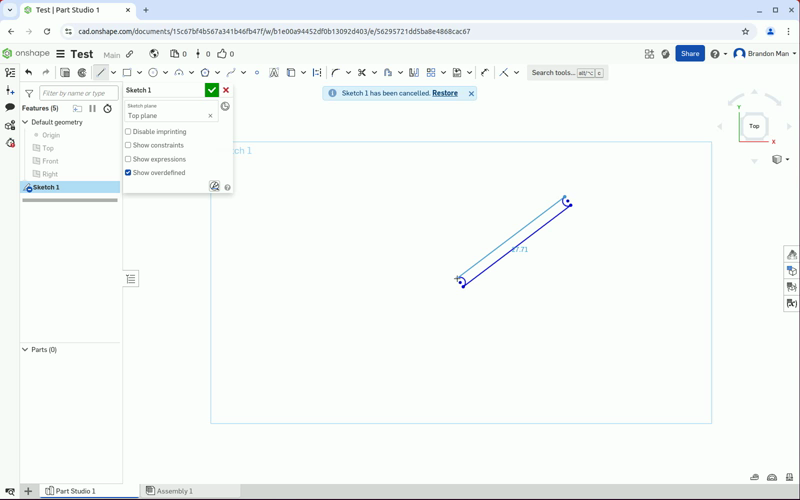
key(esc)
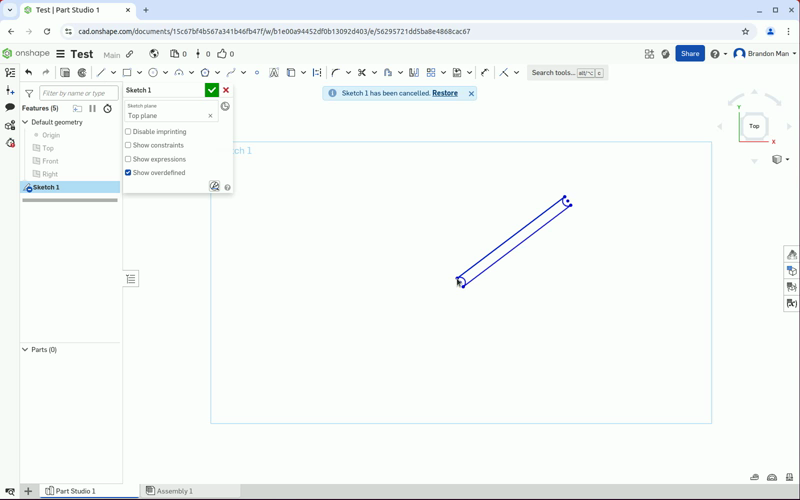
mouse_move(538, 223)
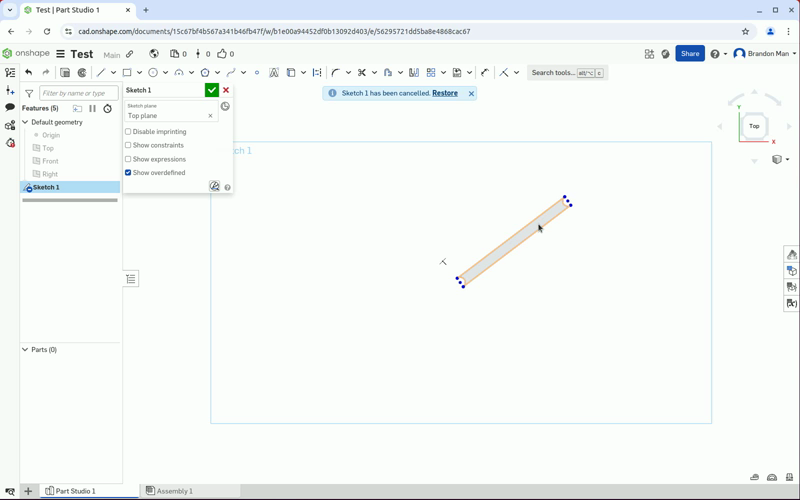
scroll(6)
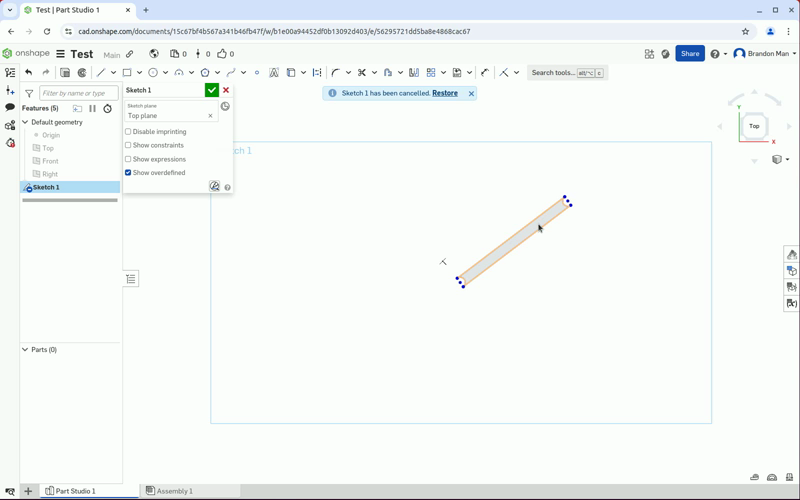
scroll(6)
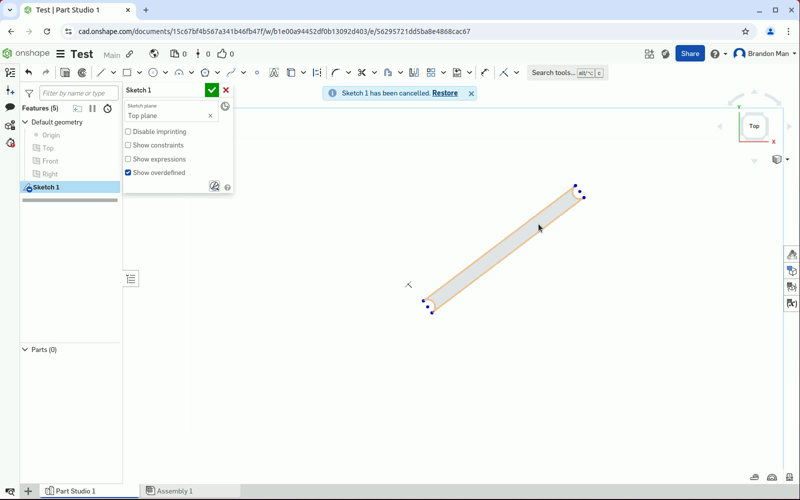
scroll(6)
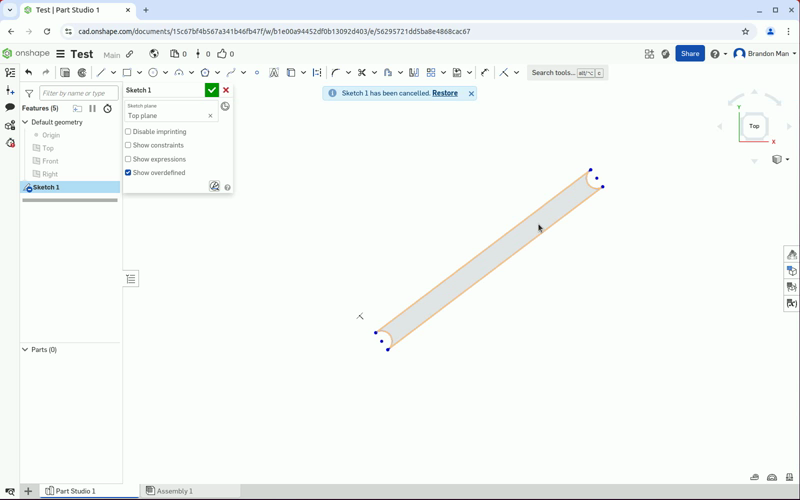
scroll(6)
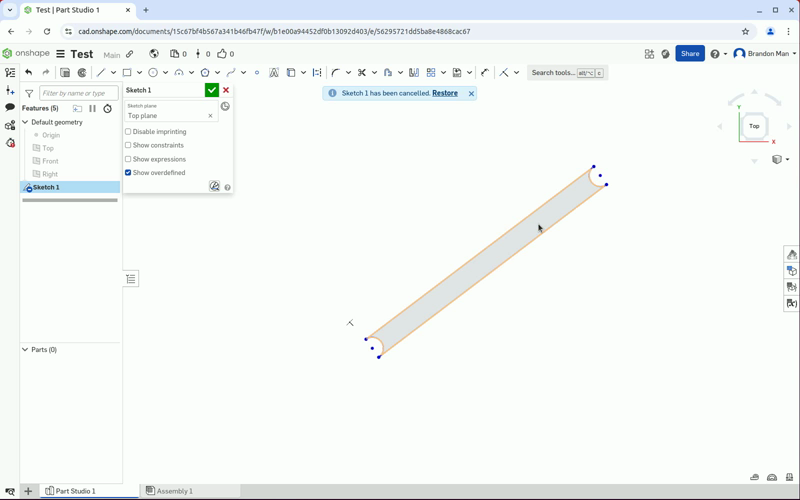
scroll(6)
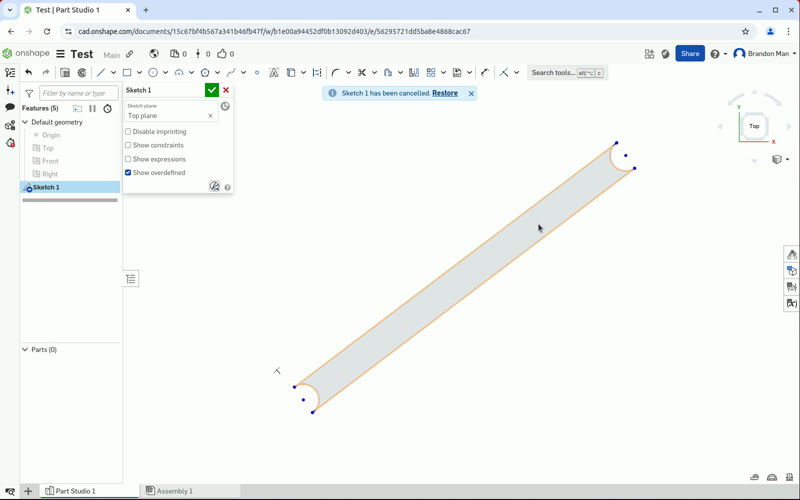
scroll(6)
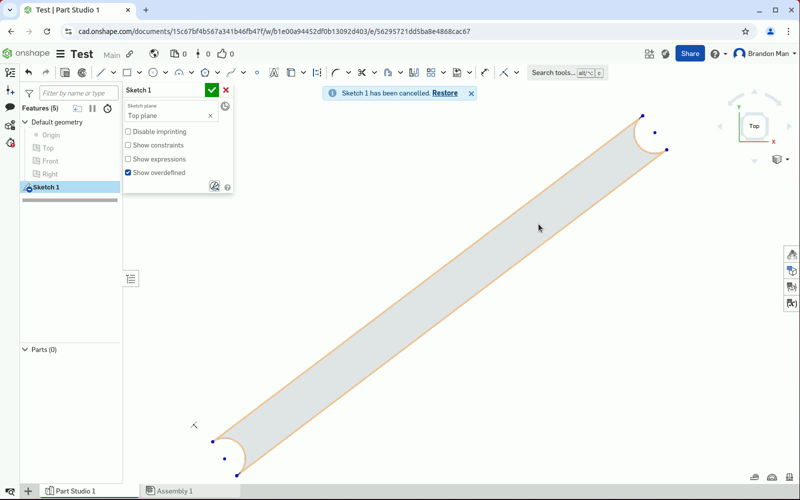
scroll(6)
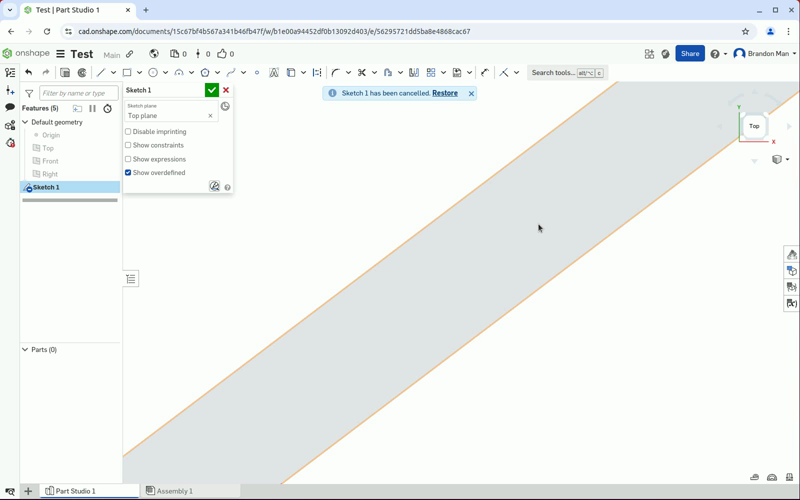
click(538, 223)
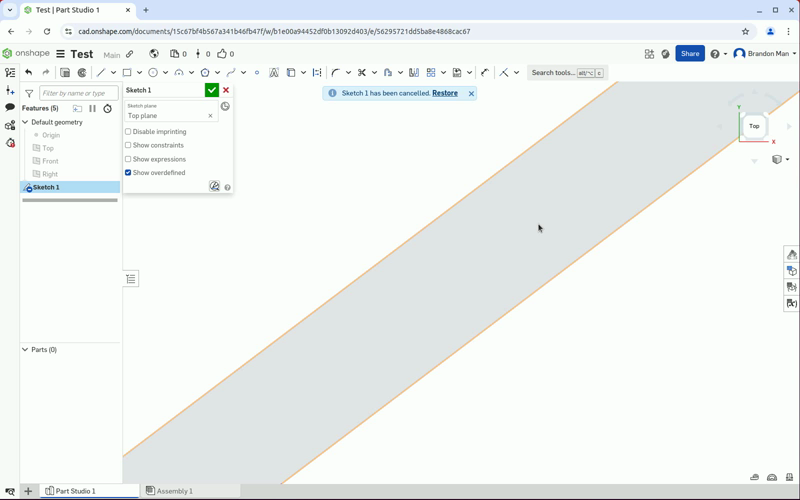
scroll(-6)
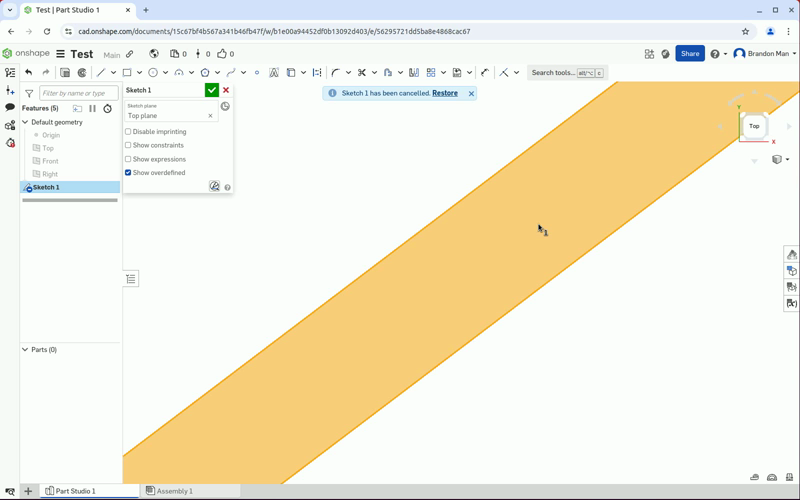
scroll(-6)
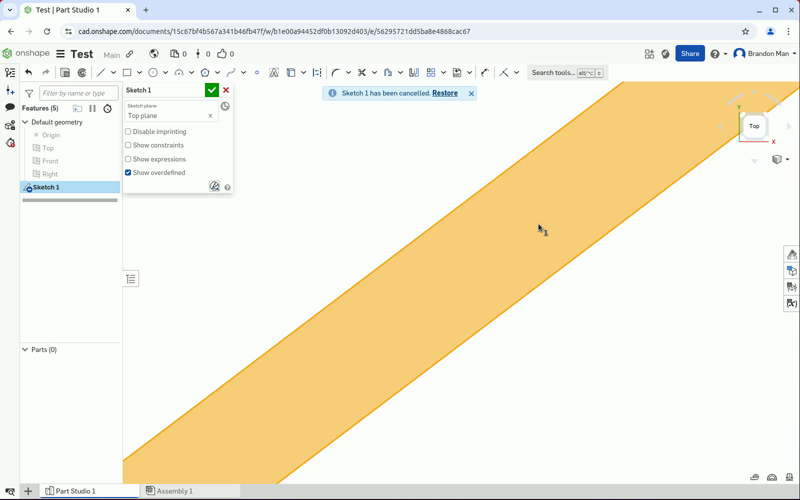
scroll(-6)
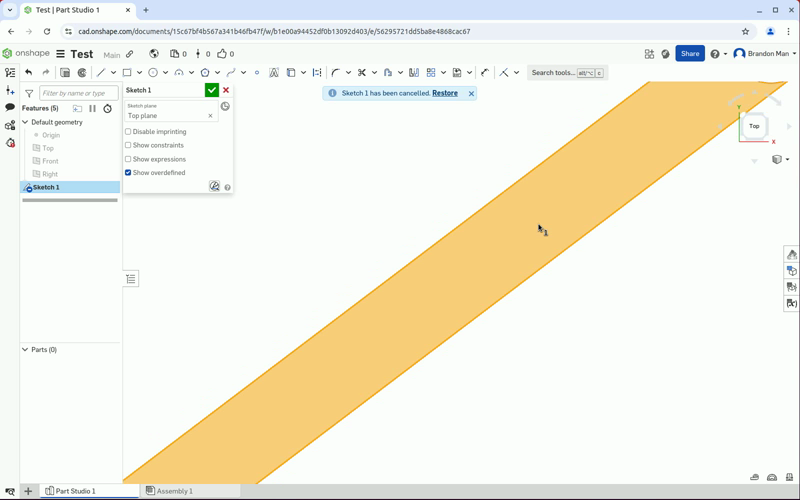
scroll(-6)
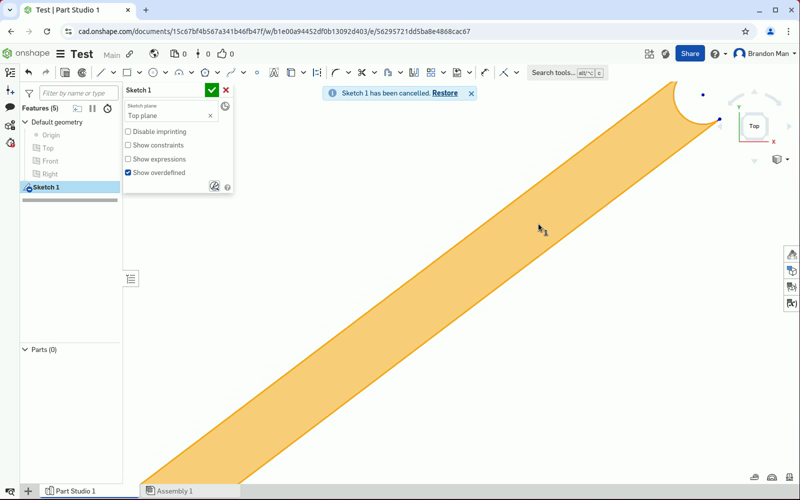
scroll(-6)
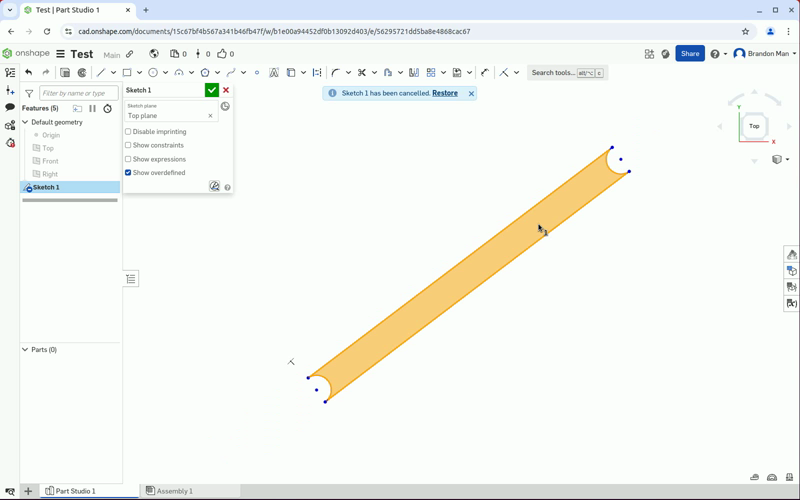
scroll(-6)
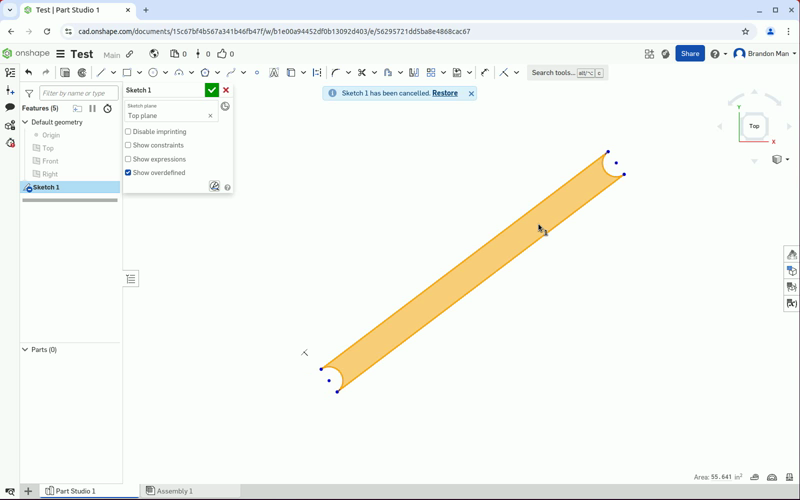
scroll(-6)
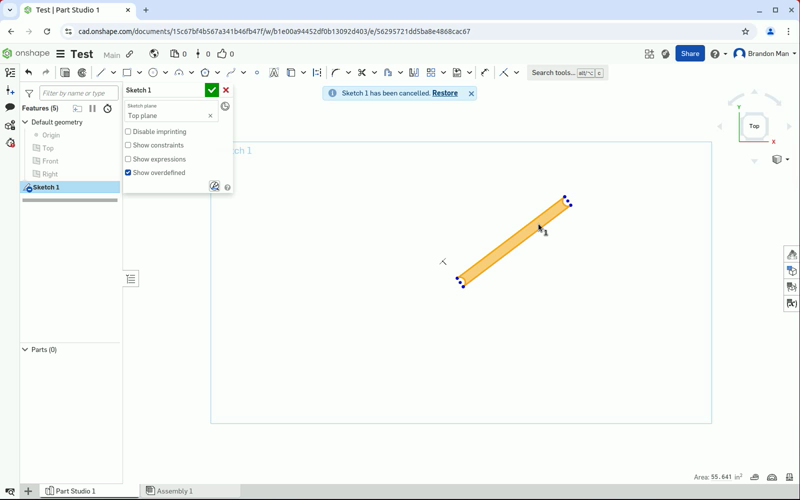
mouse_move(73, 352)
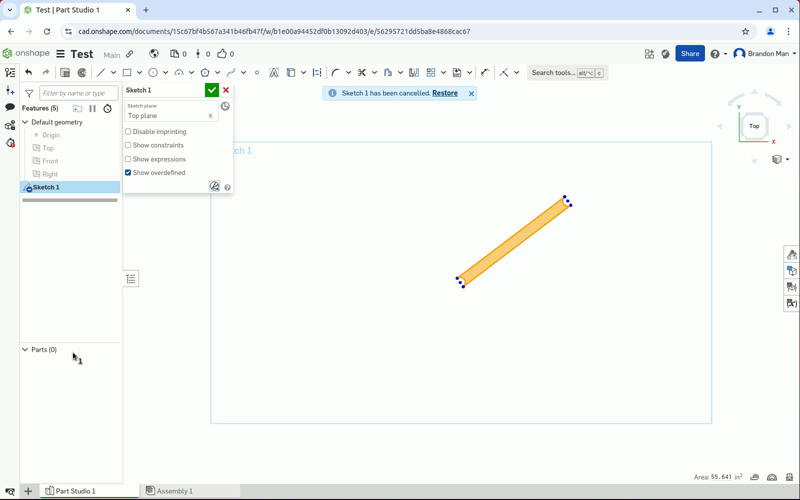
key(shift+y)
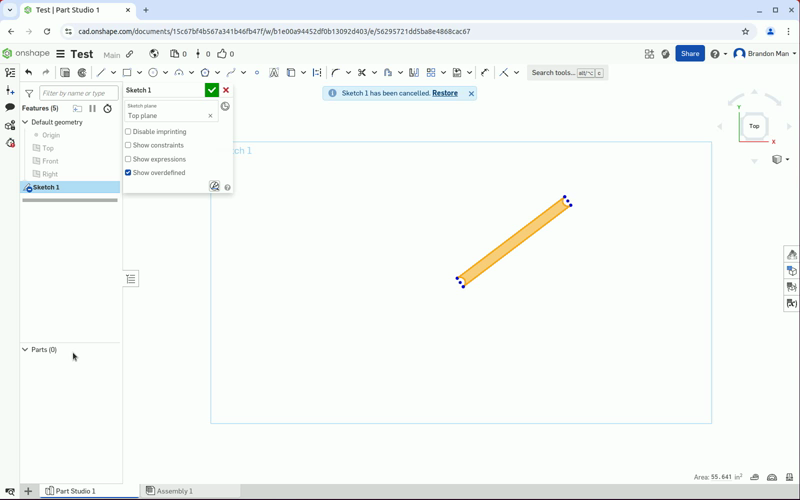
key(shift+e)
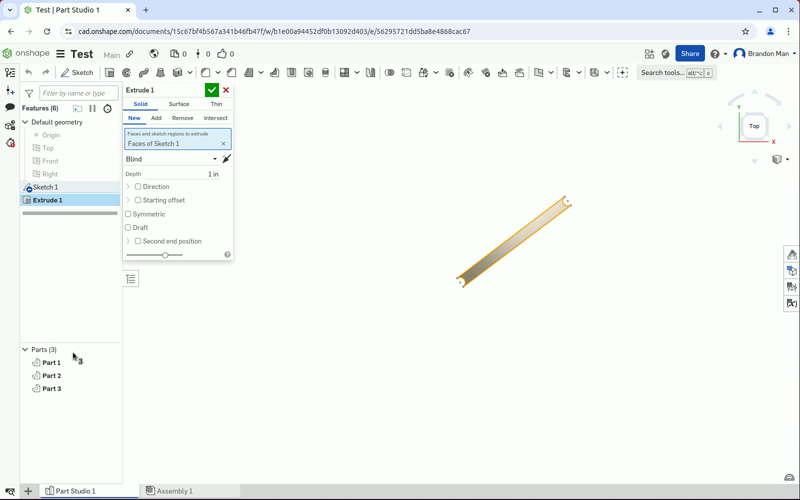
mouse_move(143, 106)
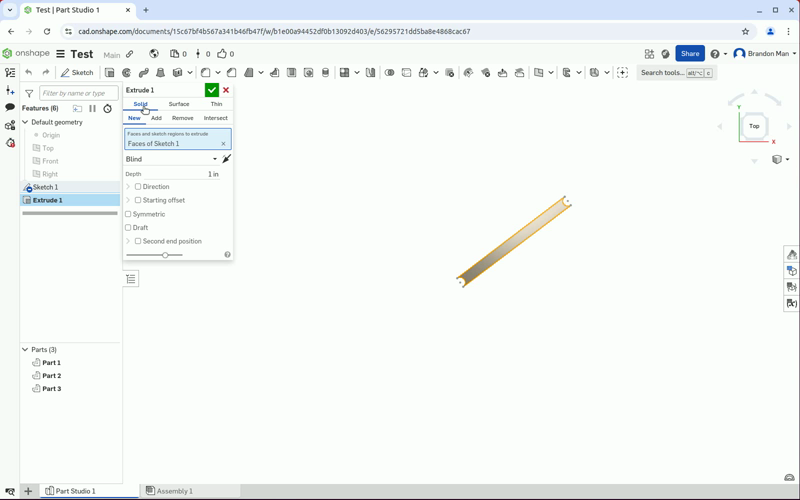
click(143, 106)
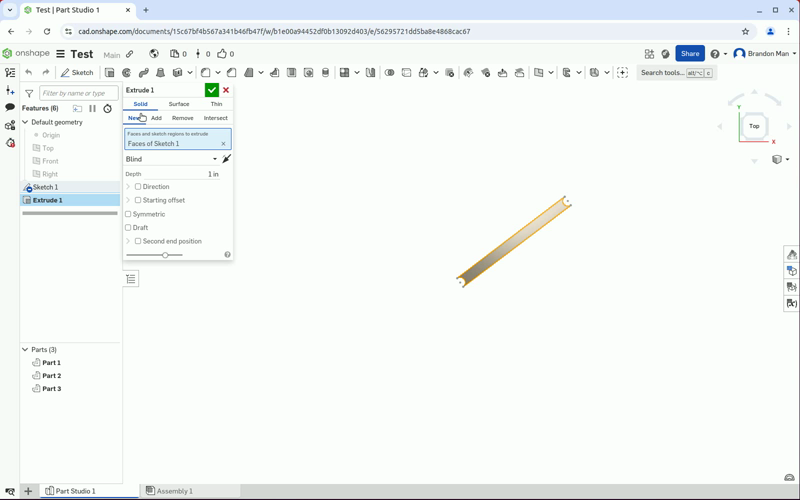
mouse_move(137, 120)
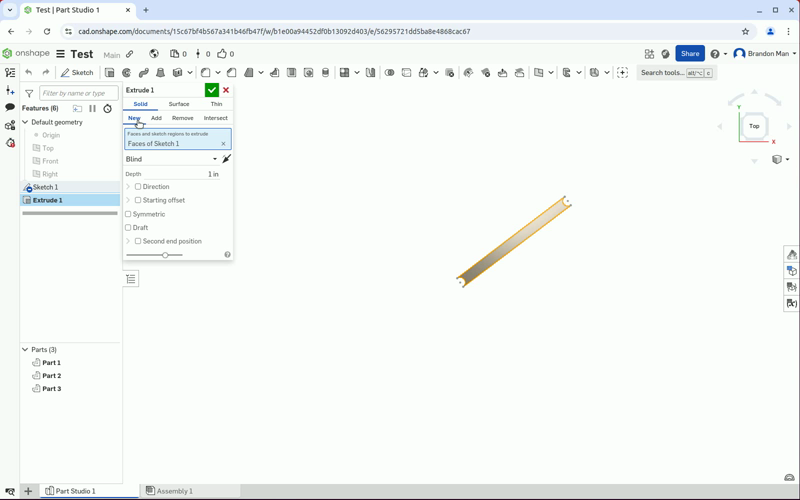
click(137, 120)
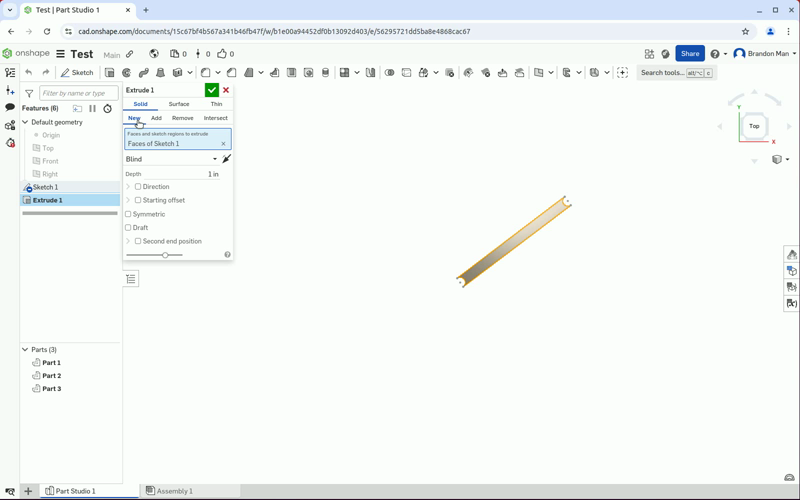
key(tab, 4)
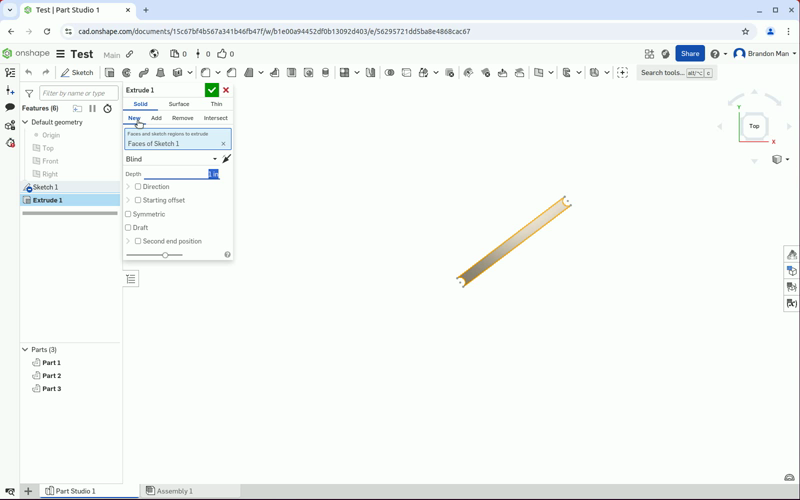
text(1.204)
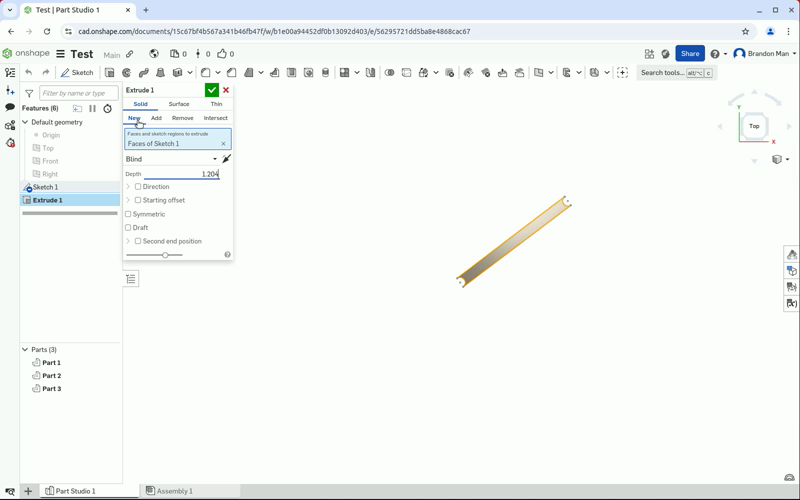
key(enter)
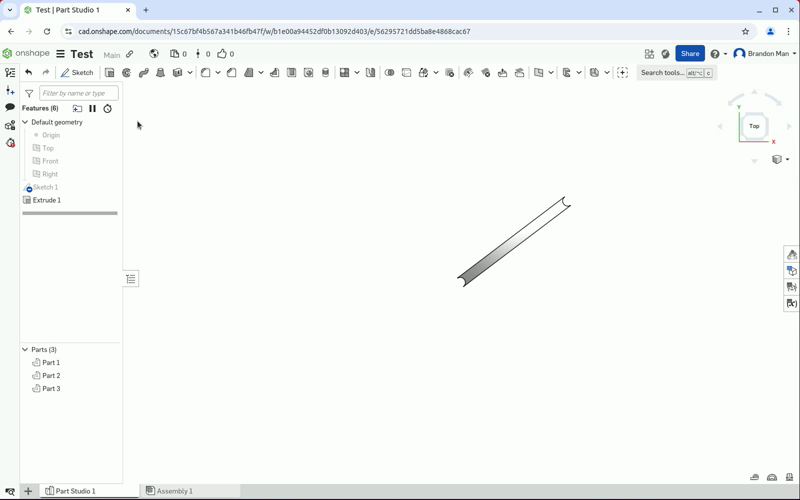
key(shift+h)
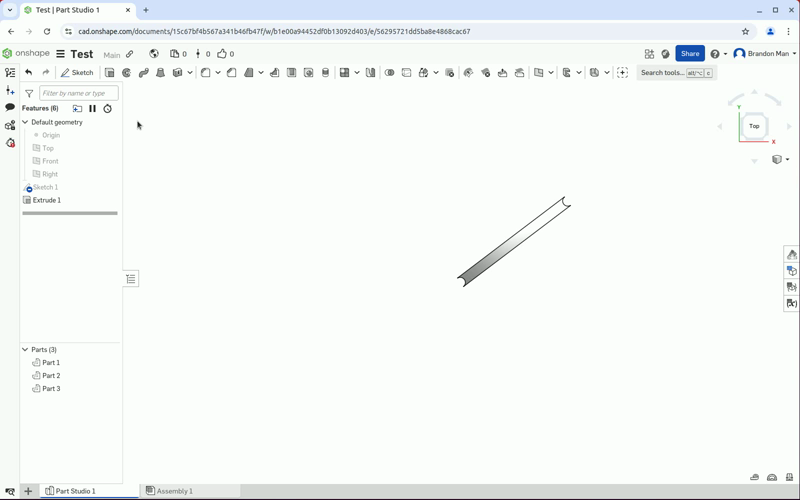
key(shift+h)
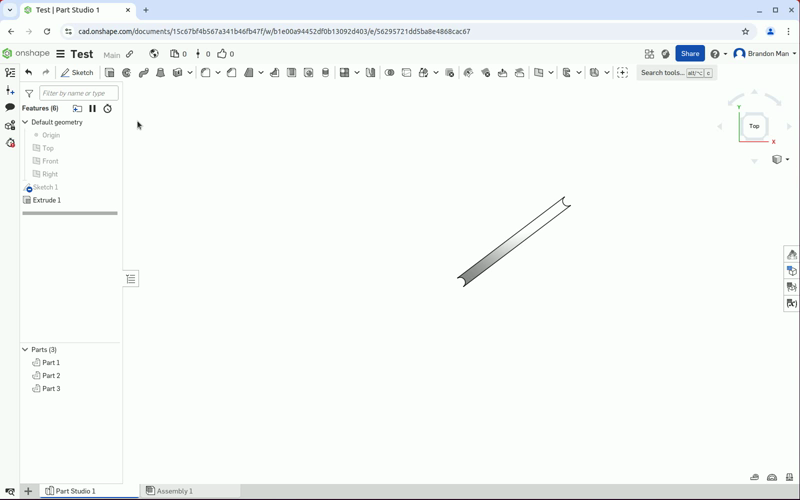
mouse_move(73, 189)
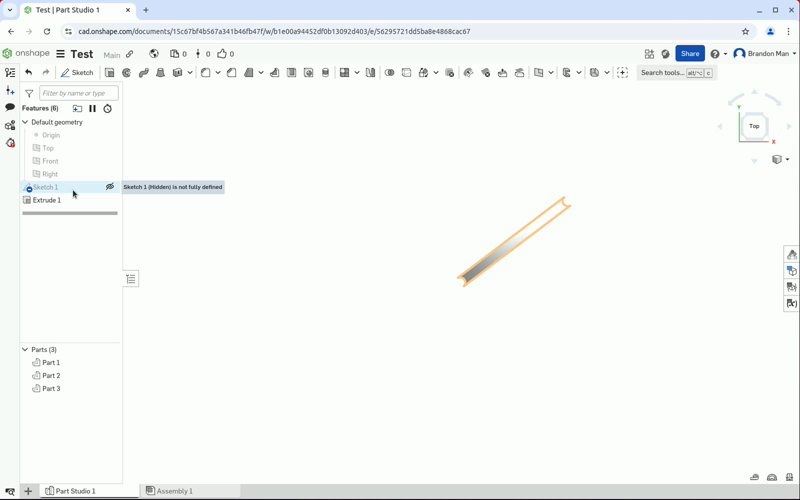
click(73, 189)
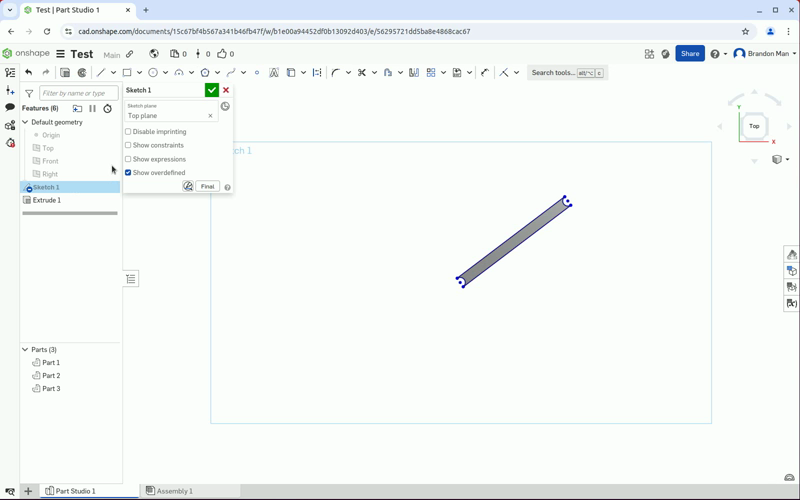
mouse_move(229, 92)
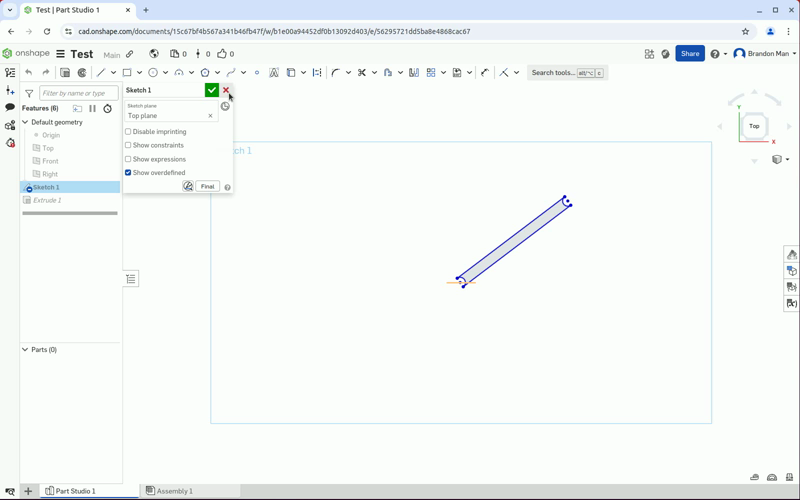
click(229, 92)
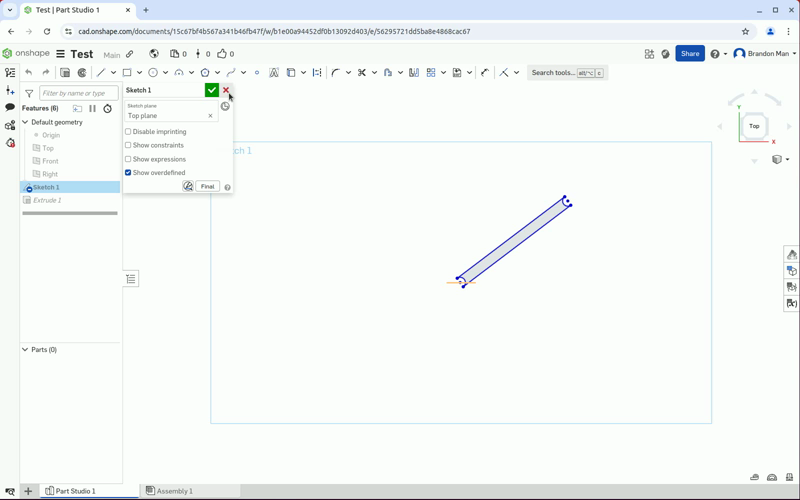
key(shift+s)
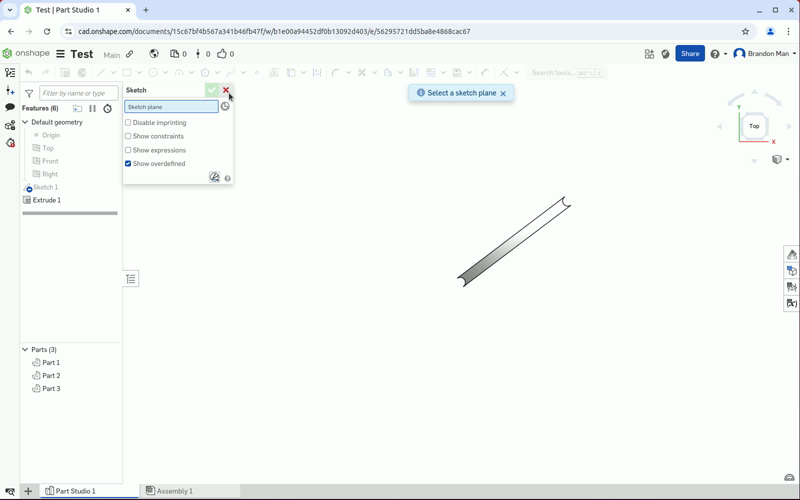
mouse_move(73, 150)
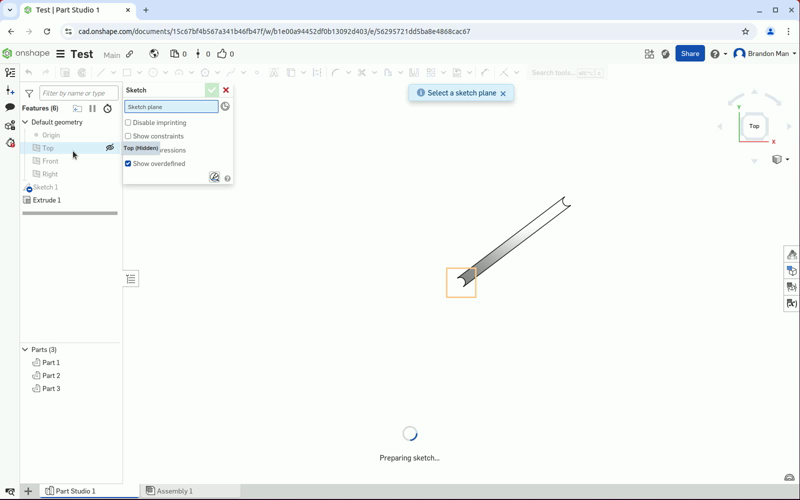
click(73, 150)
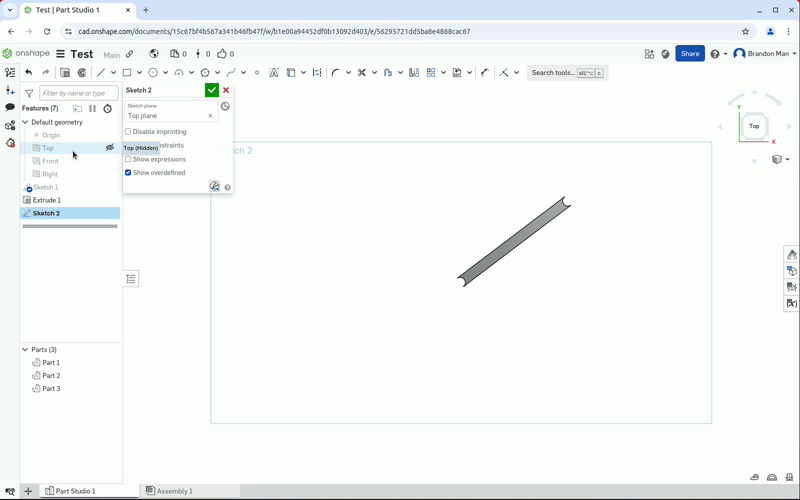
mouse_move(73, 352)
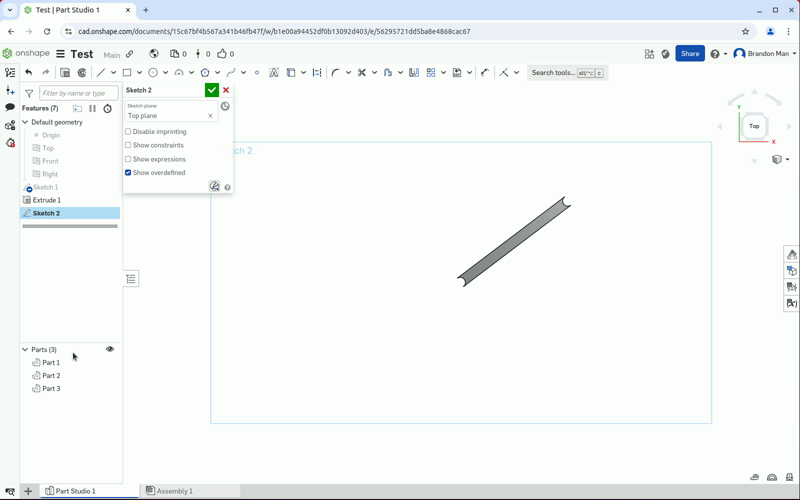
key(y)
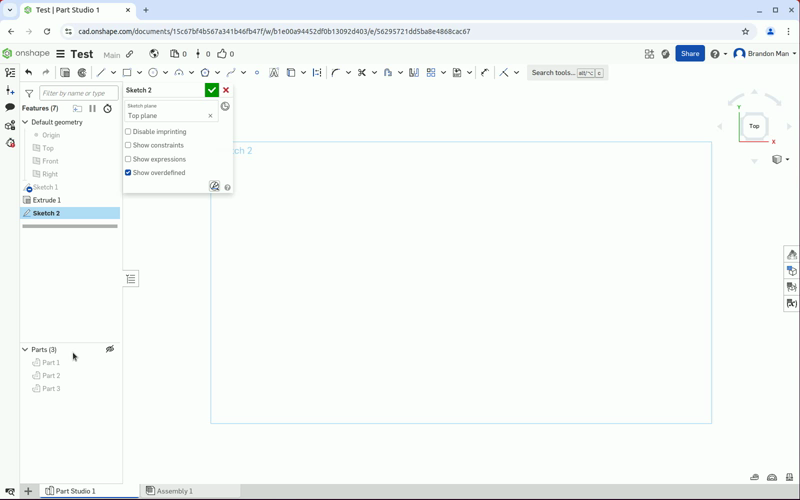
key(c)
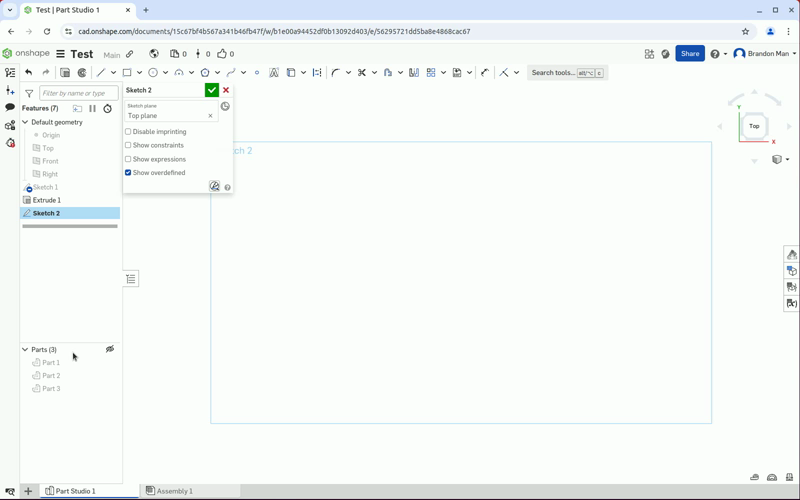
key_down(shift)
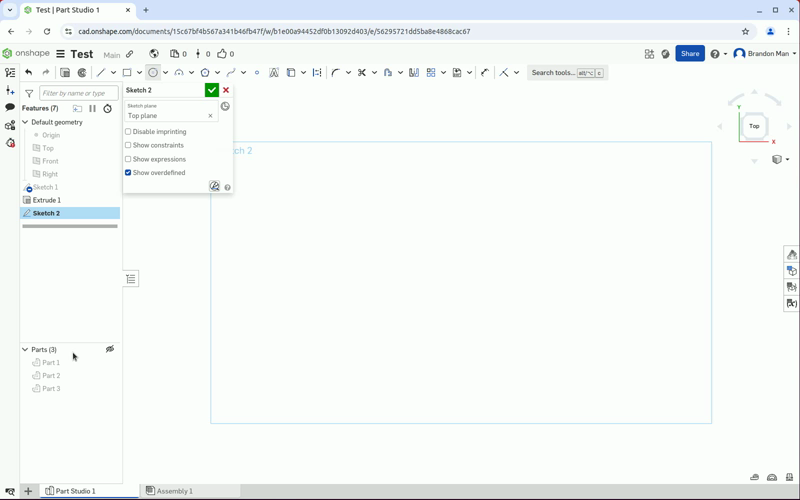
mouse_move(460, 282)
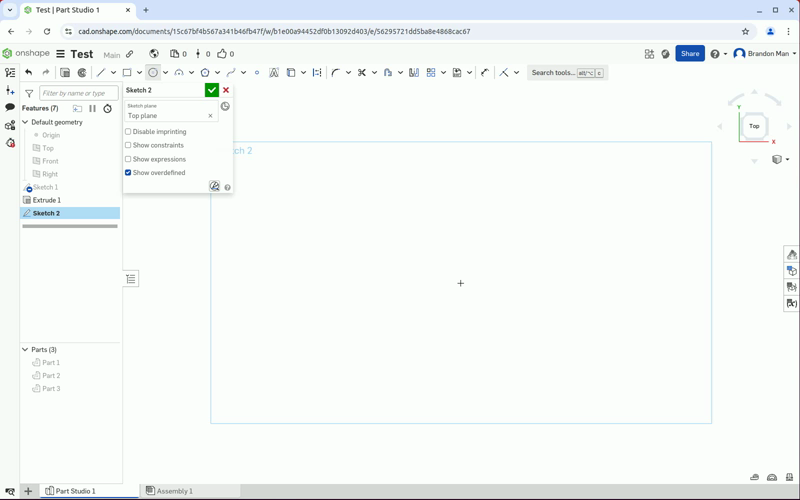
click(460, 282)
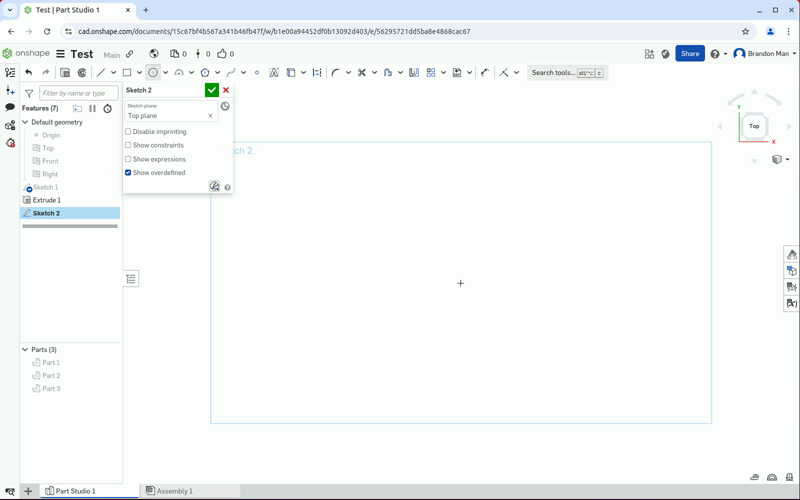
key_up(shift)
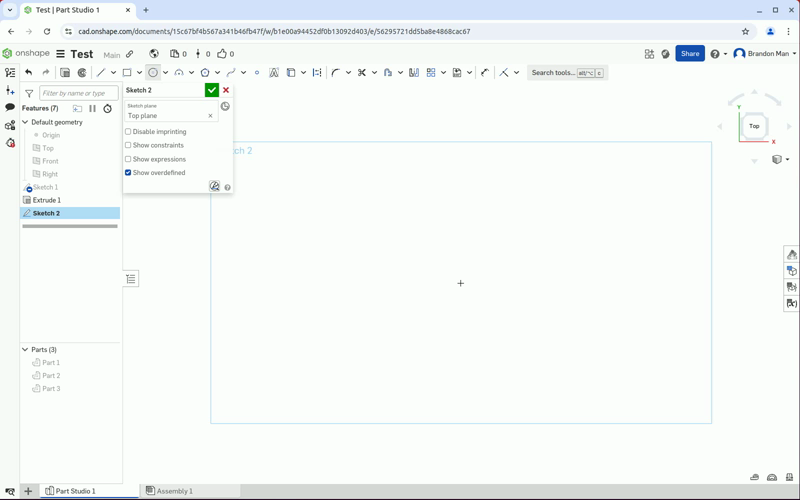
mouse_move(466, 282)
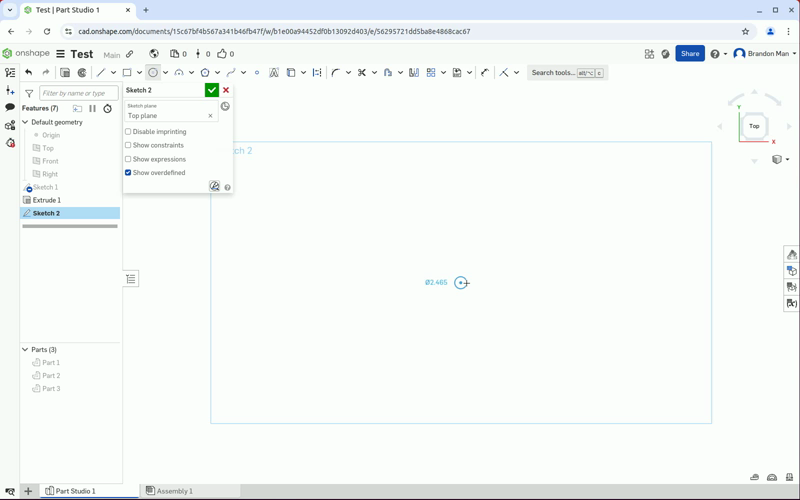
click(466, 282)
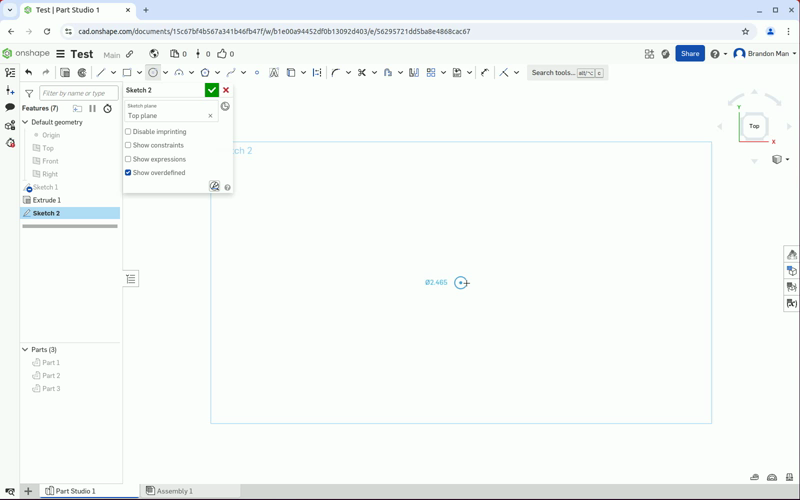
key(esc)
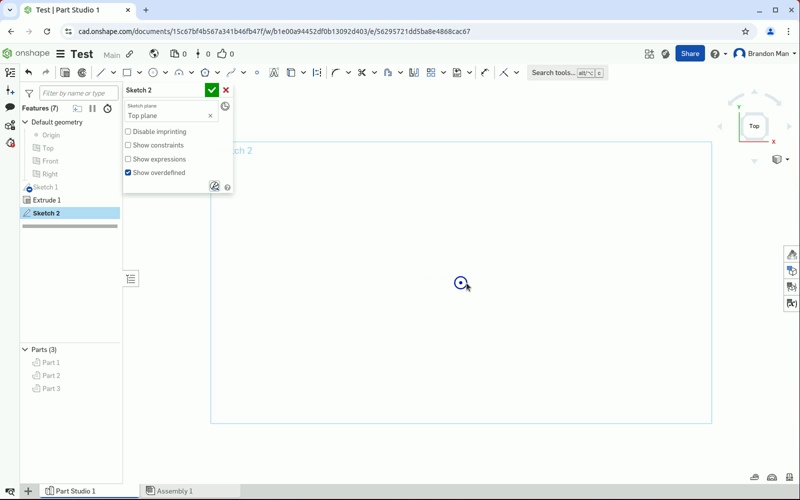
key(c)
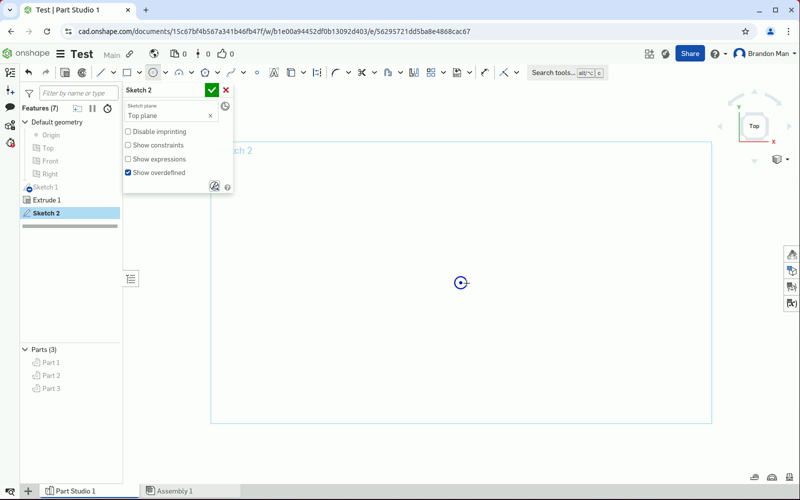
key_down(shift)
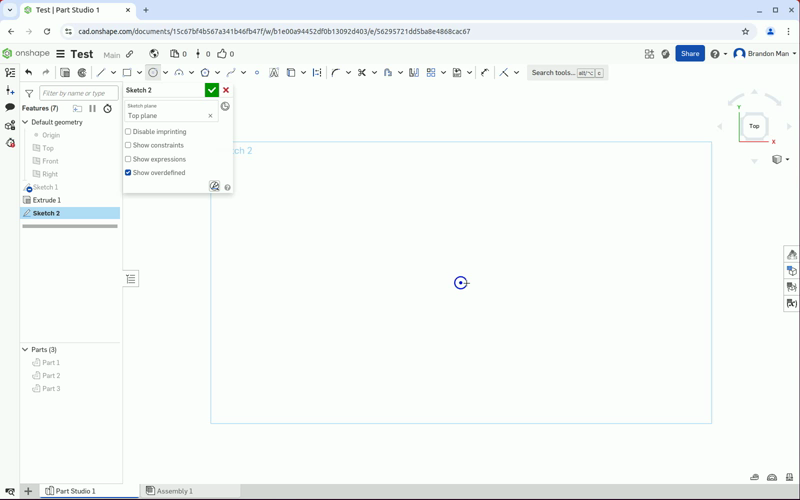
mouse_move(460, 282)
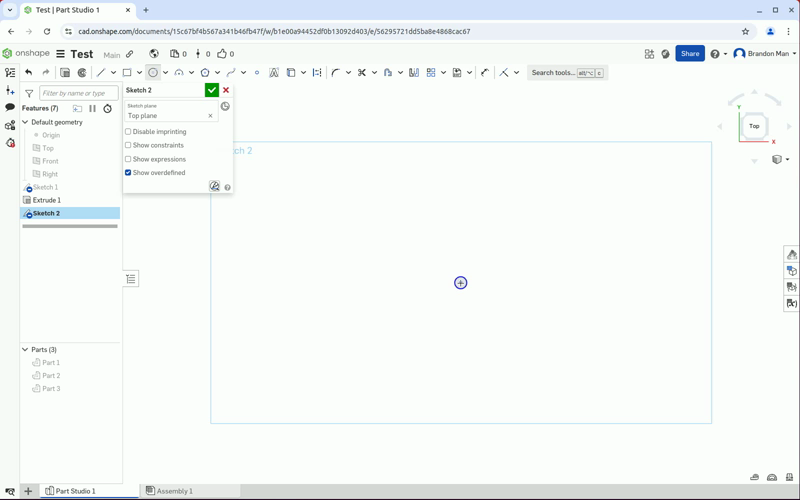
click(460, 282)
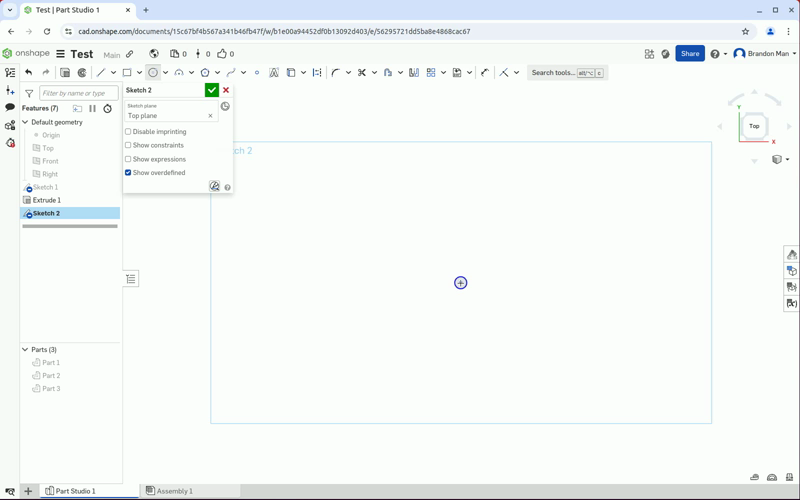
key_up(shift)
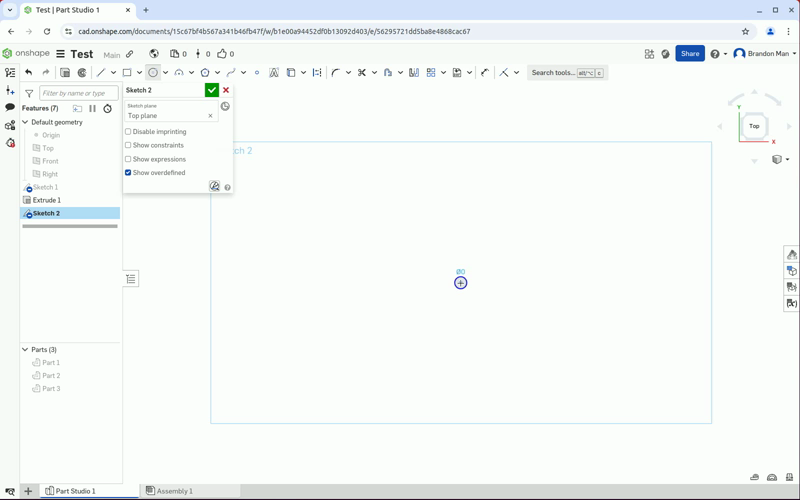
mouse_move(463, 282)
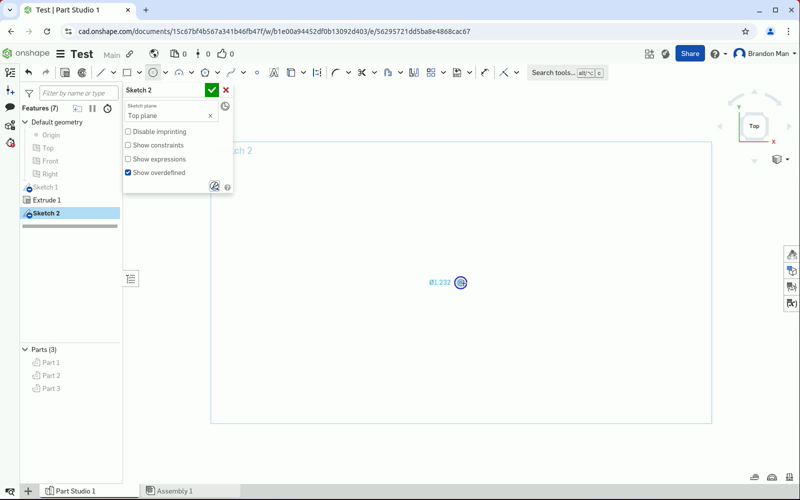
scroll(6)
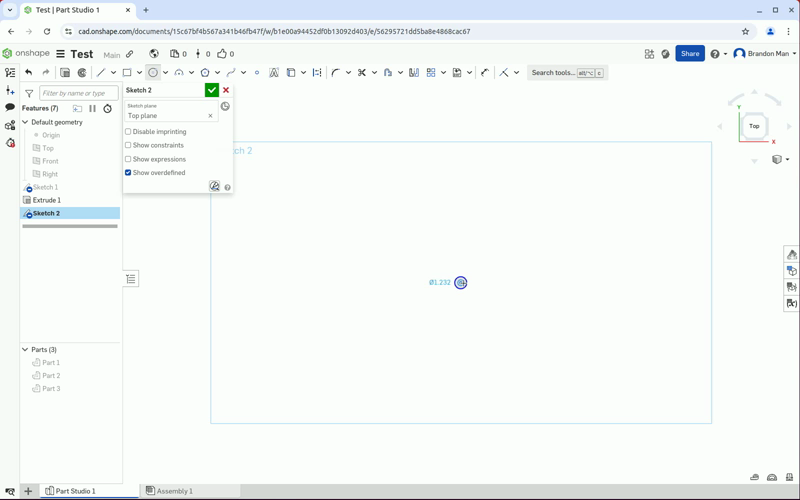
scroll(6)
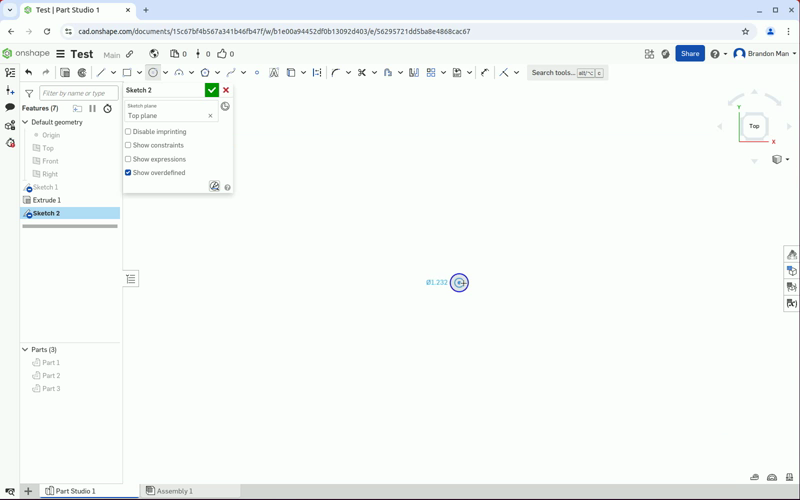
scroll(6)
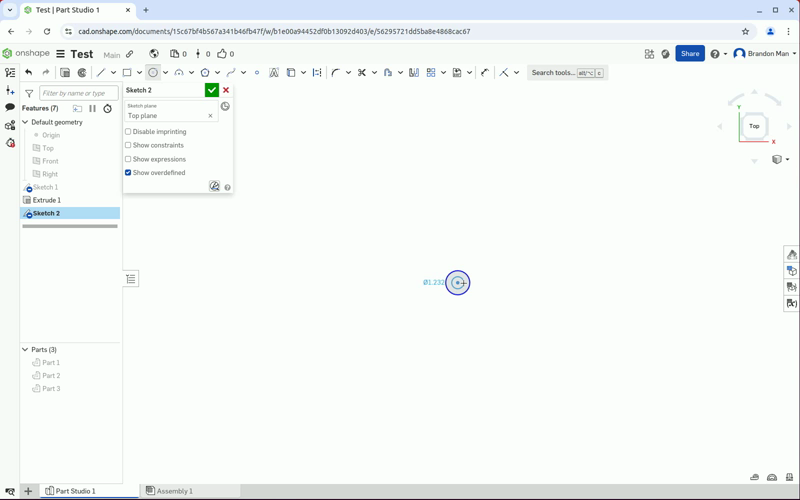
scroll(6)
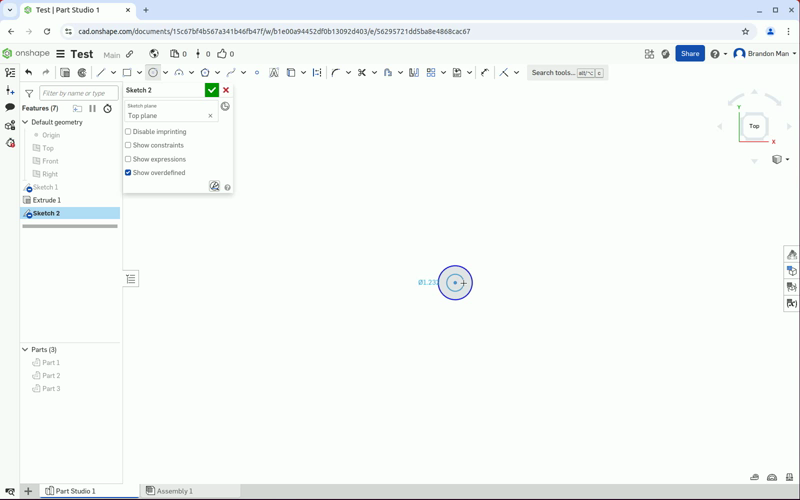
scroll(6)
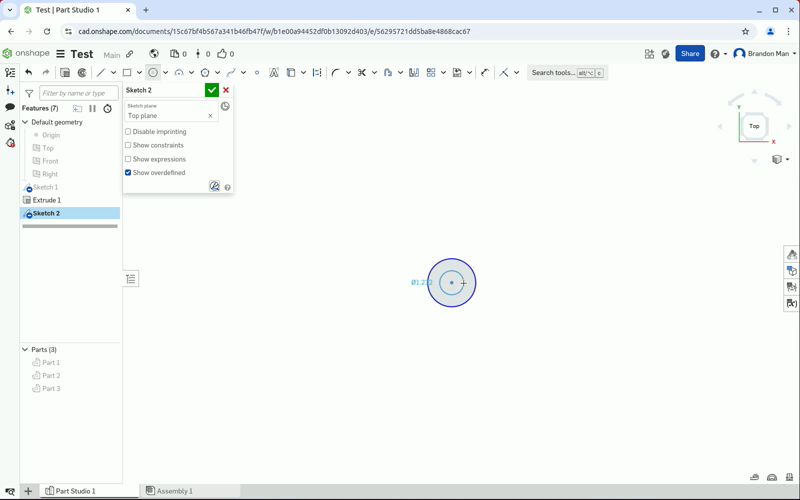
scroll(6)
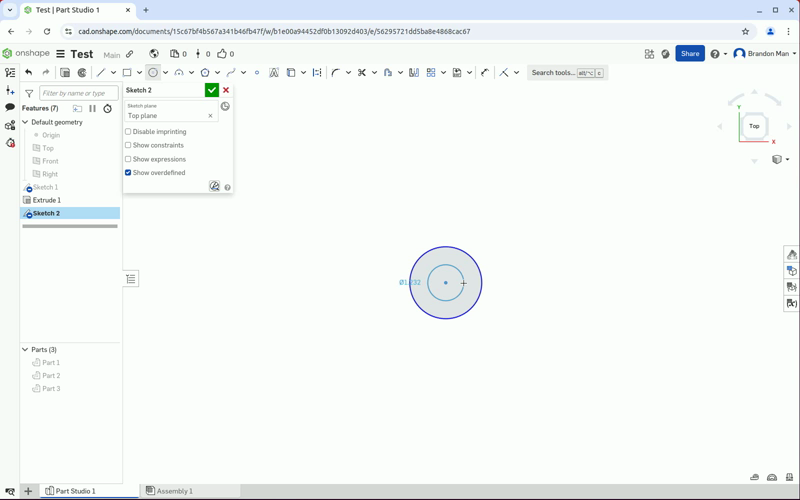
scroll(6)
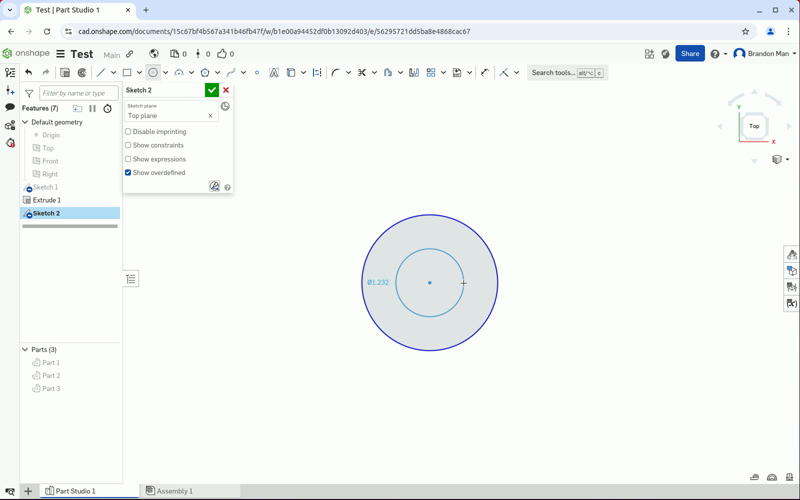
click(463, 282)
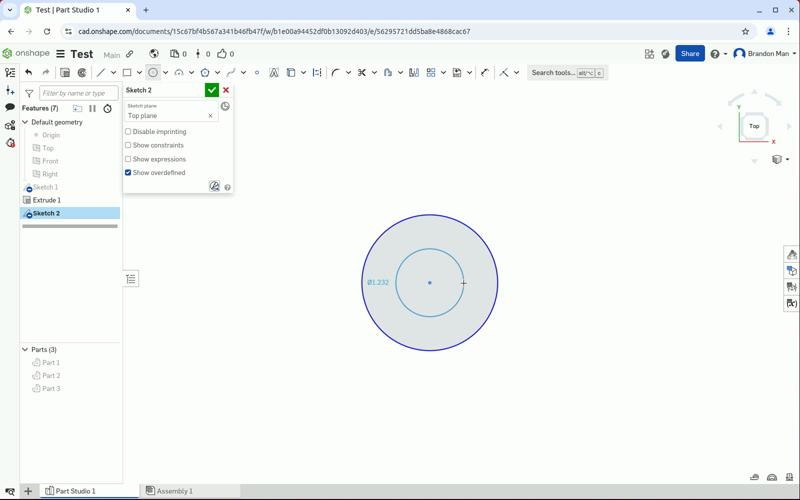
scroll(-6)
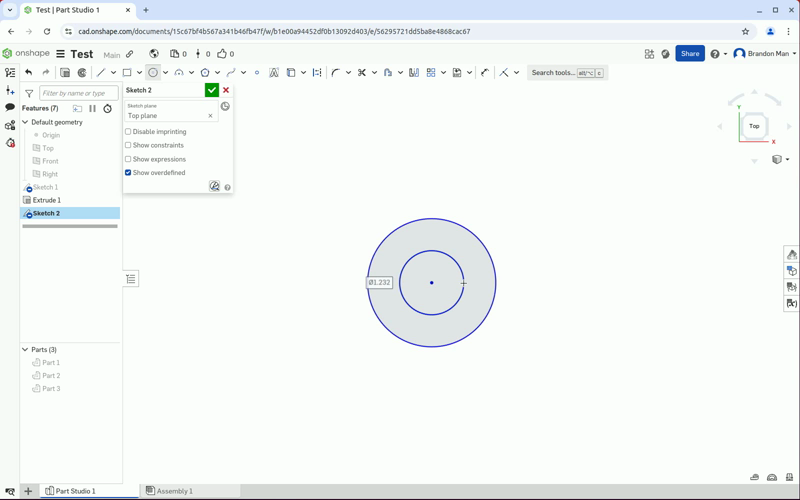
scroll(-6)
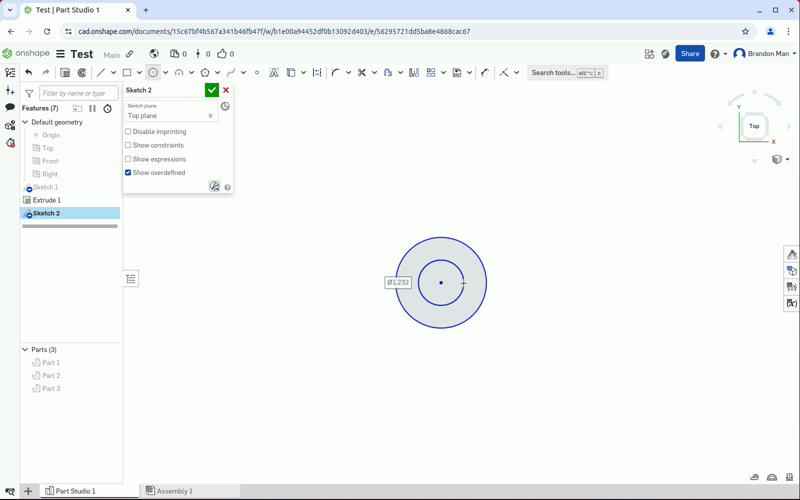
scroll(-6)
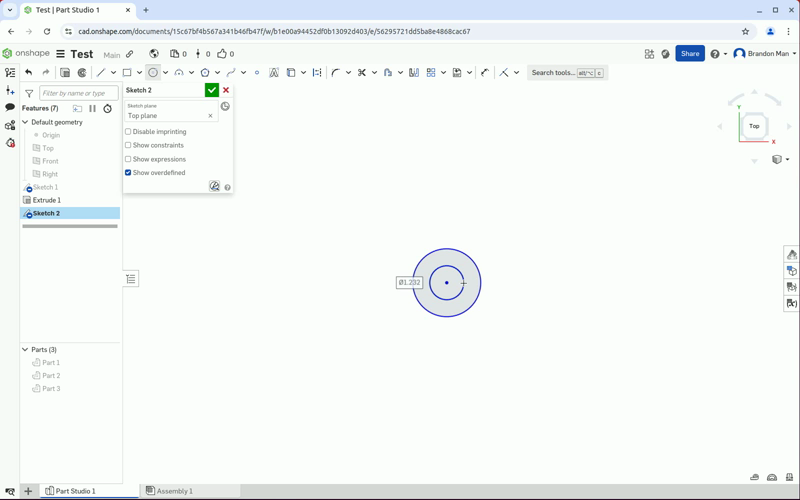
scroll(-6)
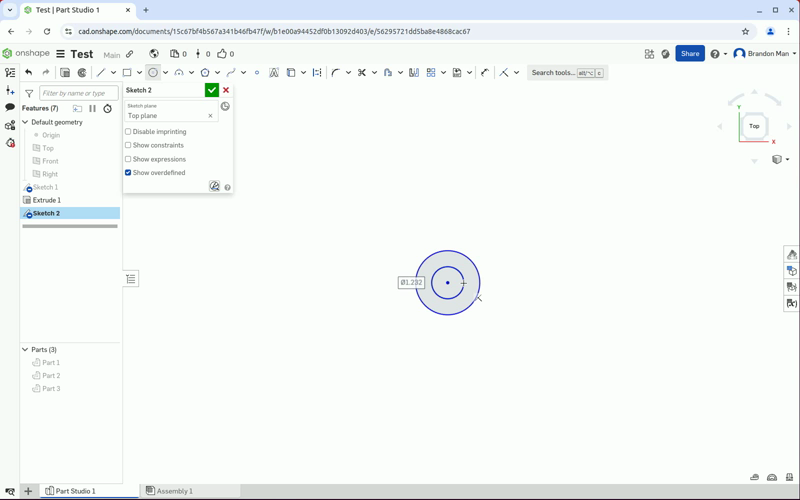
scroll(-6)
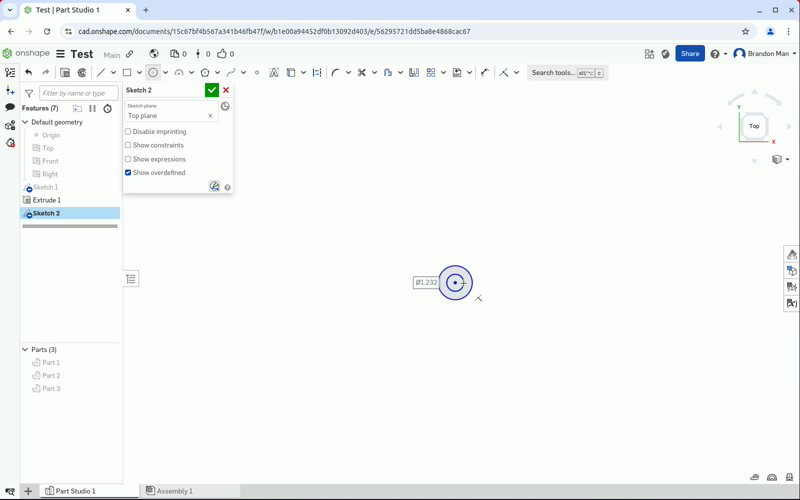
scroll(-6)
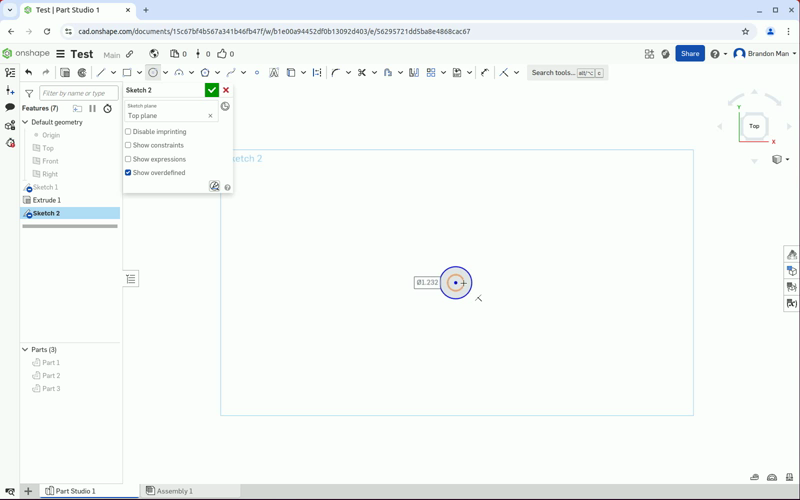
scroll(-6)
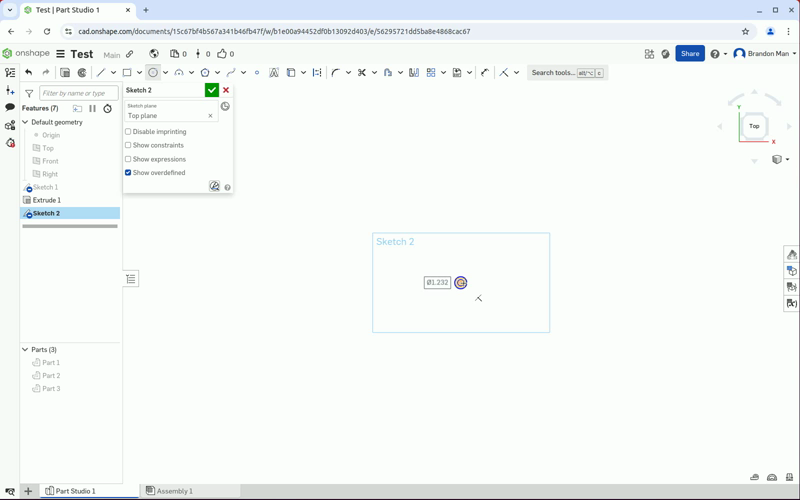
key(esc)
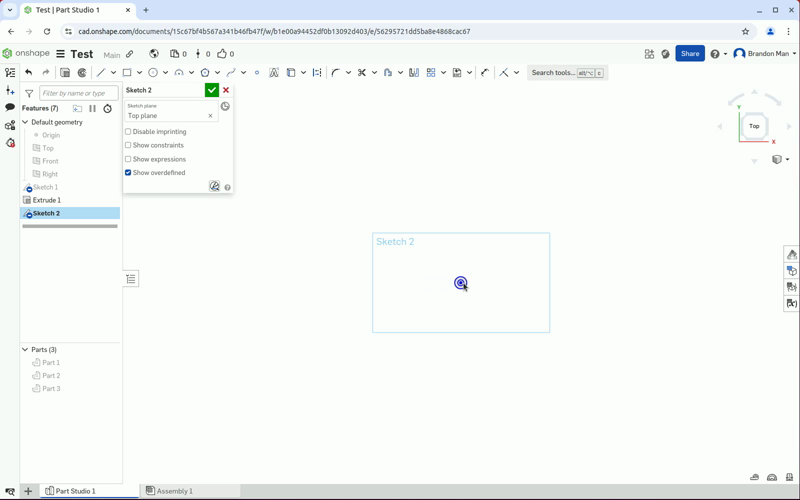
mouse_move(457, 280)
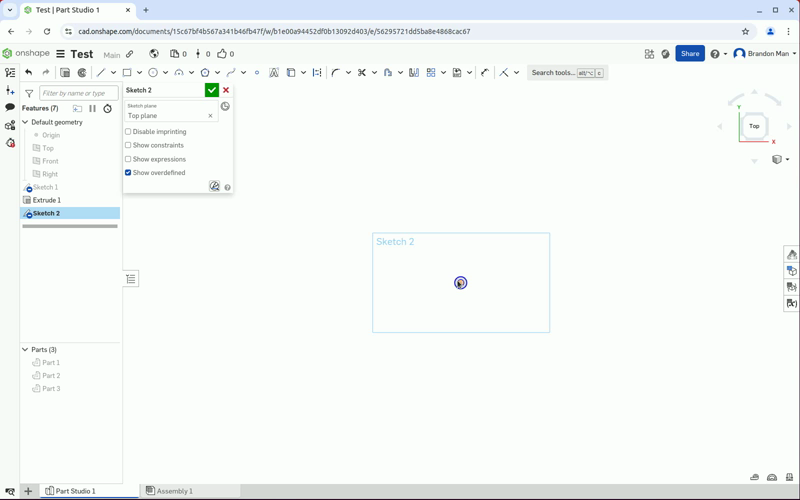
scroll(6)
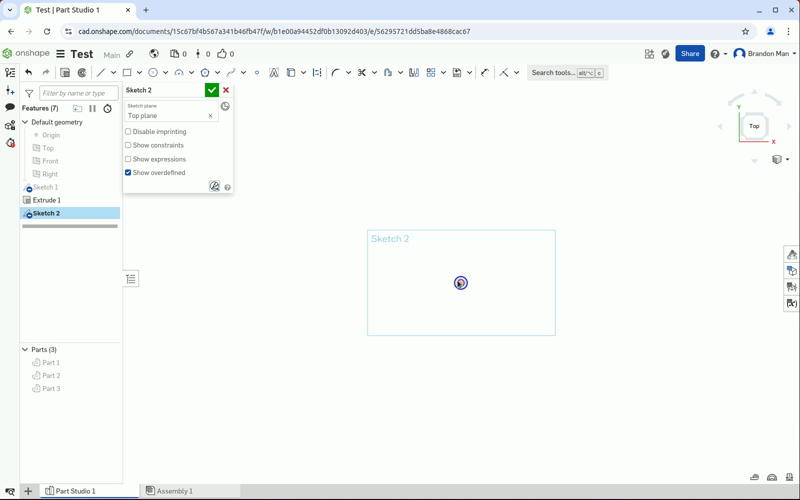
scroll(6)
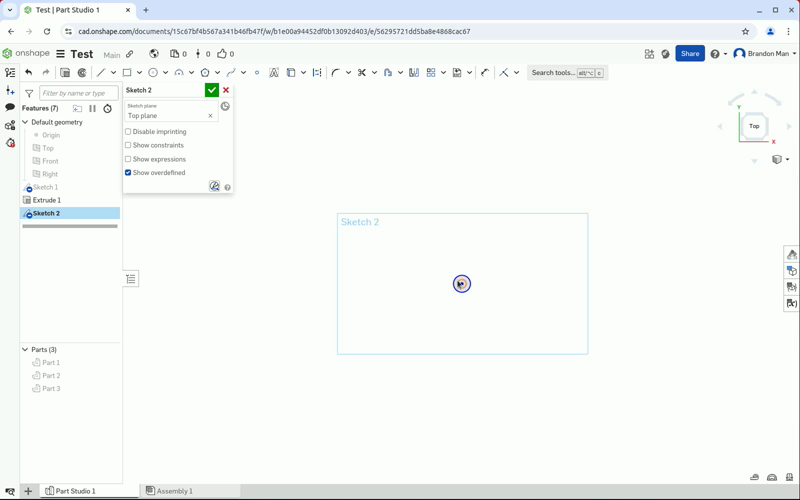
scroll(6)
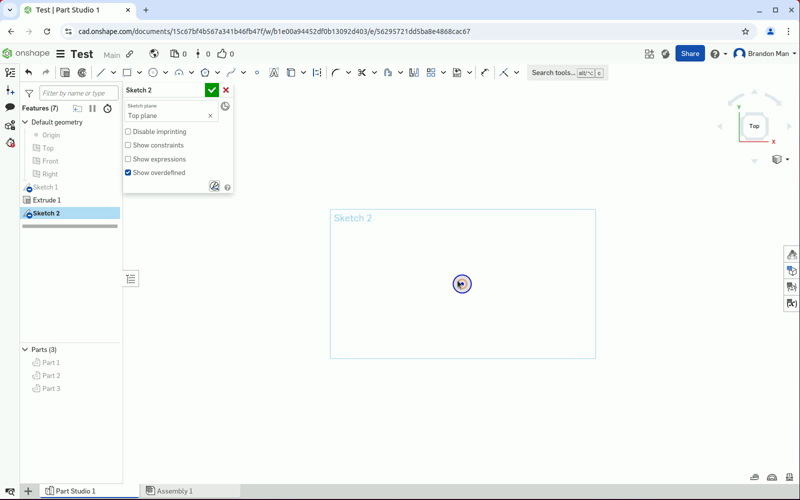
scroll(6)
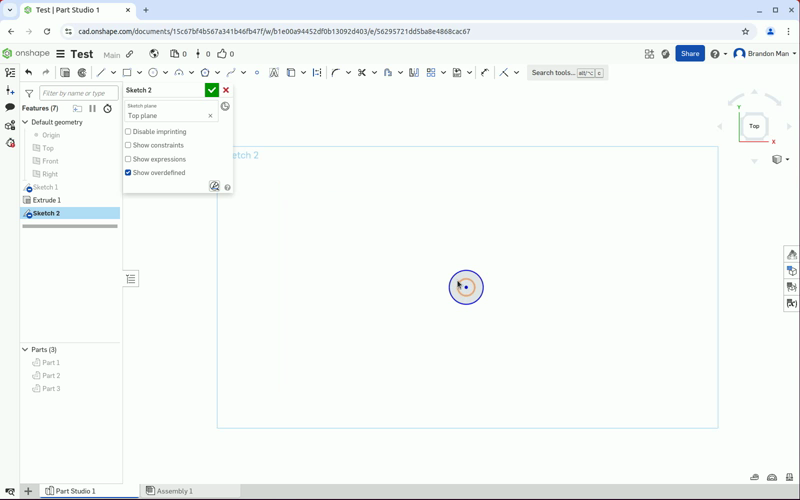
scroll(6)
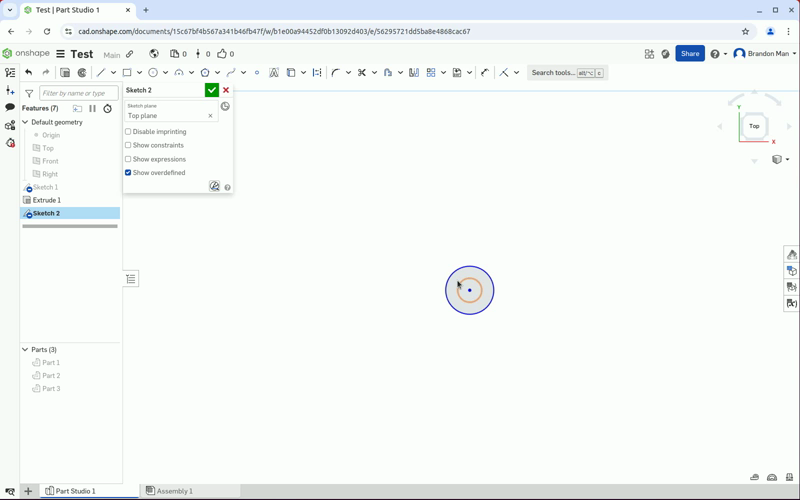
scroll(6)
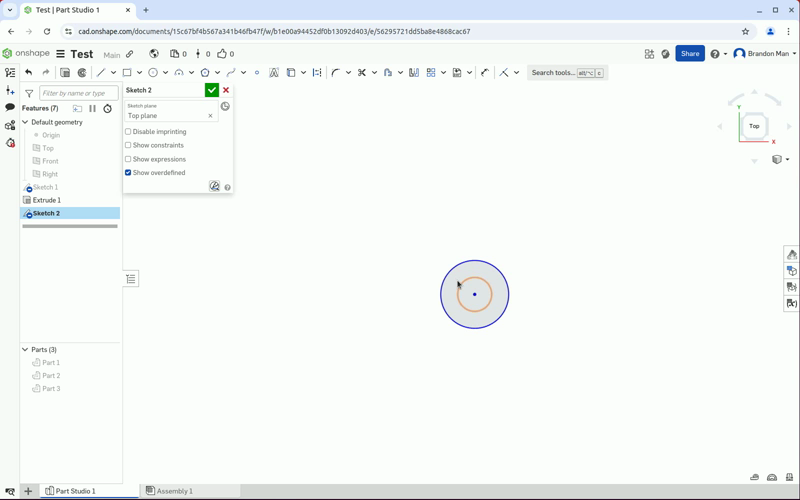
scroll(6)
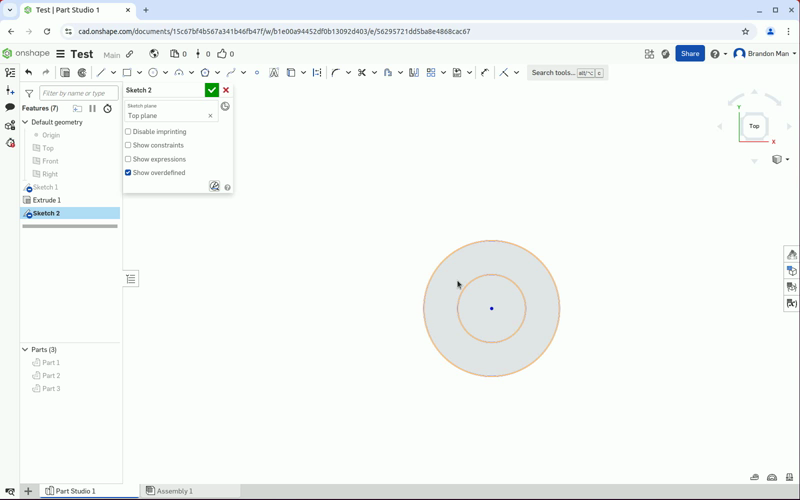
click(457, 280)
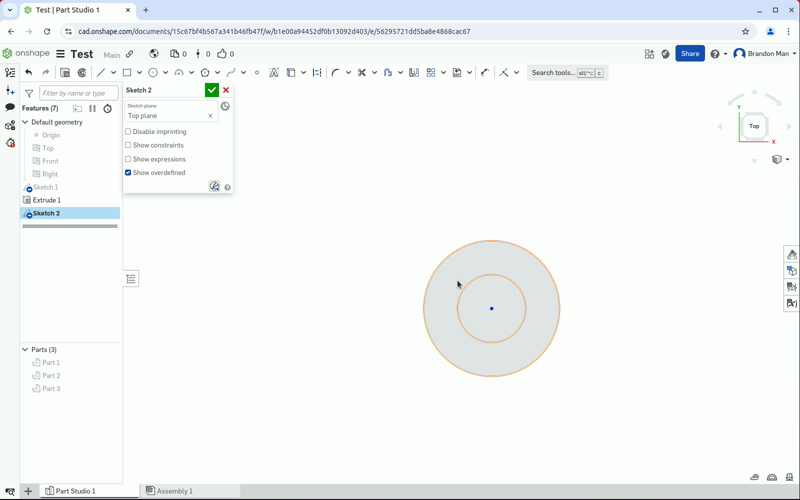
scroll(-6)
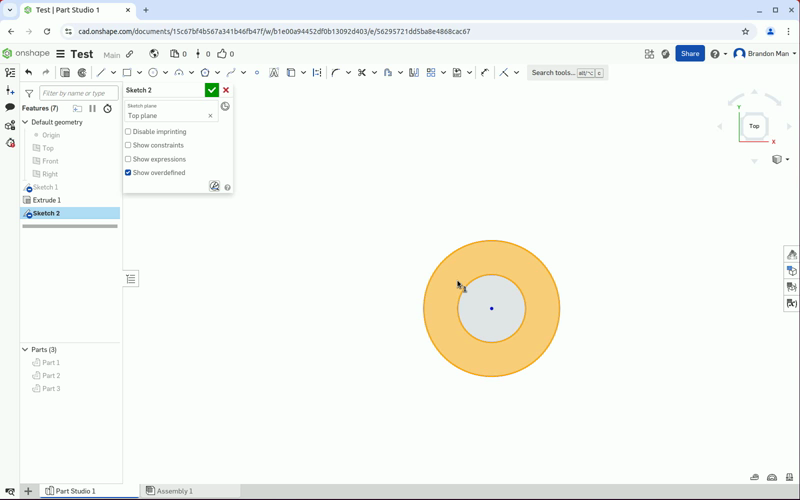
scroll(-6)
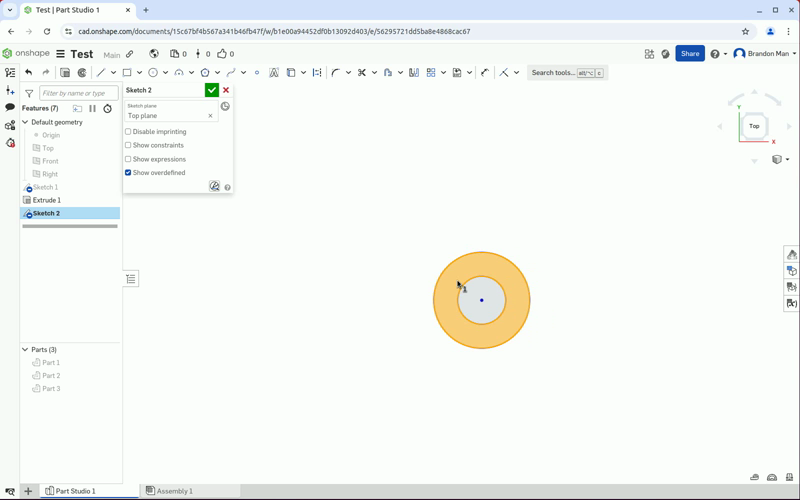
scroll(-6)
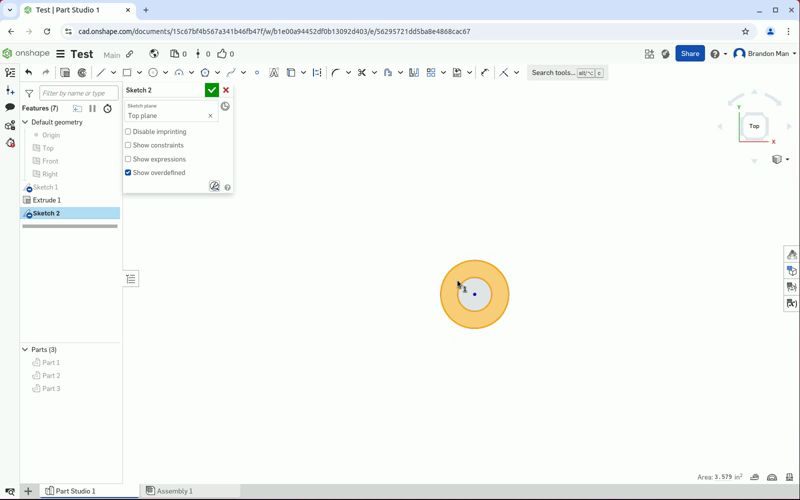
scroll(-6)
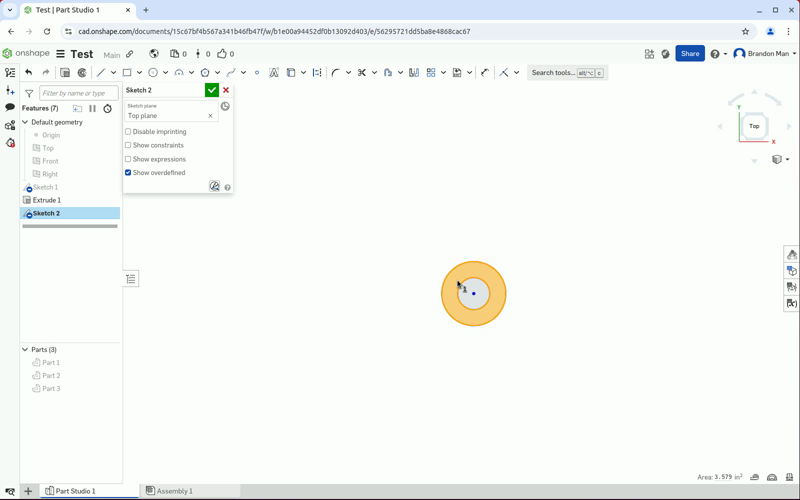
scroll(-6)
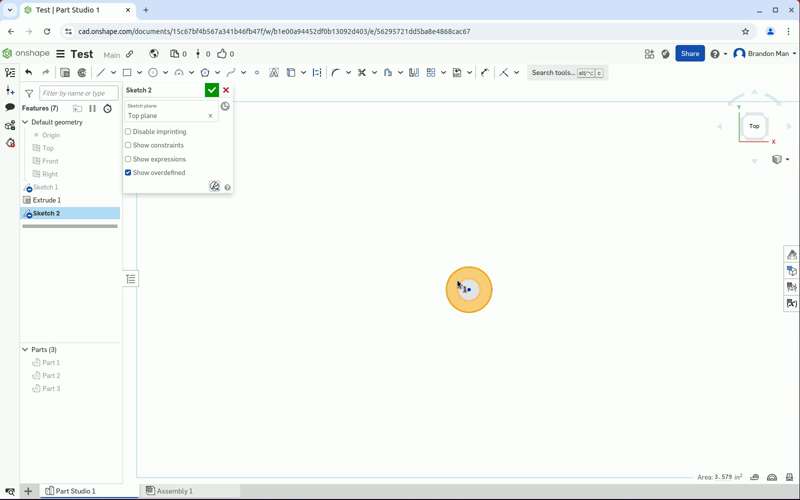
scroll(-6)
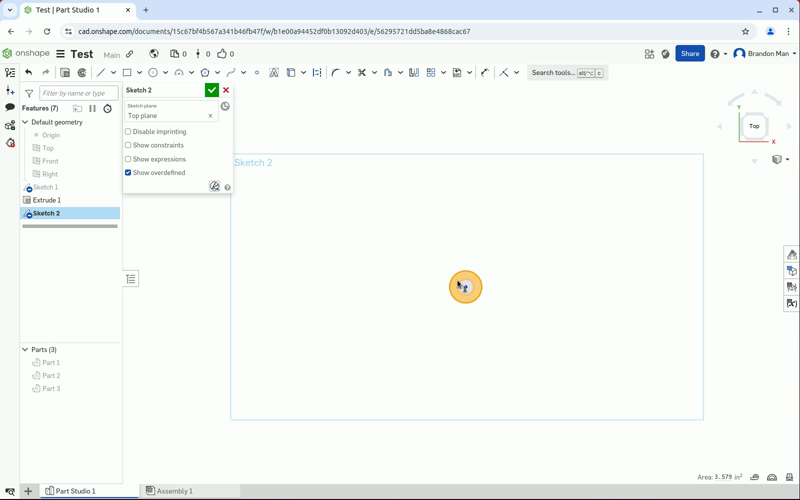
scroll(-6)
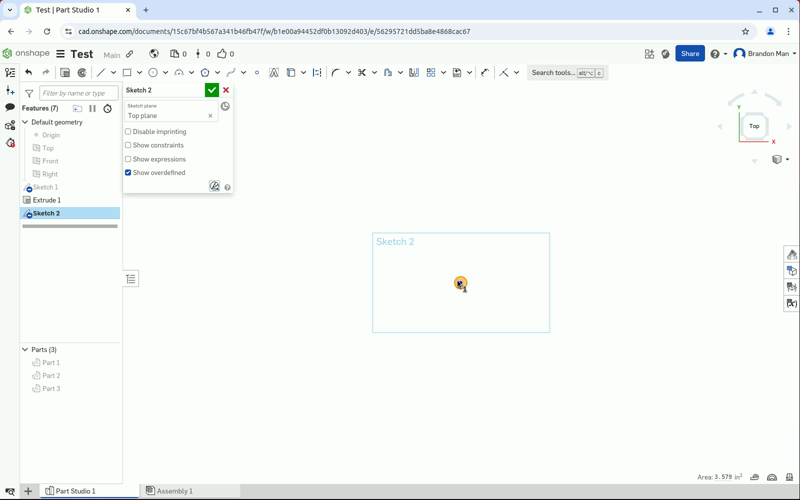
mouse_move(73, 352)
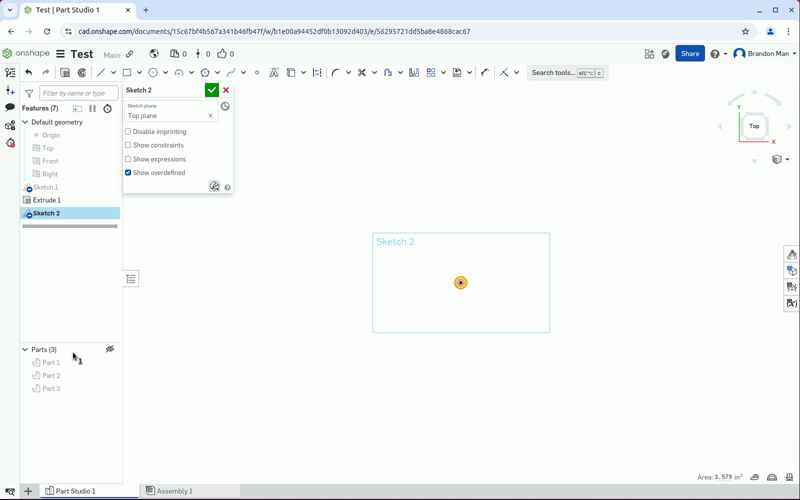
key(shift+y)
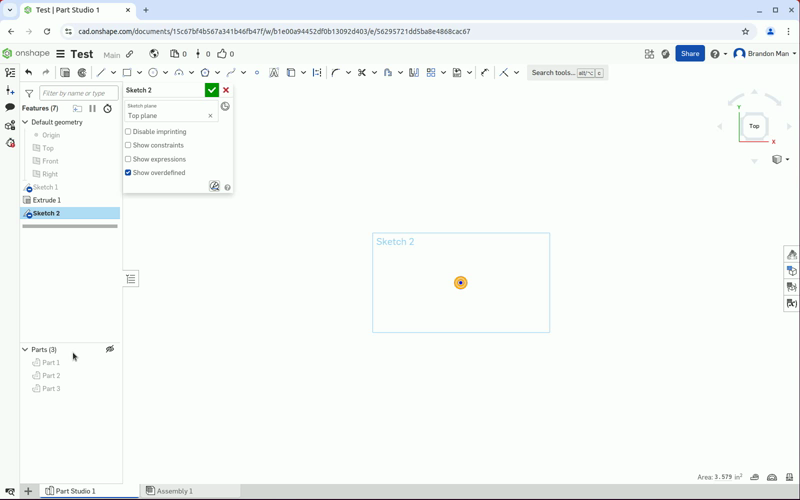
key(shift+e)
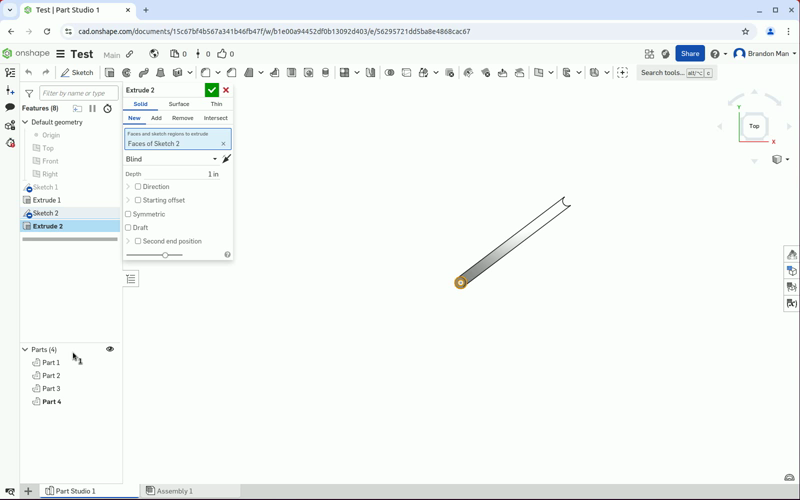
mouse_move(143, 106)
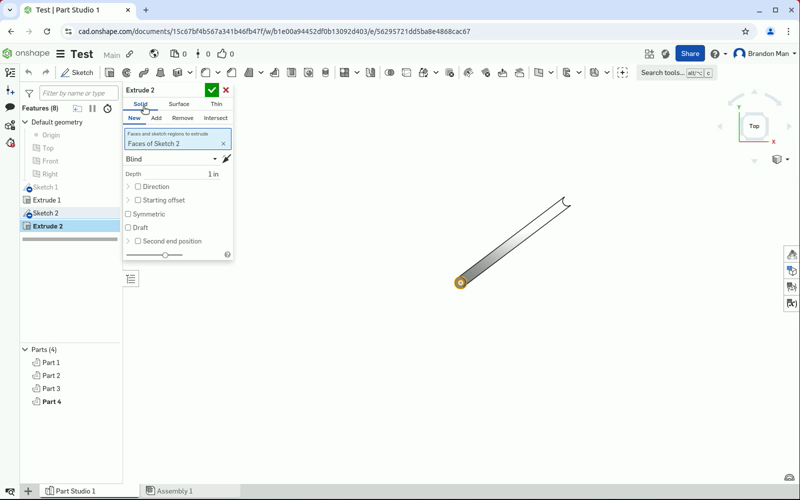
click(143, 106)
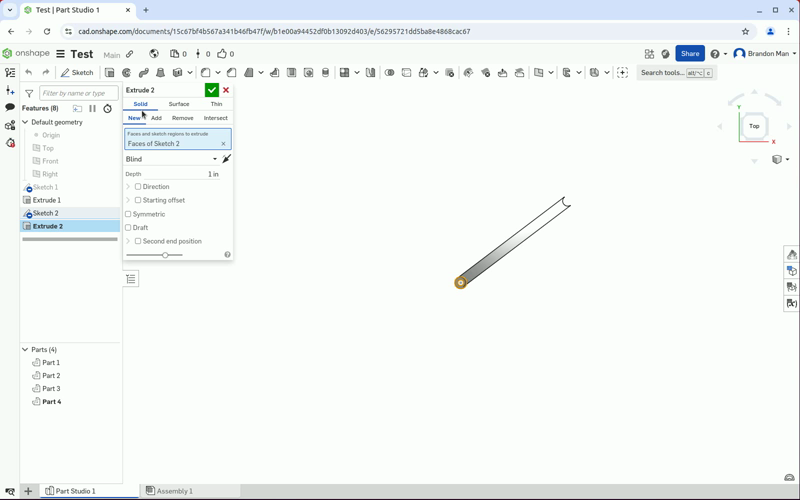
mouse_move(137, 120)
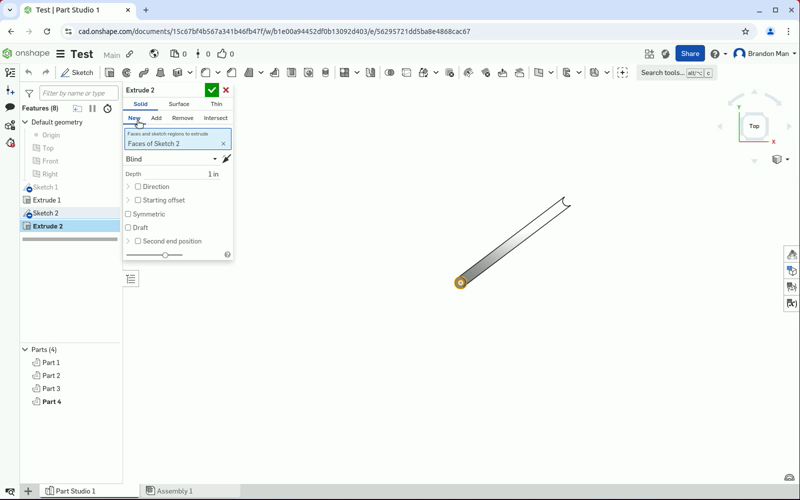
click(137, 120)
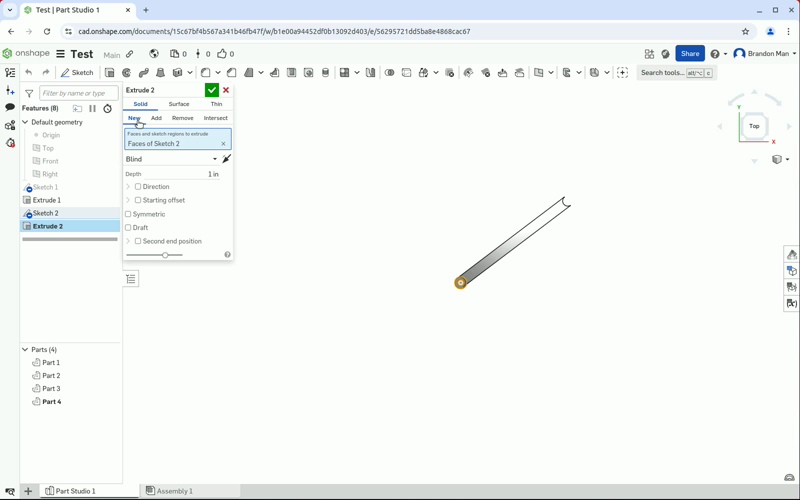
key(tab, 4)
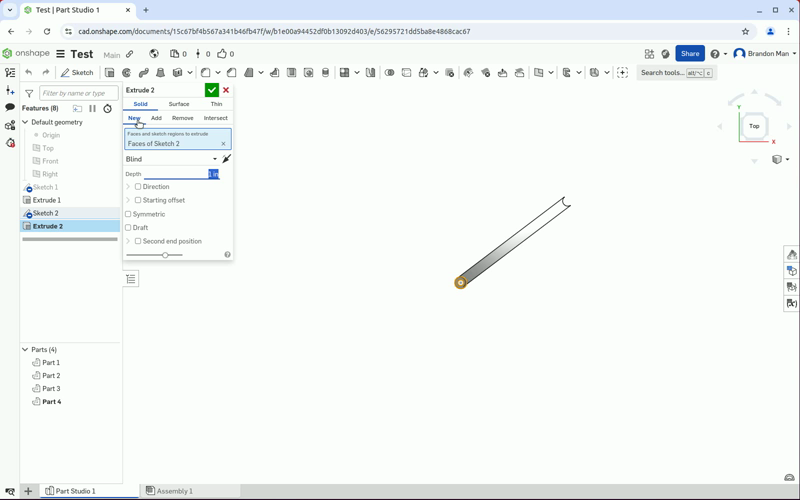
text(1.204)
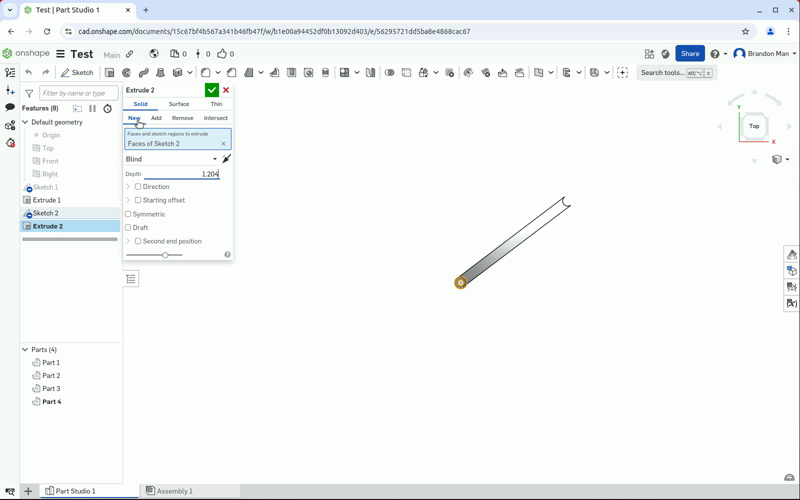
key(enter)
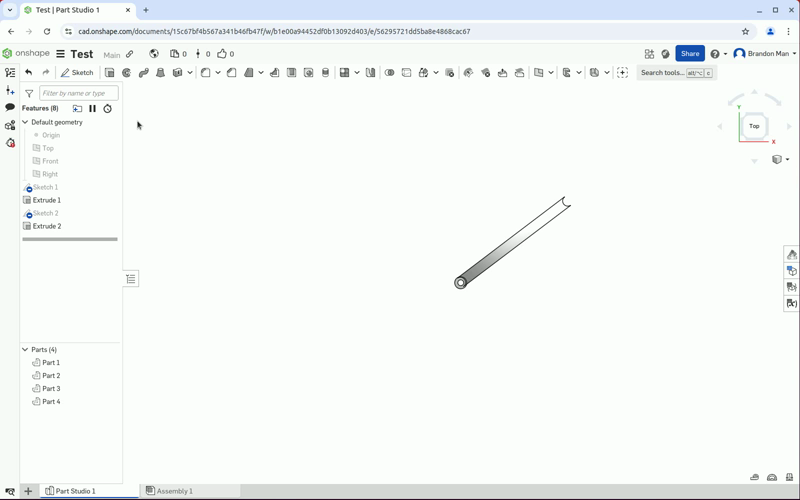
key(shift+h)
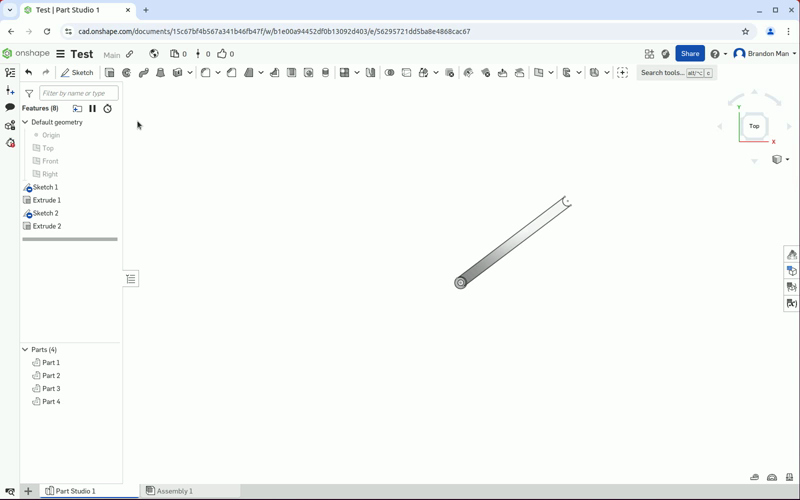
key(shift+h)
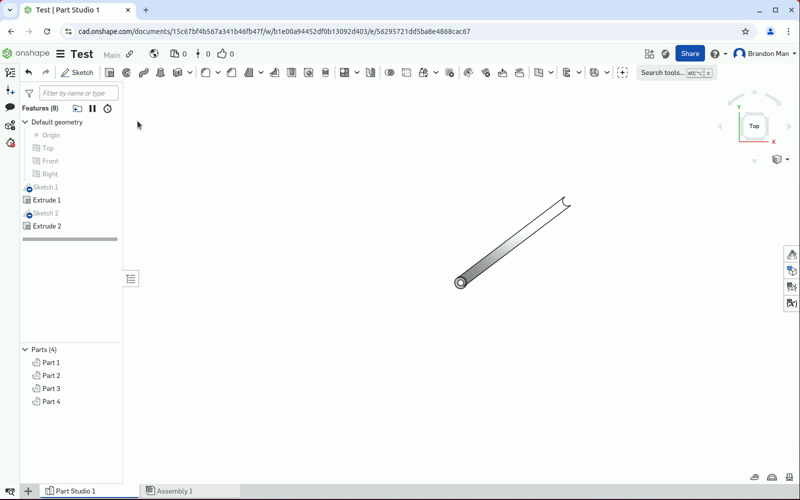
mouse_move(73, 189)
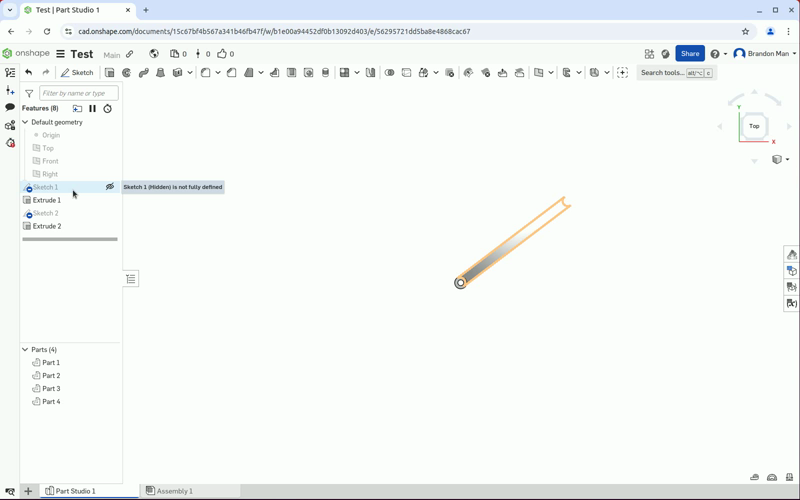
click(73, 189)
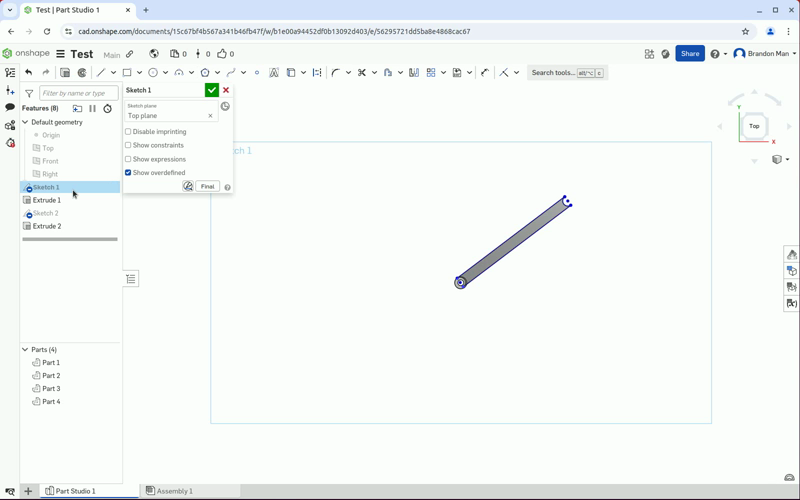
mouse_move(229, 92)
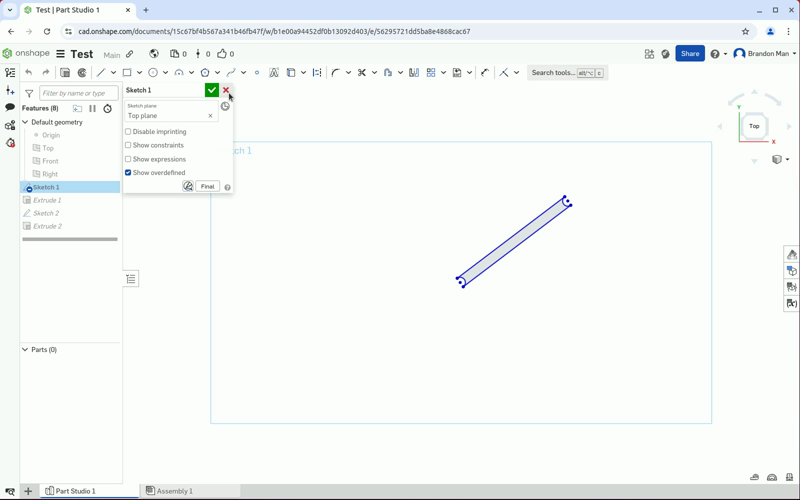
click(229, 92)
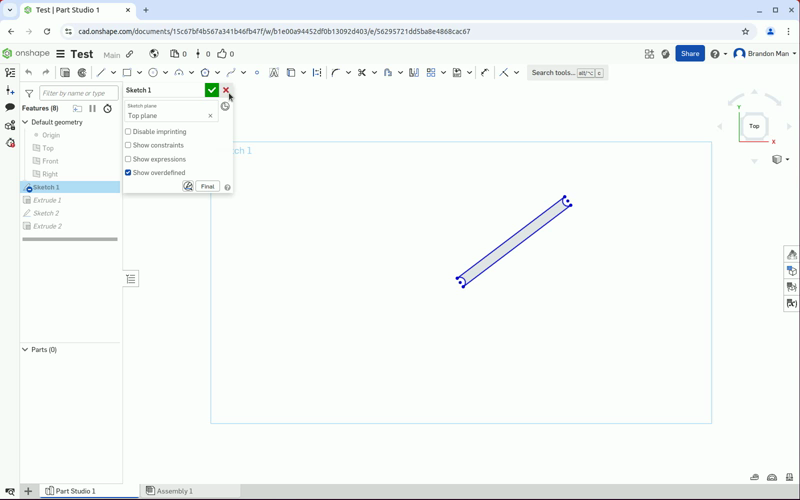
key(shift+s)
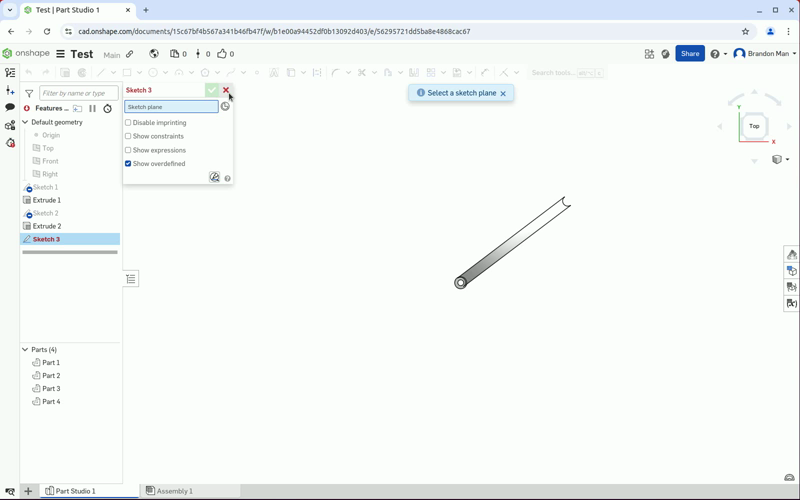
mouse_move(73, 150)
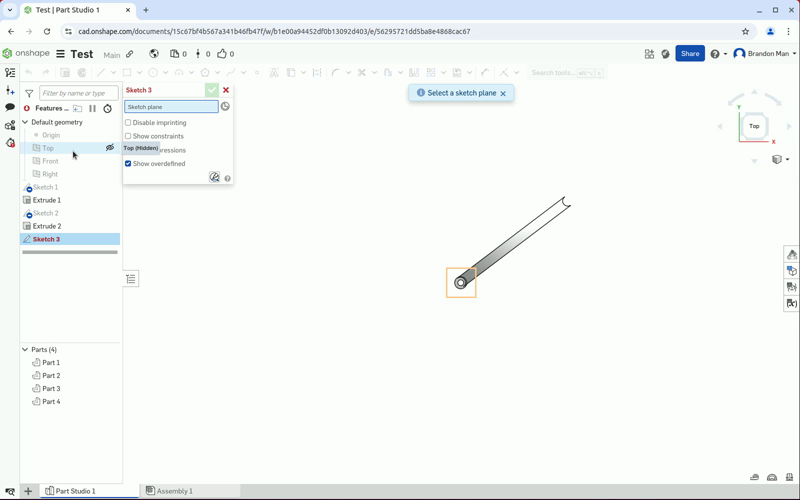
click(73, 150)
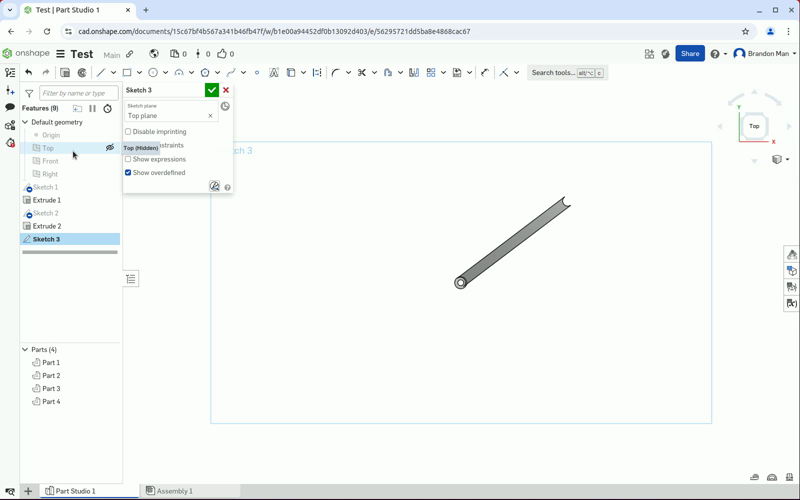
mouse_move(73, 352)
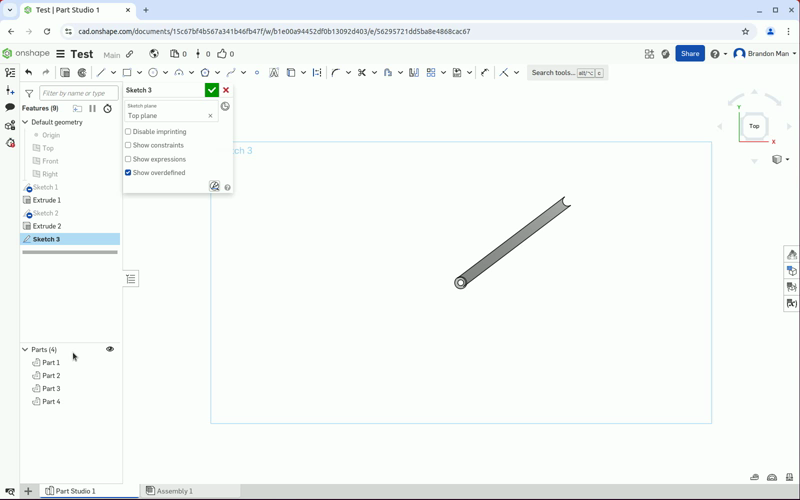
key(y)
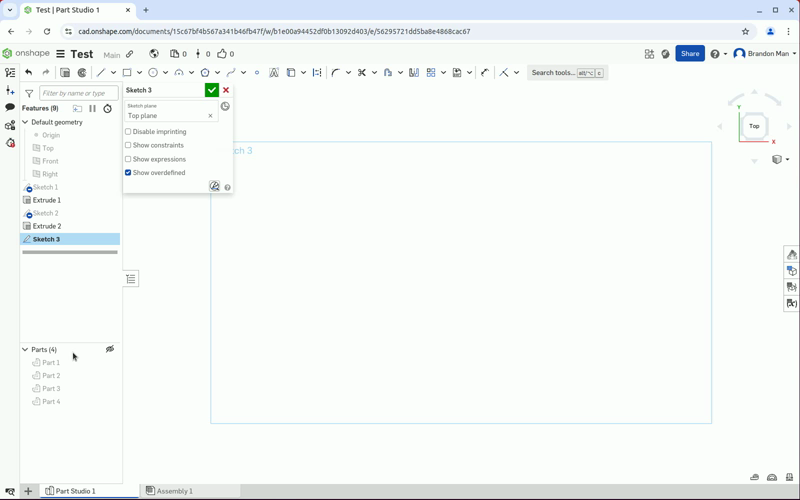
key(c)
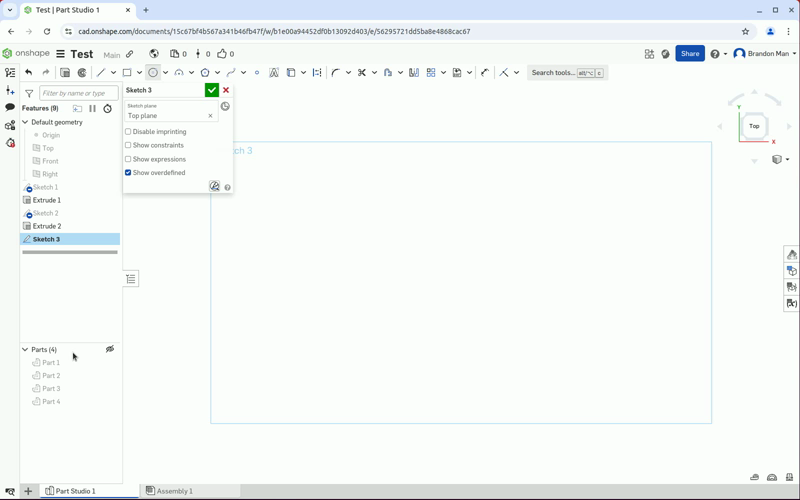
key_down(shift)
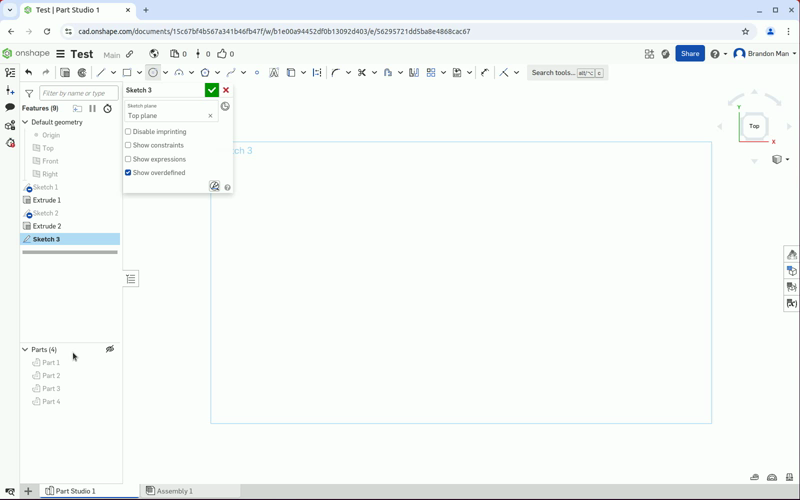
mouse_move(568, 200)
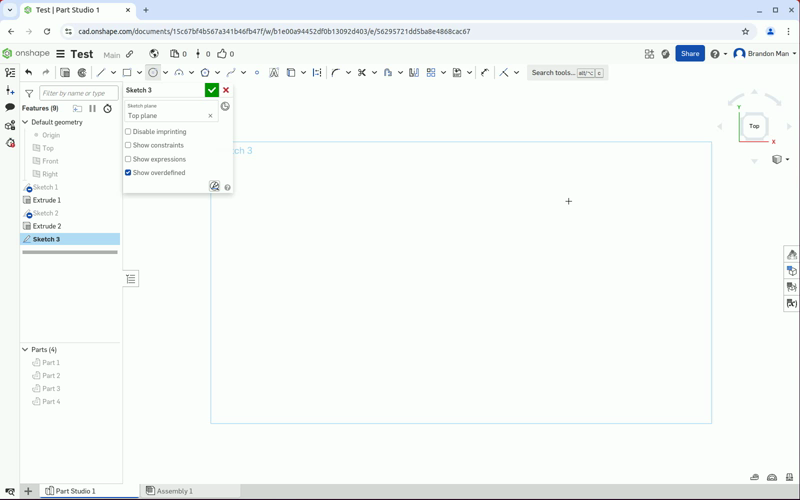
click(568, 200)
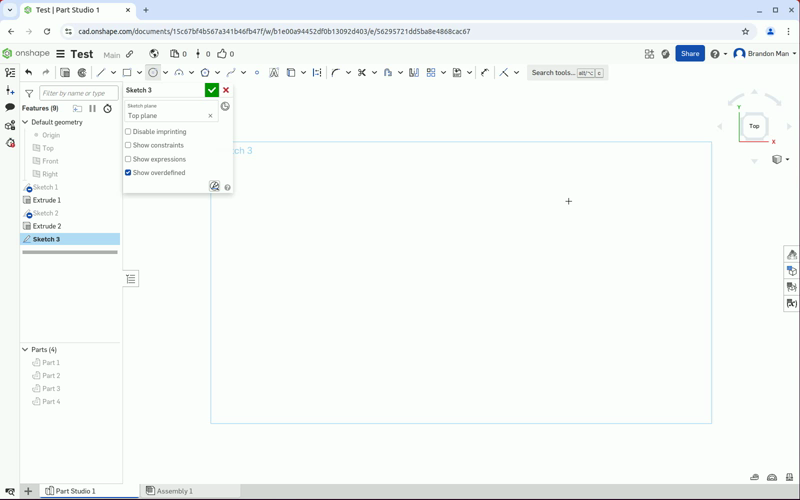
key_up(shift)
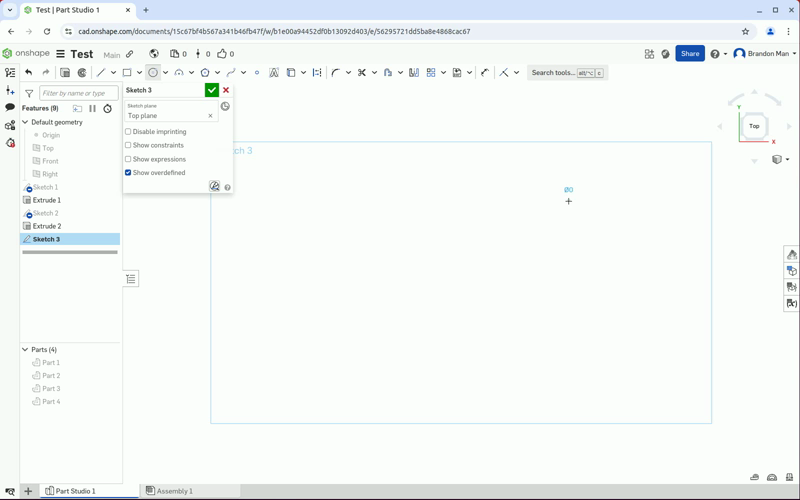
mouse_move(574, 200)
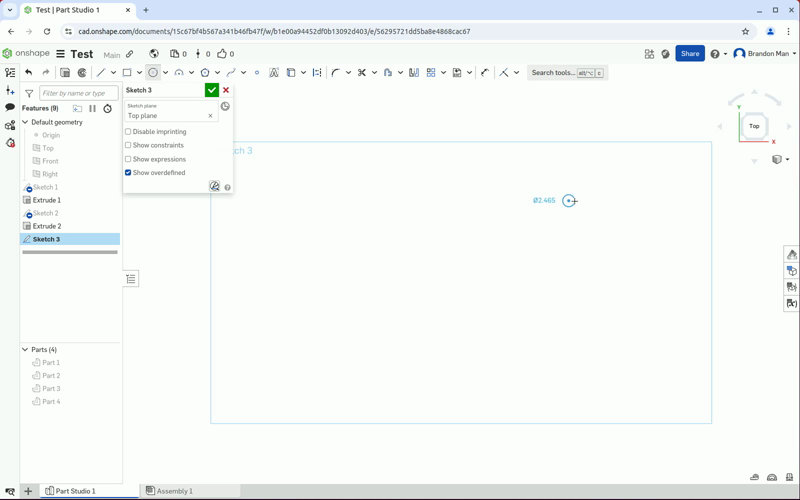
click(574, 200)
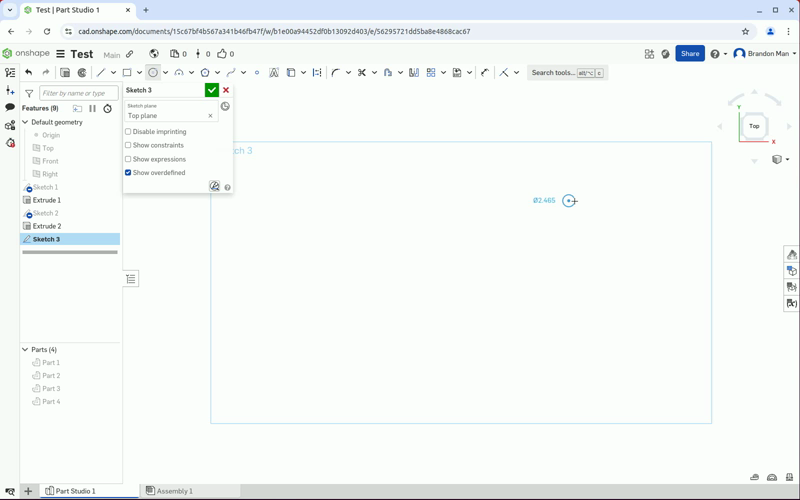
key(esc)
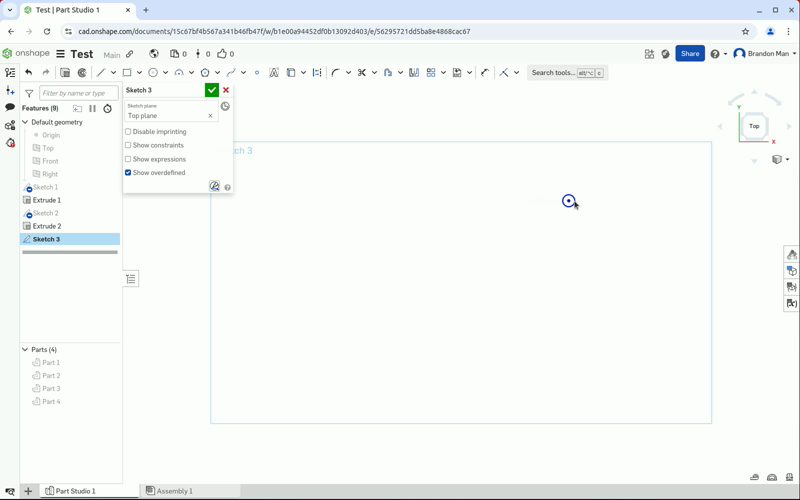
key(c)
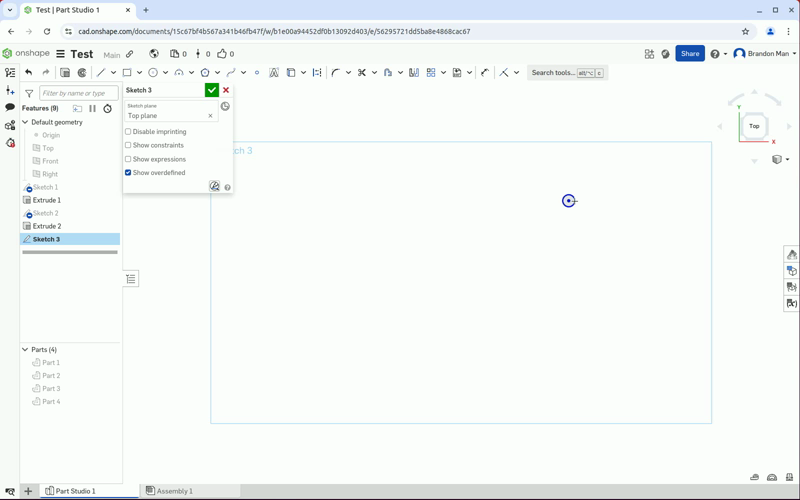
key_down(shift)
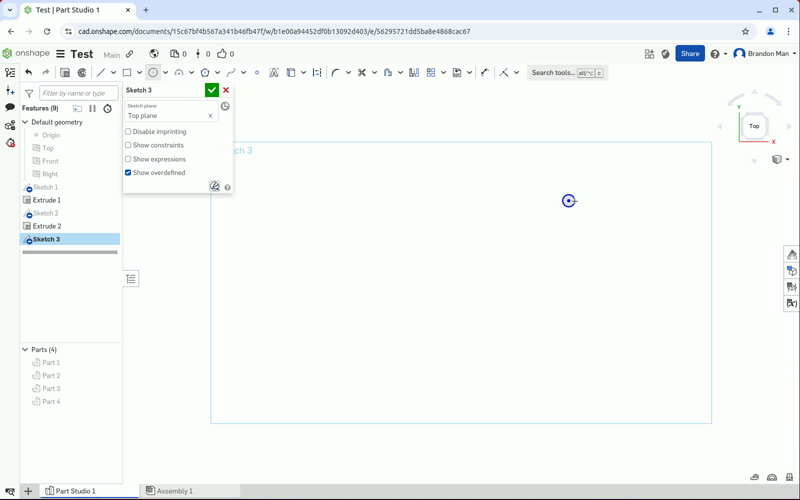
mouse_move(568, 200)
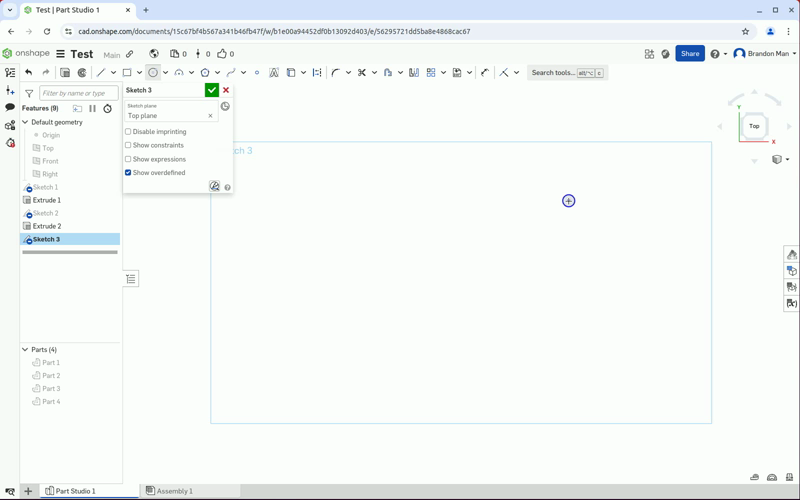
click(568, 200)
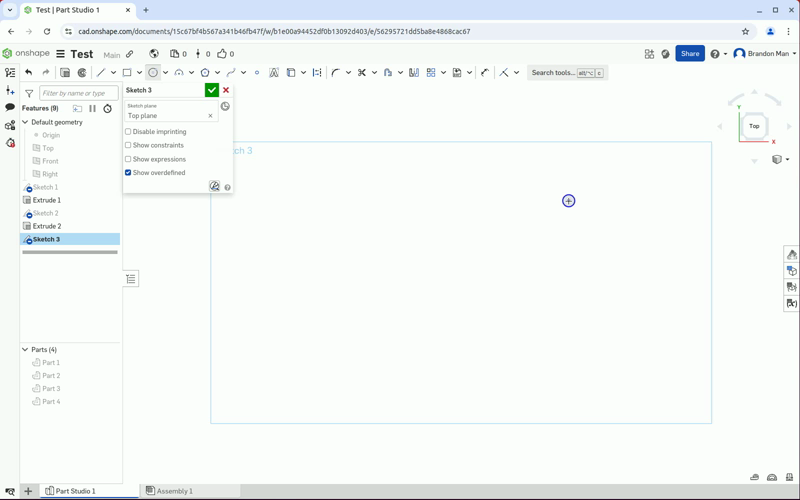
key_up(shift)
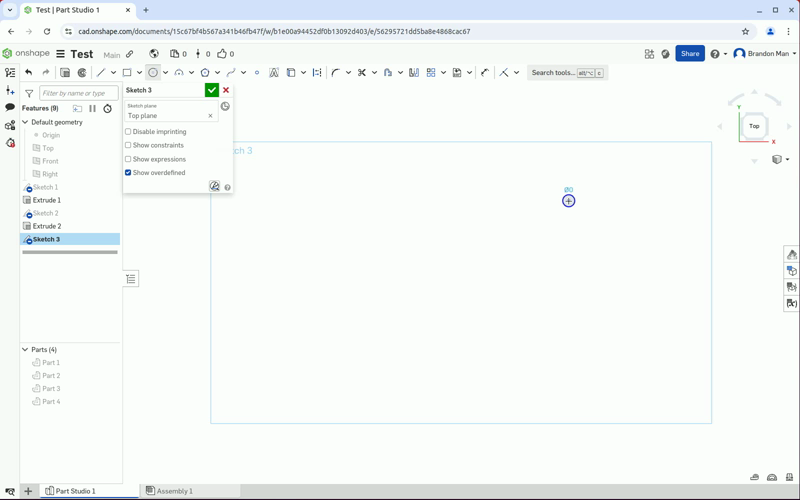
mouse_move(571, 200)
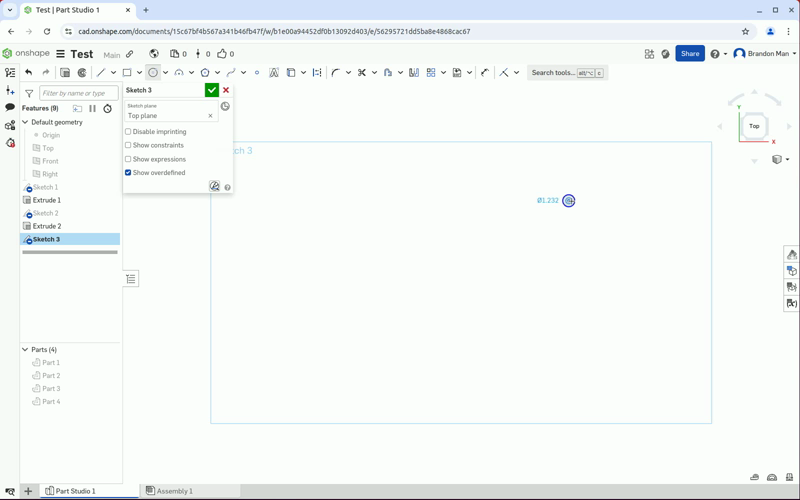
scroll(6)
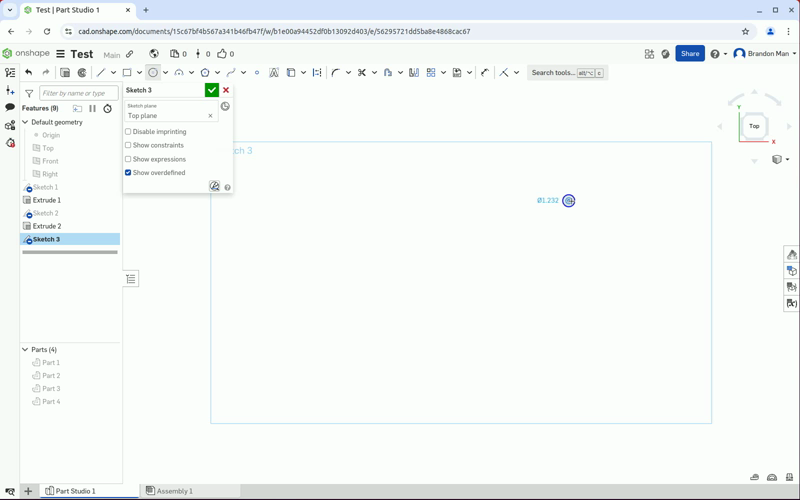
scroll(6)
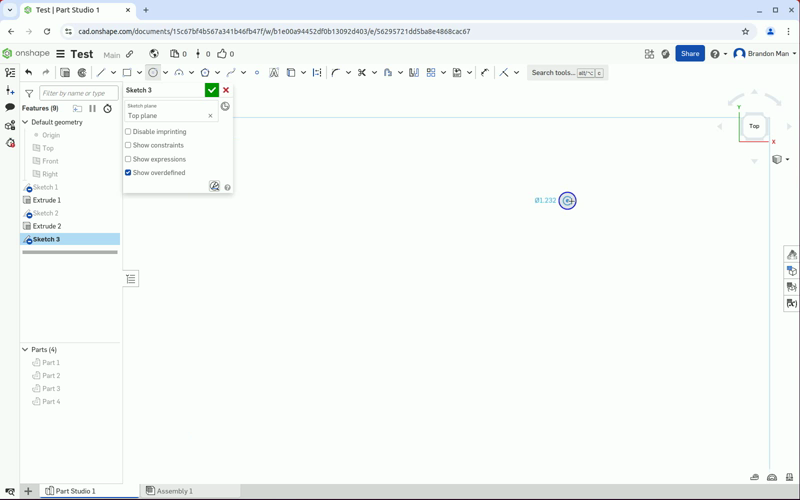
scroll(6)
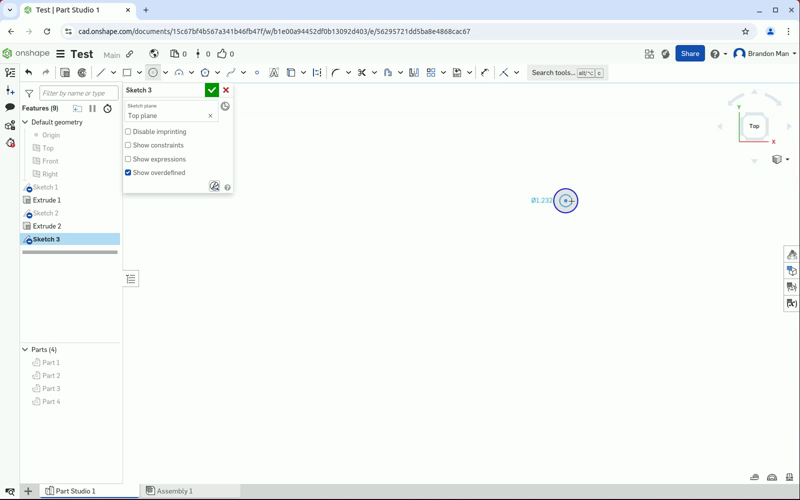
scroll(6)
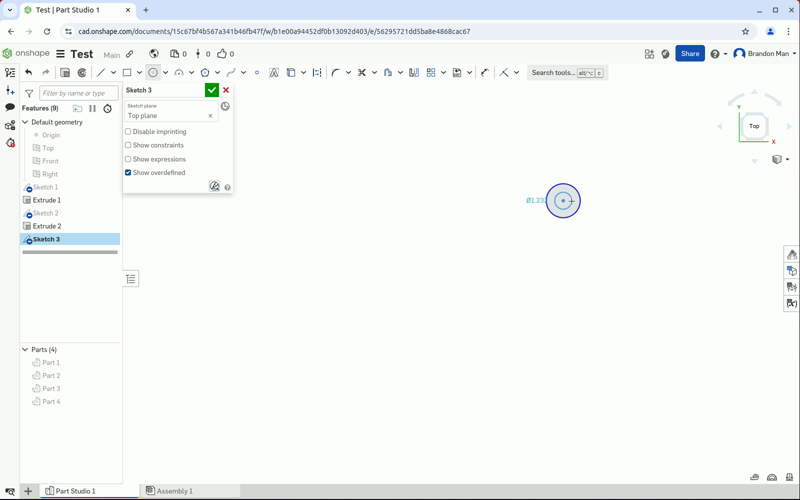
scroll(6)
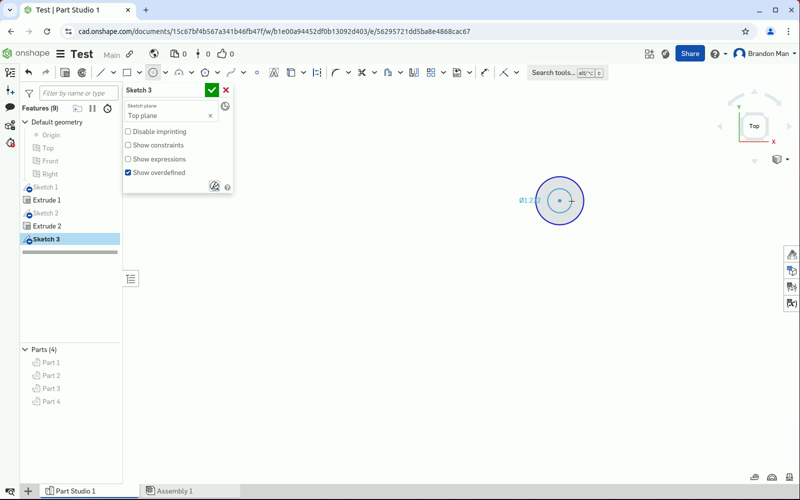
scroll(6)
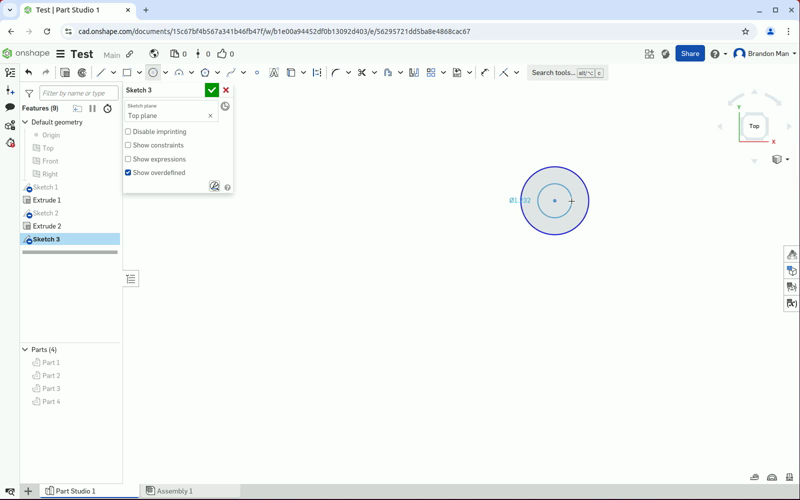
scroll(6)
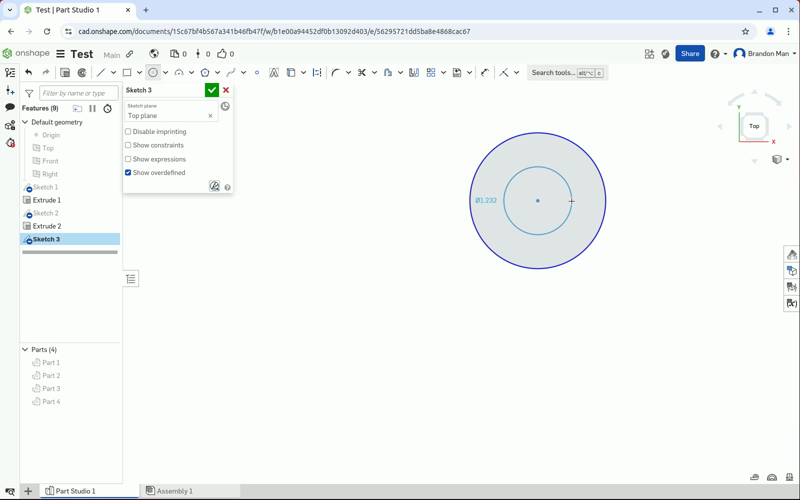
click(571, 200)
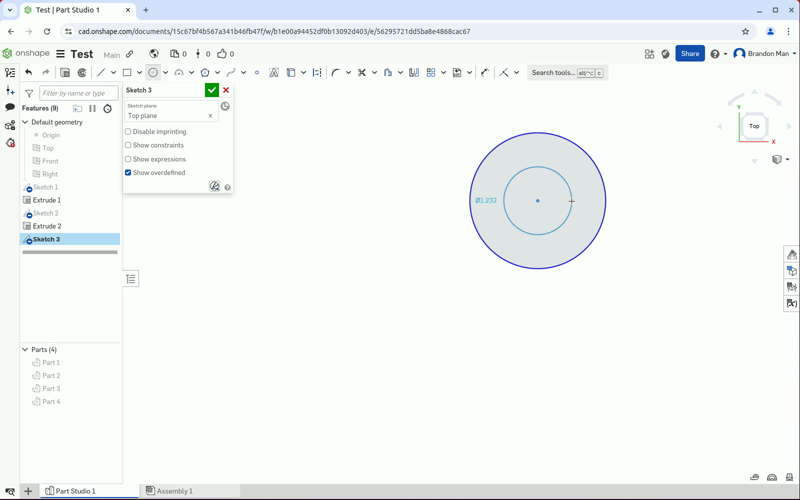
scroll(-6)
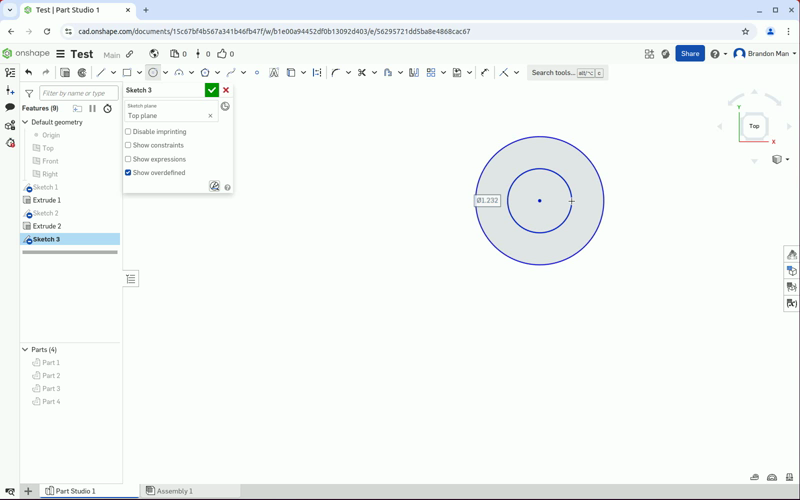
scroll(-6)
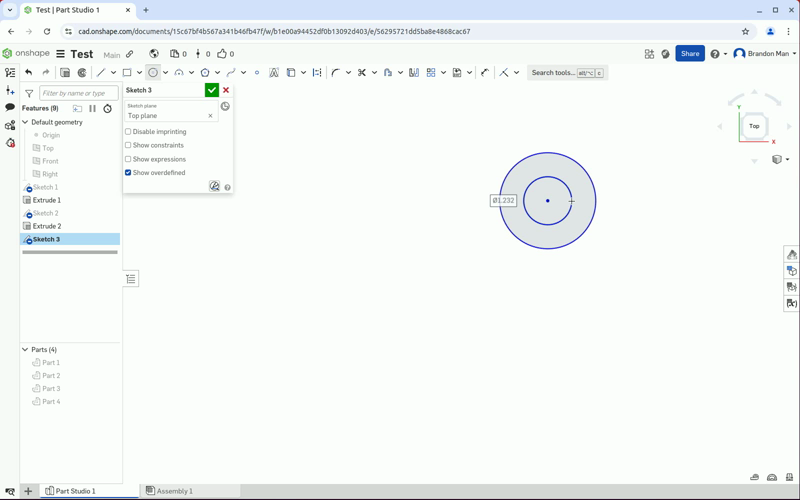
scroll(-6)
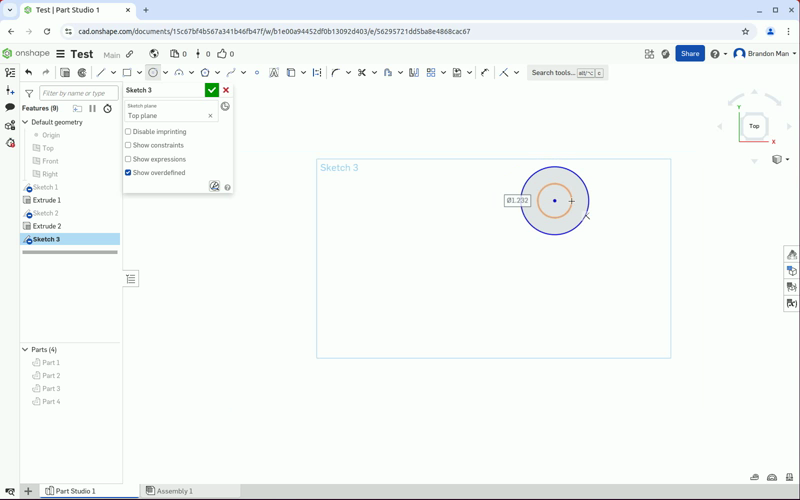
scroll(-6)
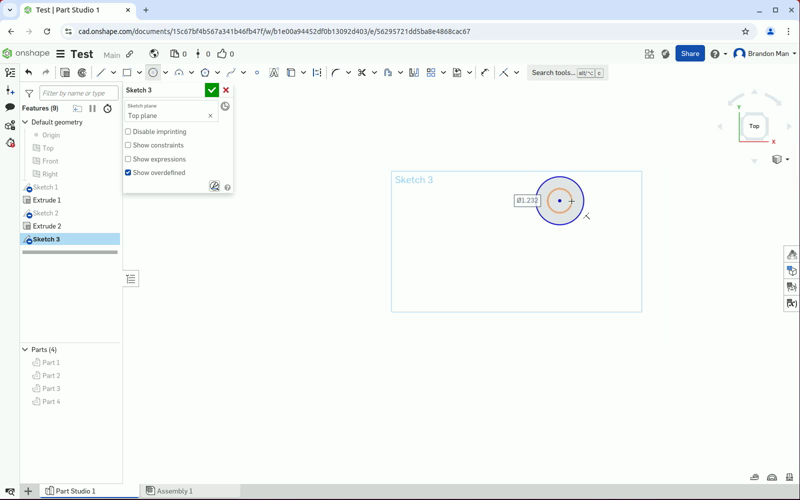
scroll(-6)
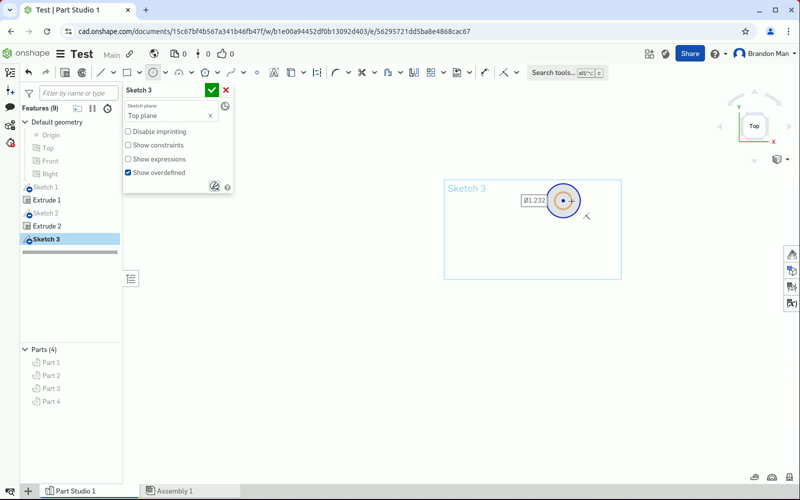
scroll(-6)
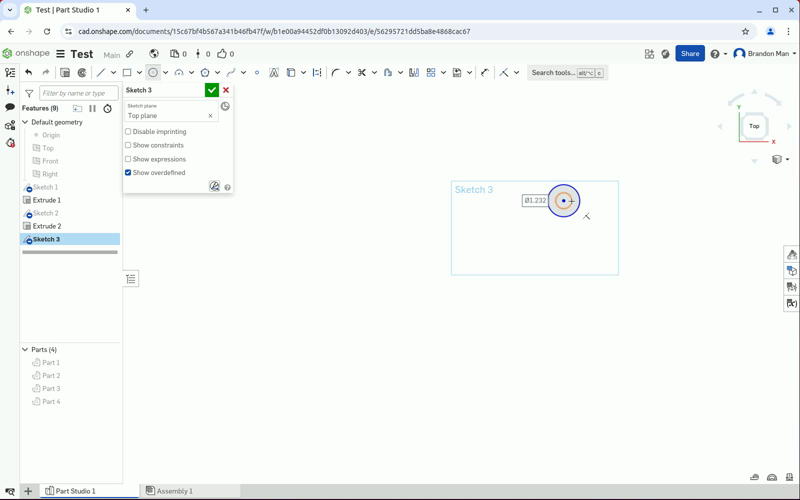
scroll(-6)
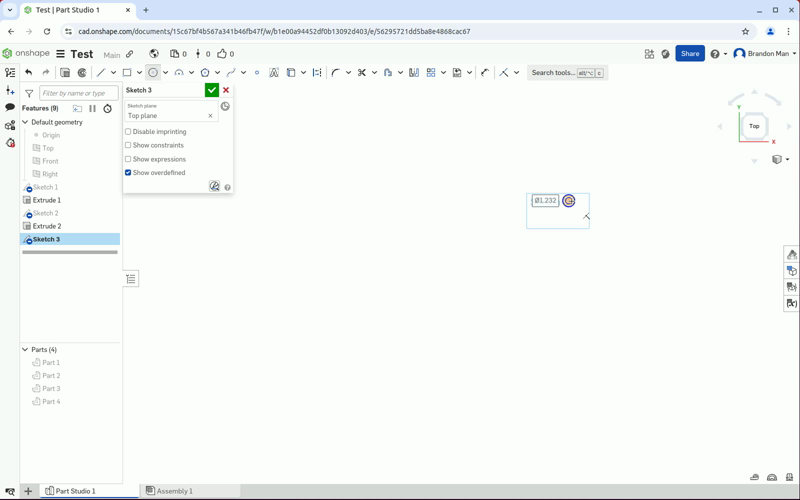
key(esc)
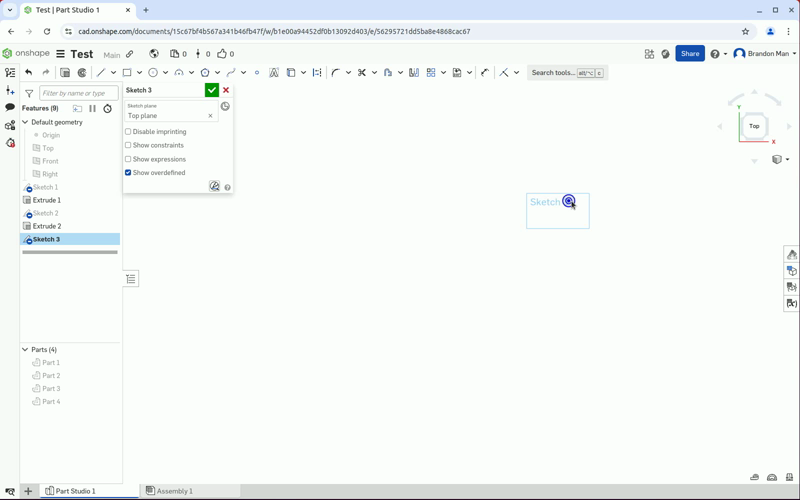
mouse_move(572, 205)
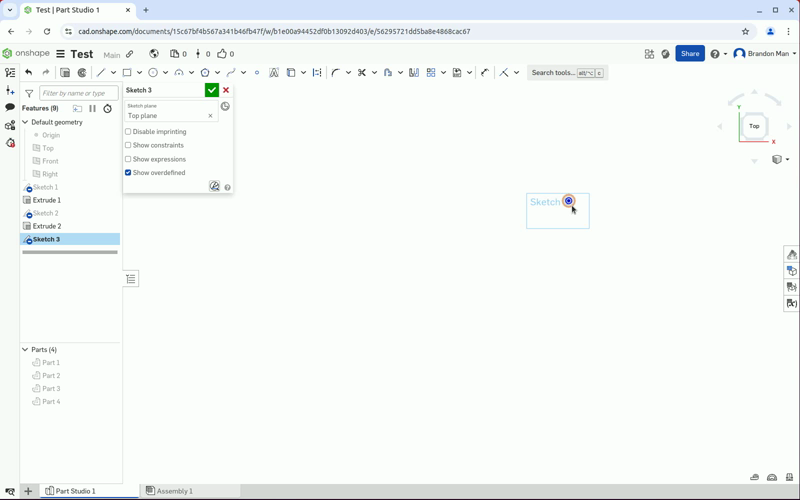
scroll(6)
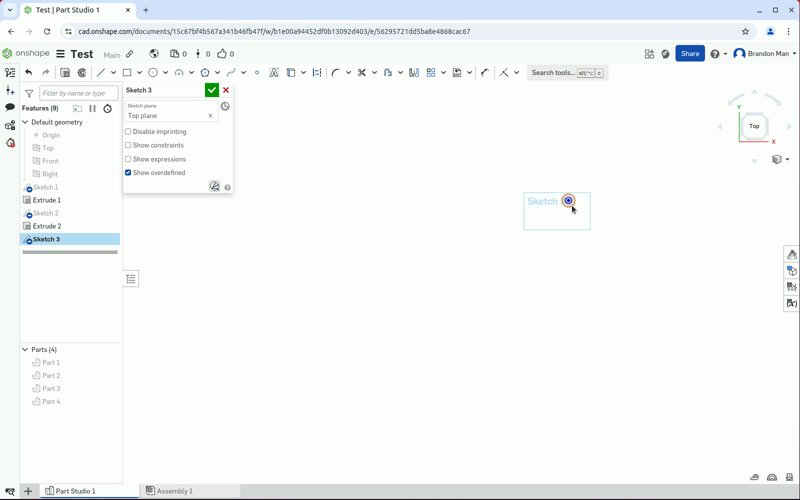
scroll(6)
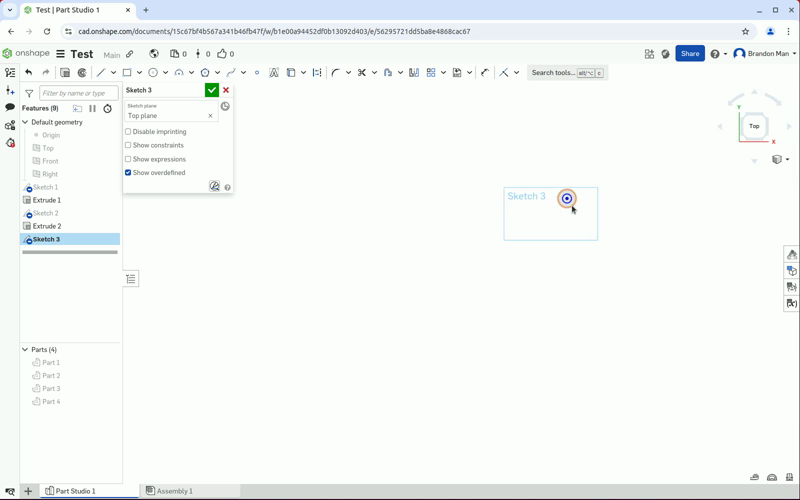
scroll(6)
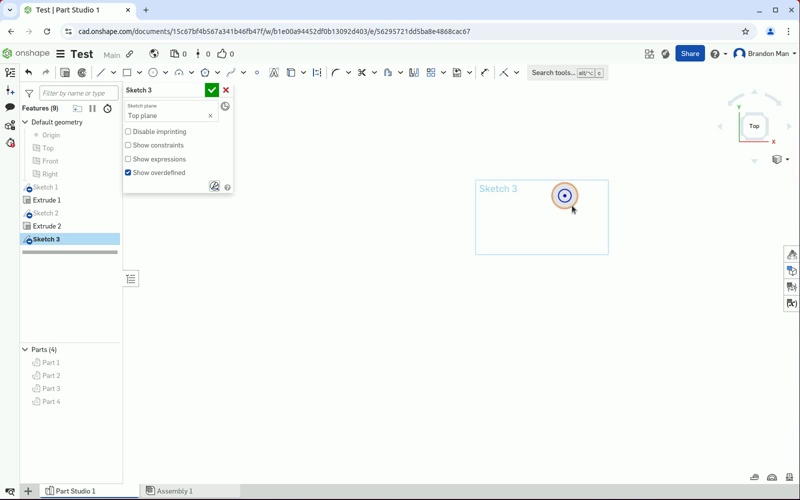
scroll(6)
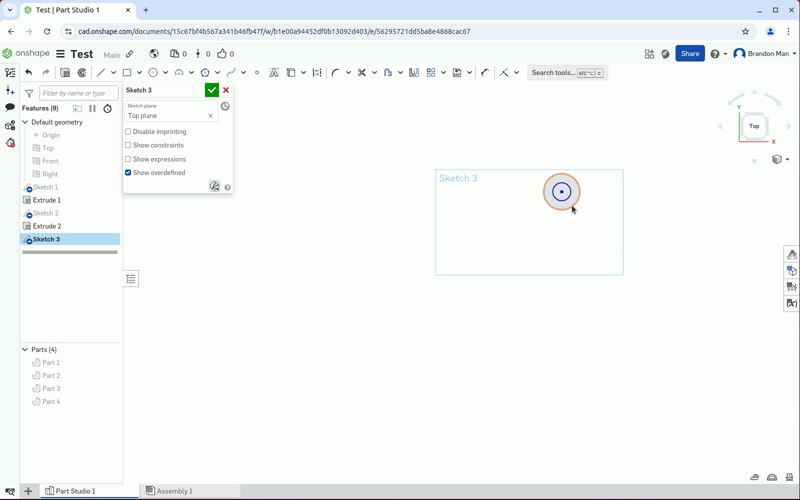
scroll(6)
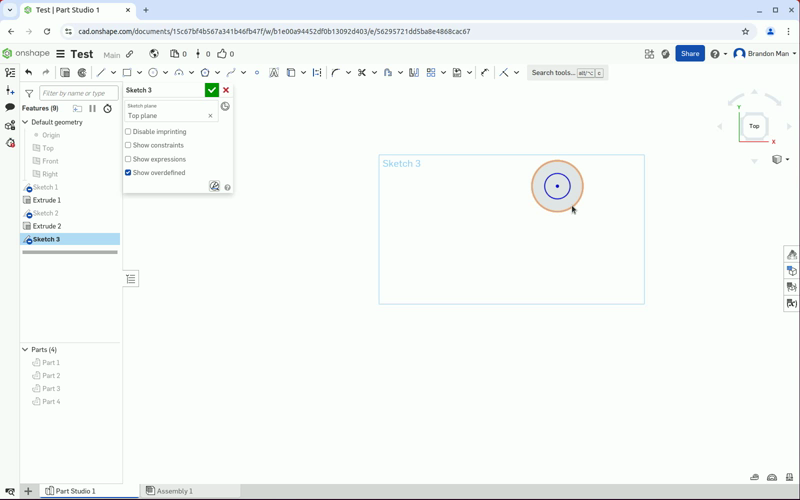
scroll(6)
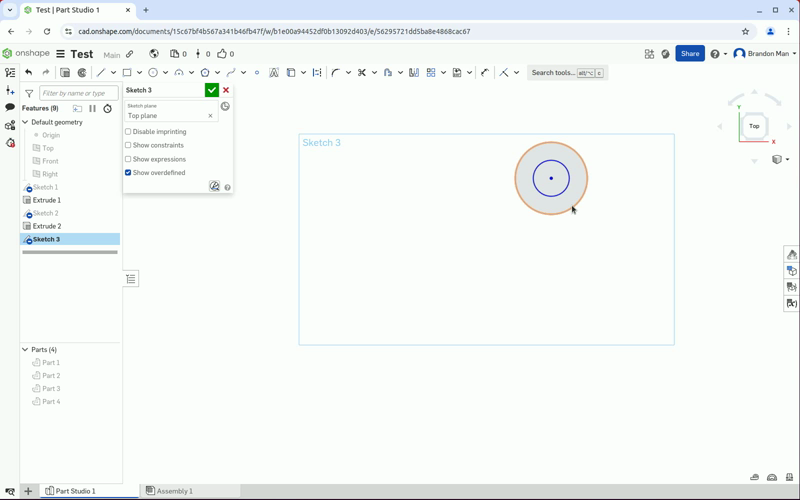
scroll(6)
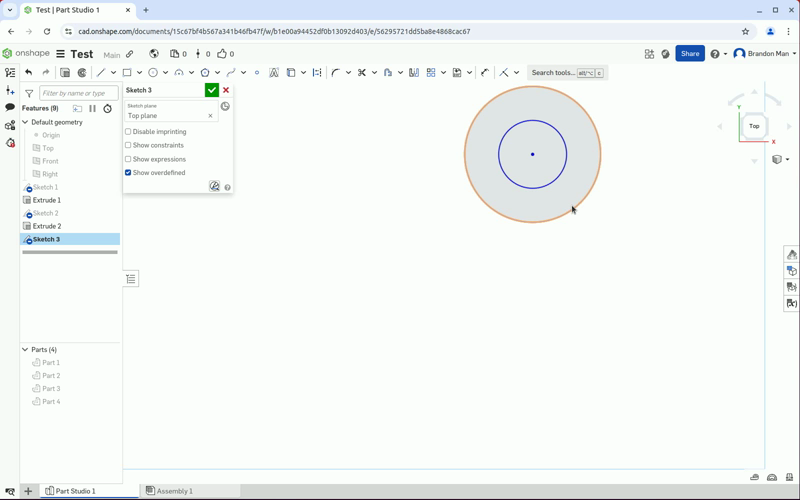
click(572, 205)
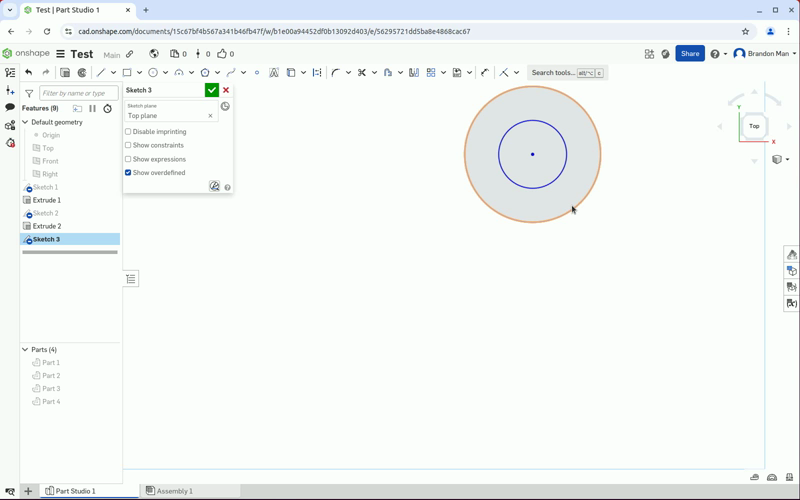
scroll(-6)
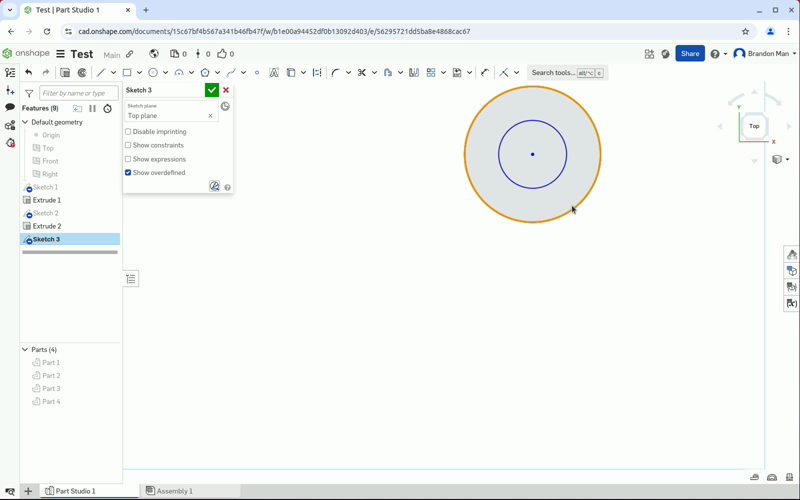
scroll(-6)
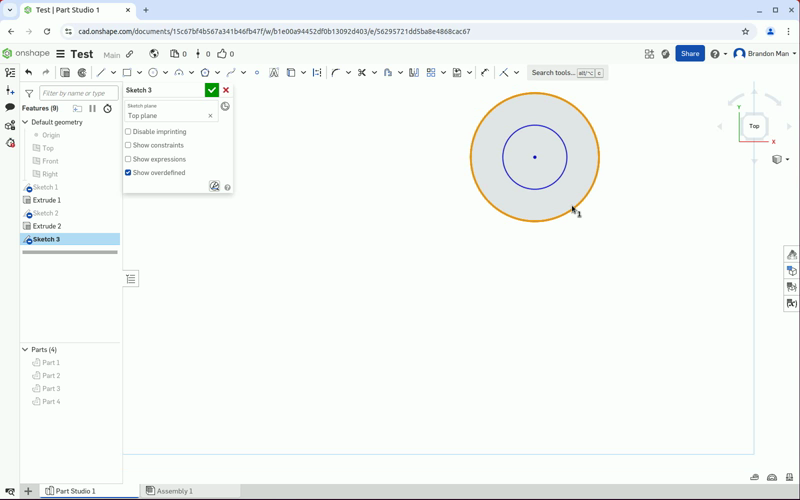
scroll(-6)
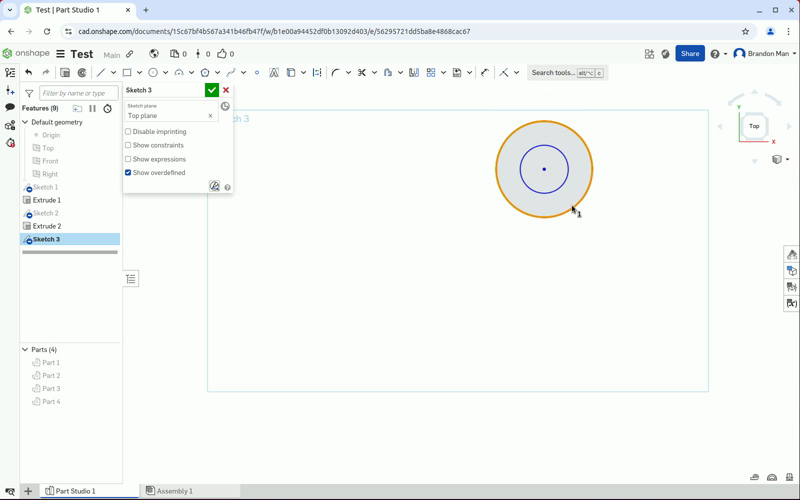
scroll(-6)
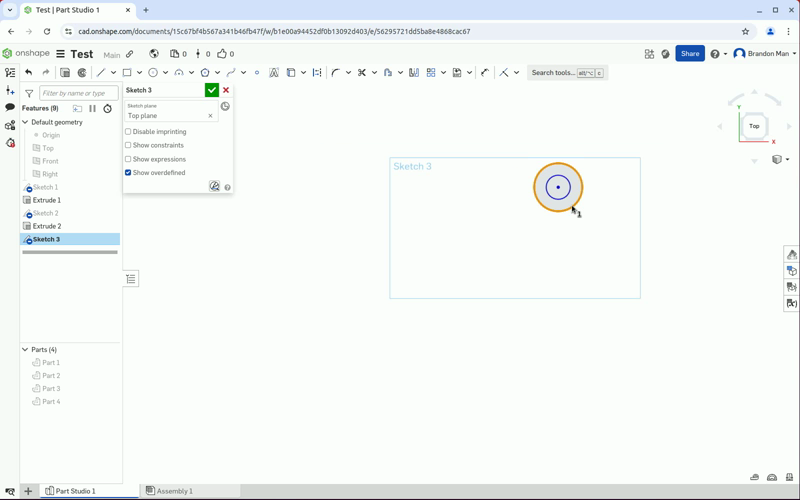
scroll(-6)
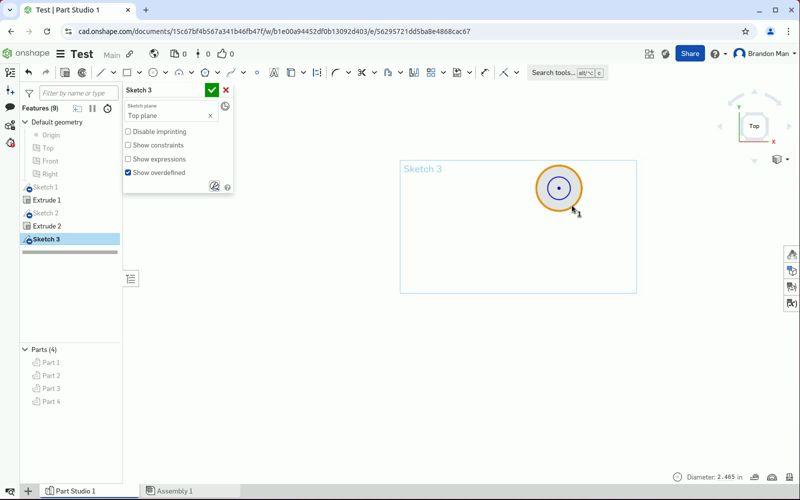
scroll(-6)
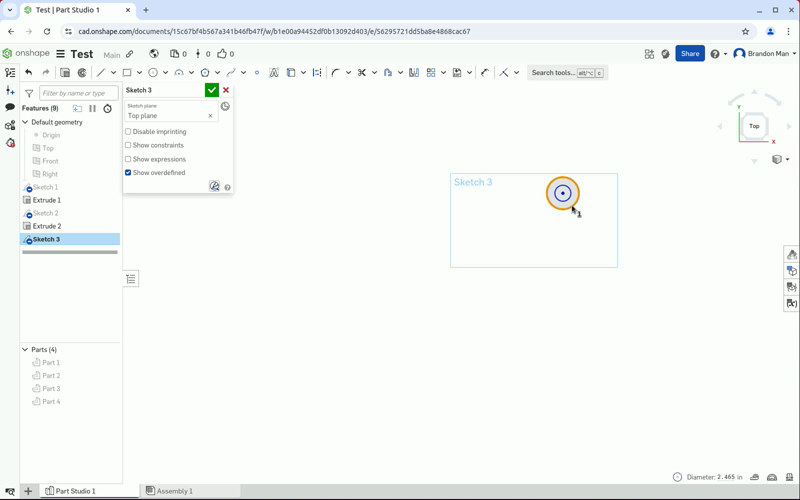
scroll(-6)
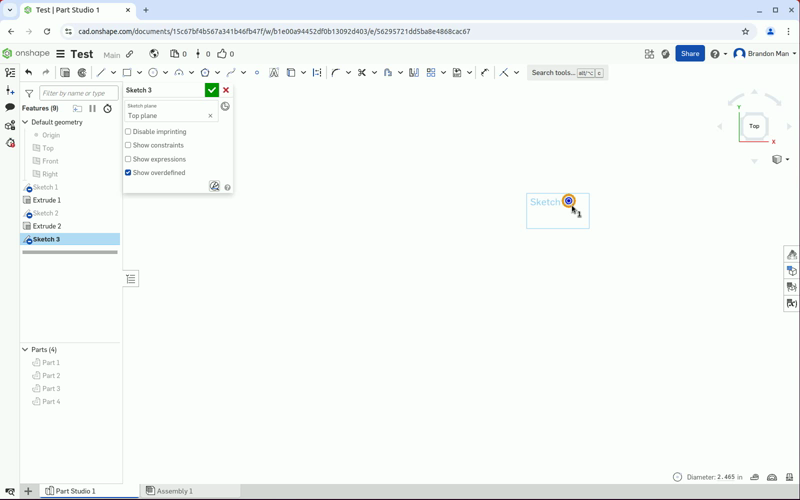
mouse_move(73, 352)
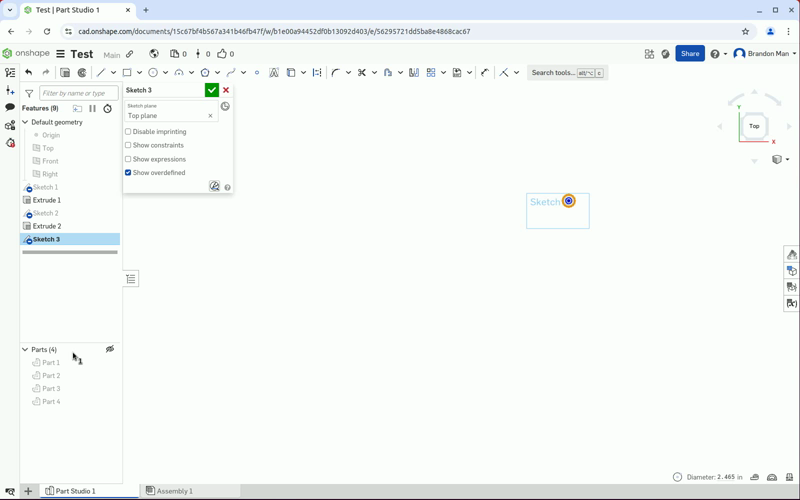
key(shift+y)
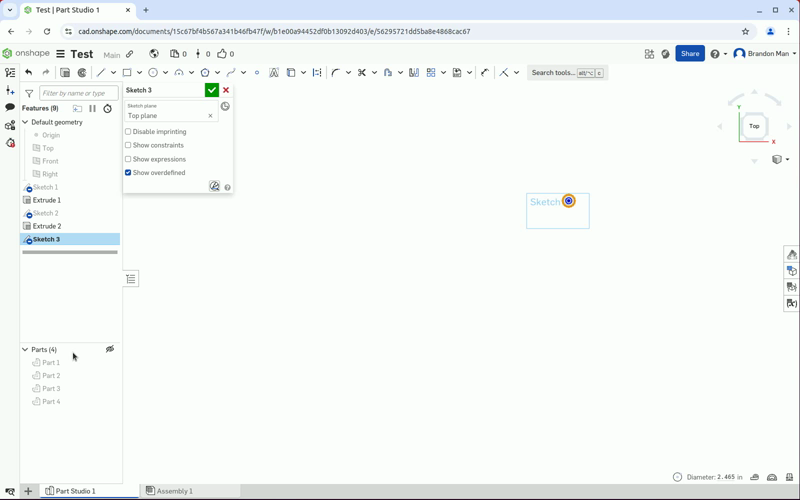
key(shift+e)
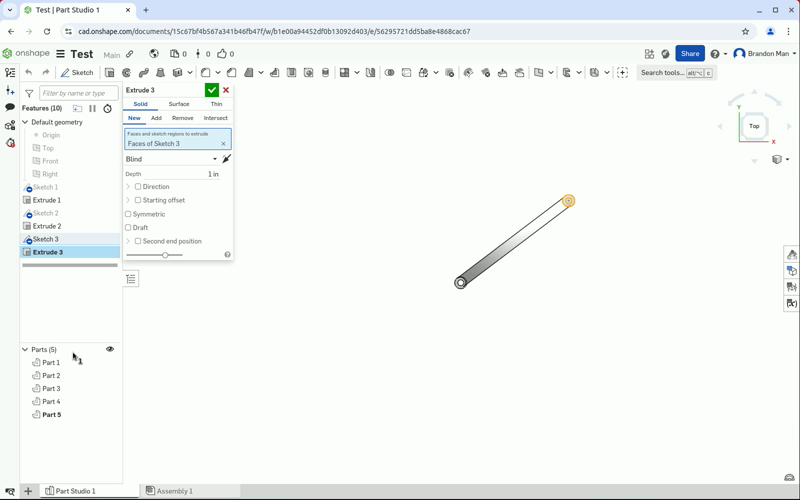
mouse_move(143, 106)
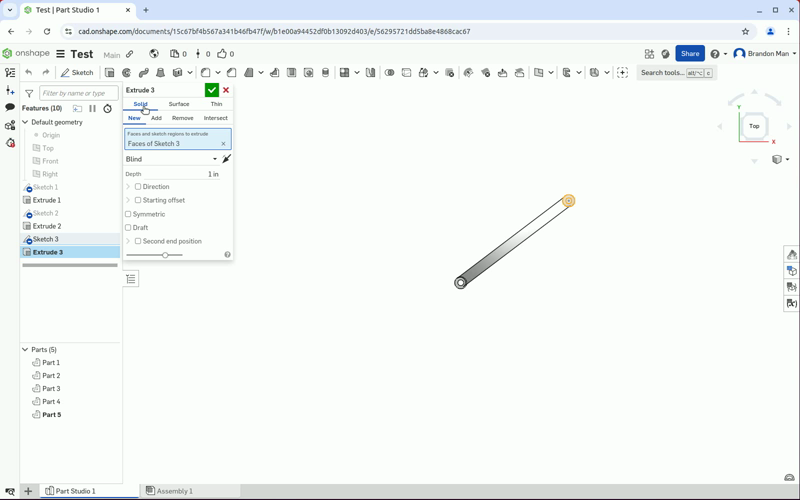
click(143, 106)
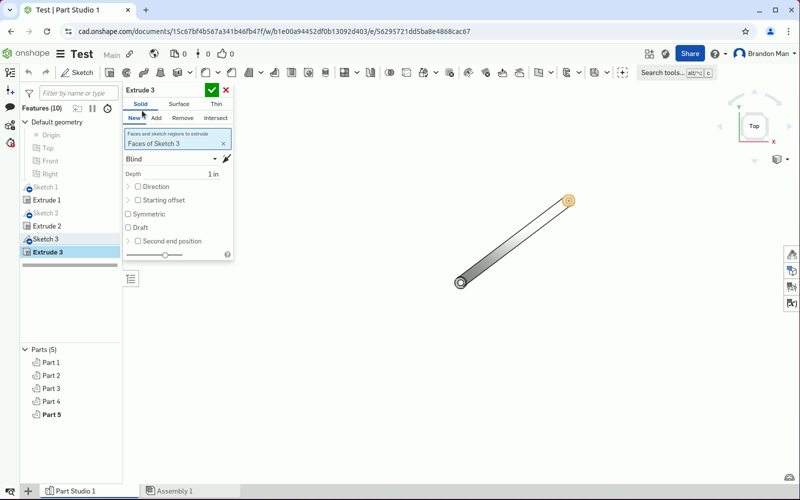
mouse_move(137, 120)
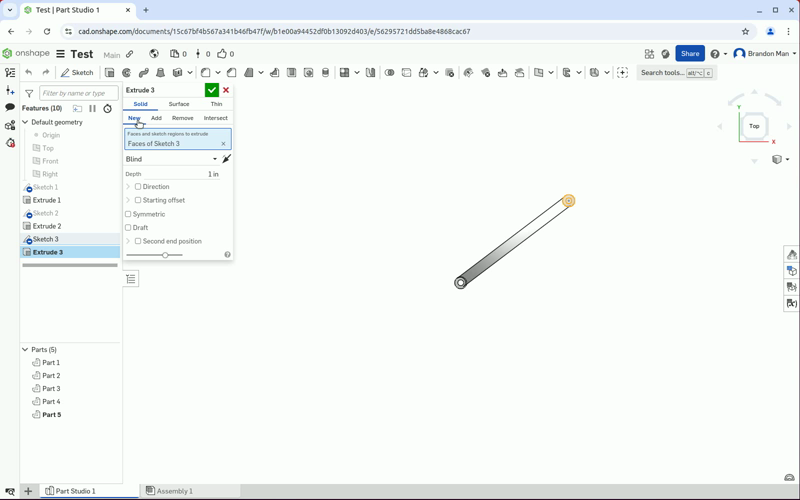
click(137, 120)
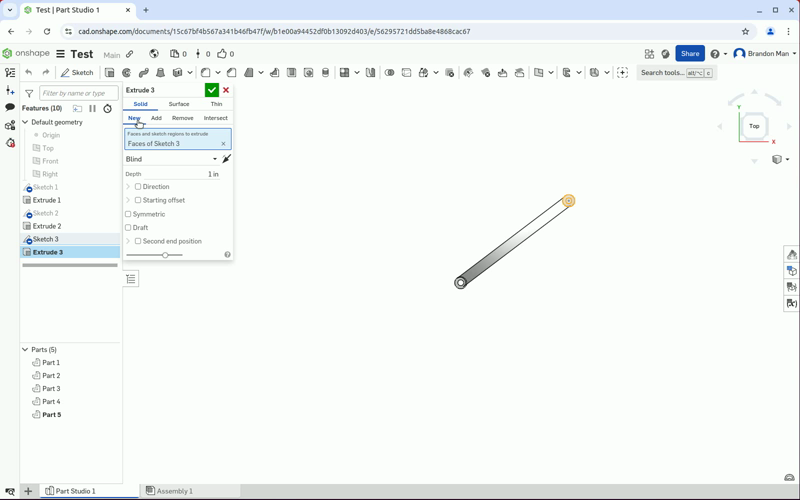
key(tab, 4)
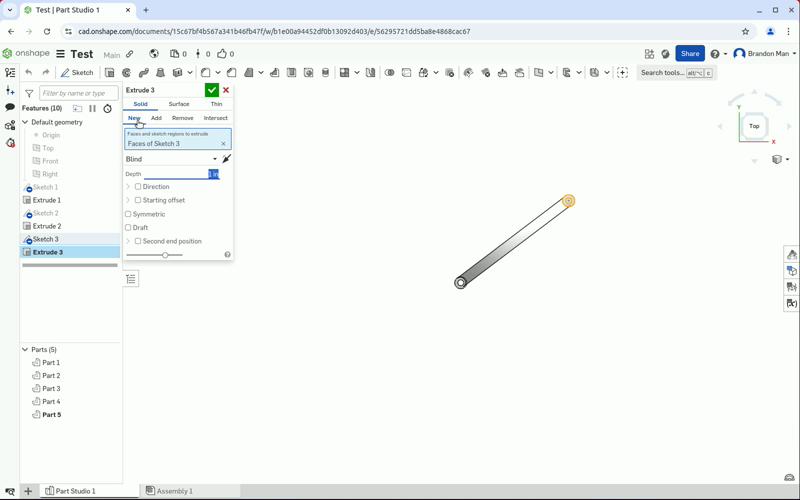
text(1.204)
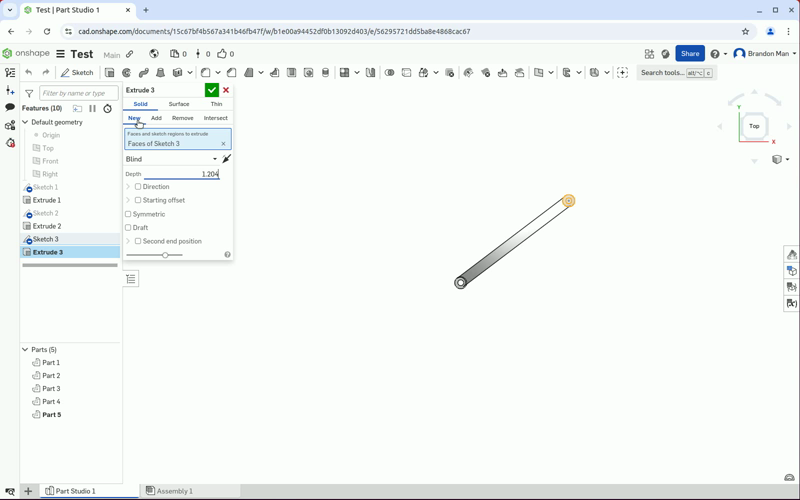
key(enter)
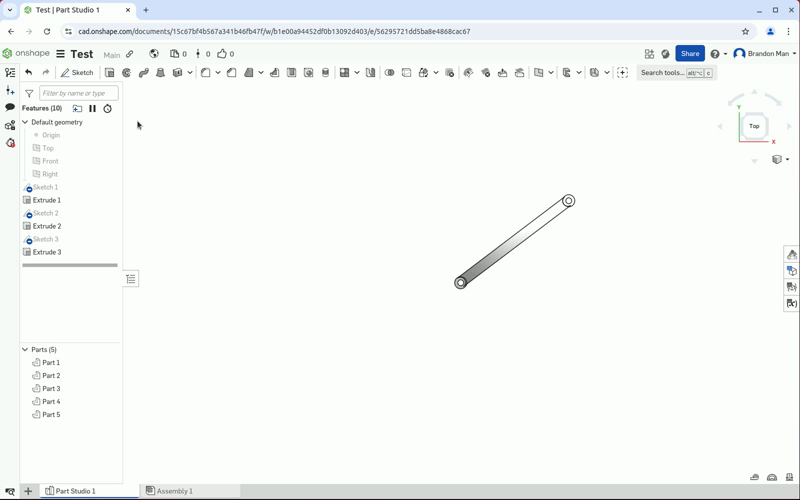
key(shift+h)
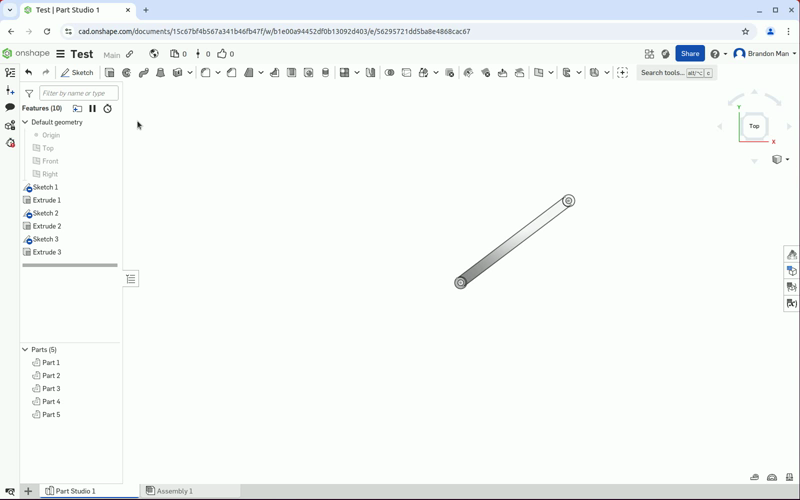
key(shift+h)
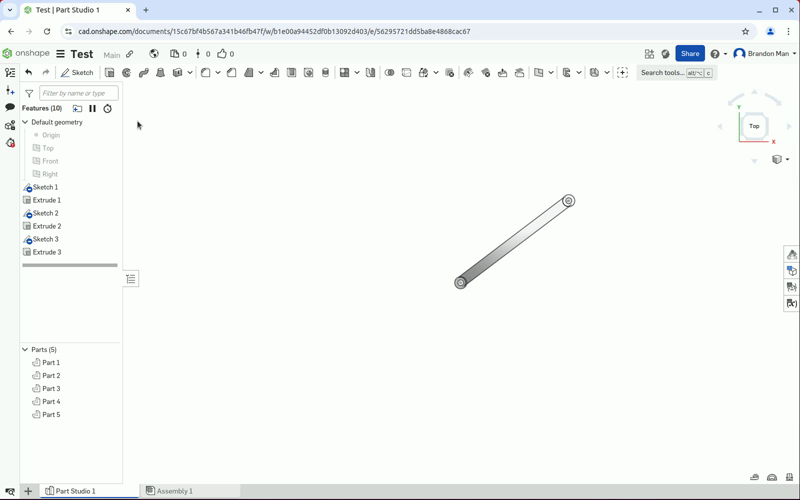
key(shift+7)
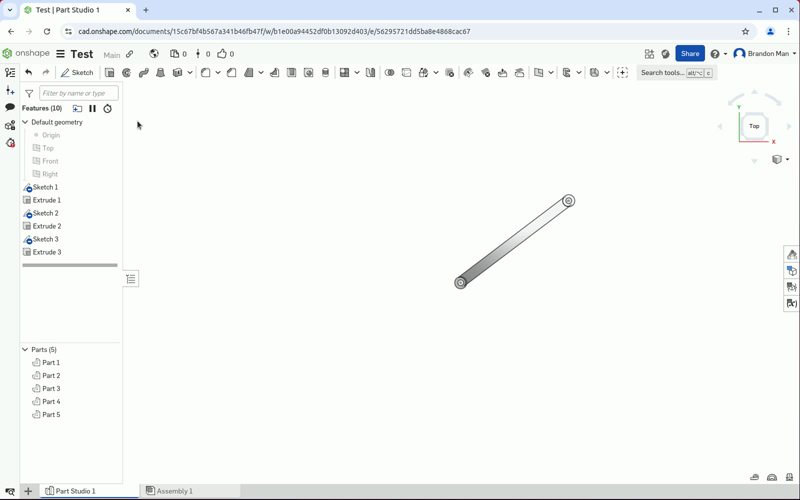
key(up, 3)
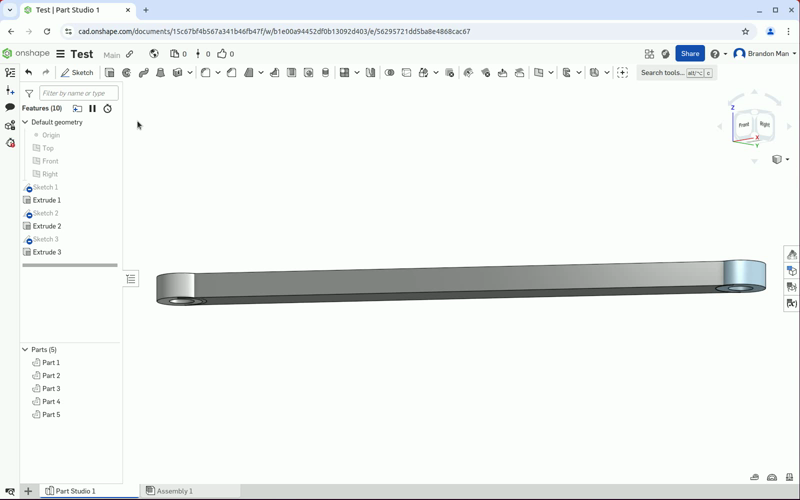
key(left, 3)
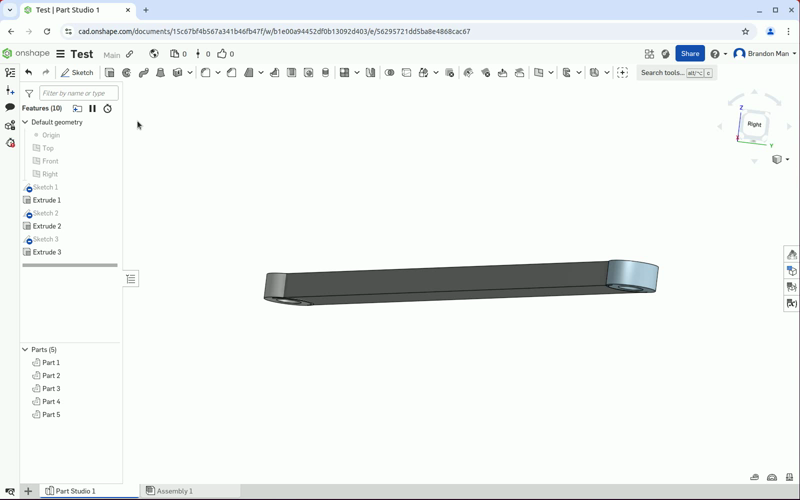
key(right, 3)
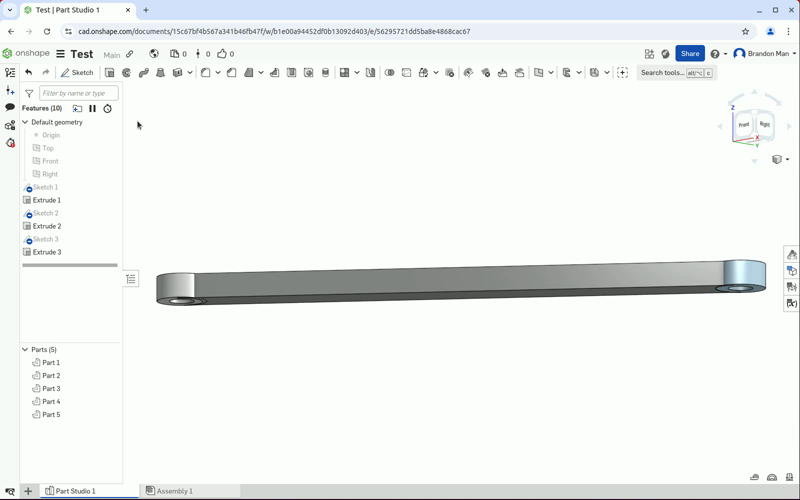
key(down, 3)
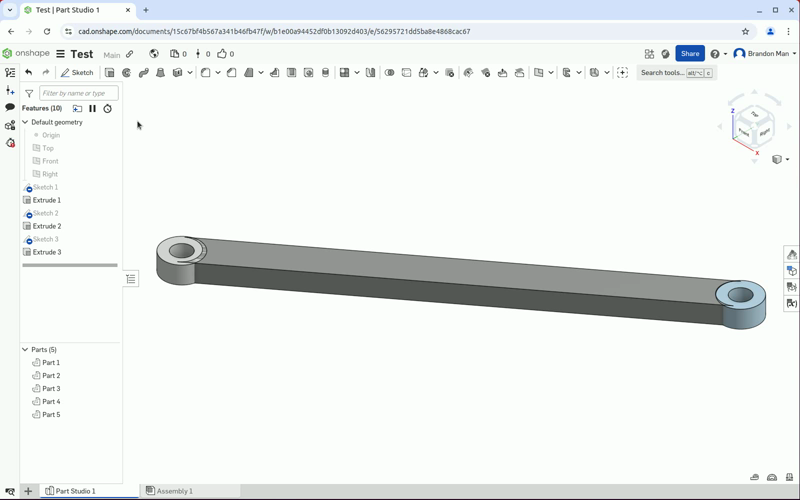
mouse_move(73, 189)
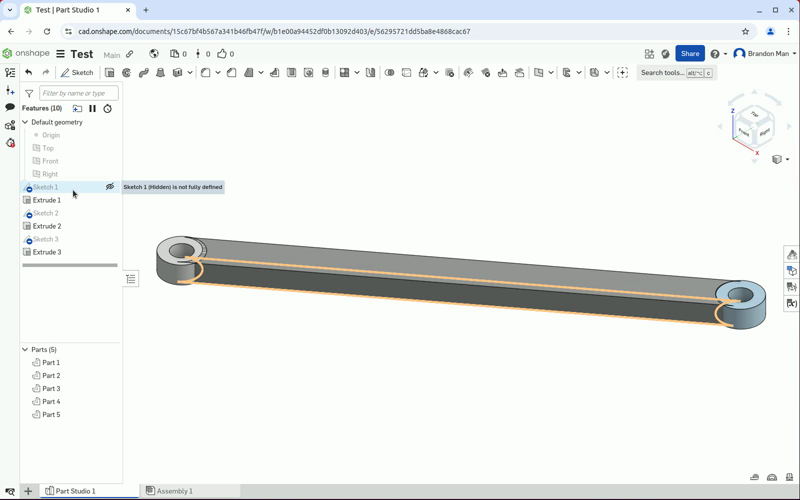
click(73, 189)